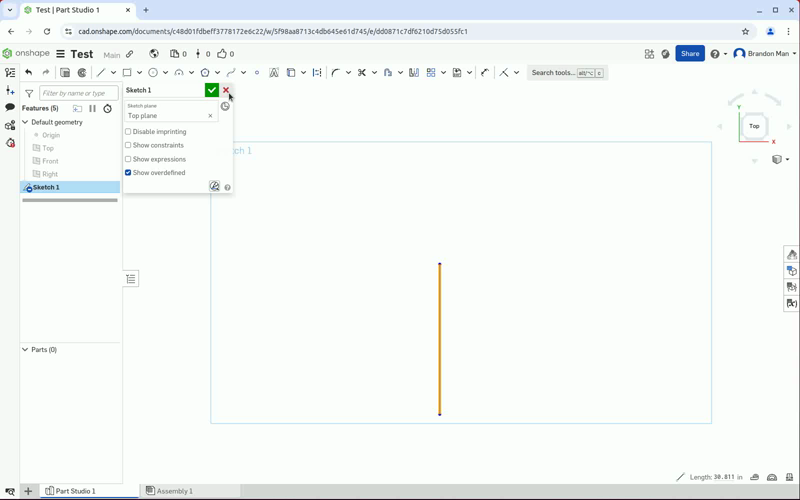
key(shift+h)
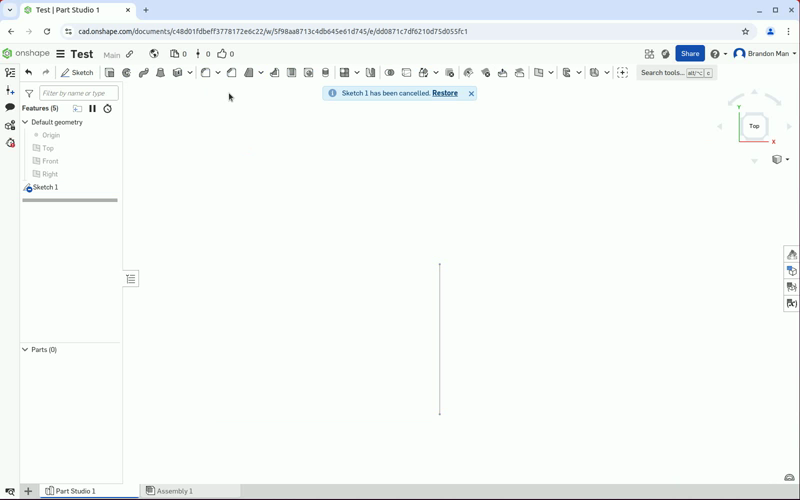
key(shift+s)
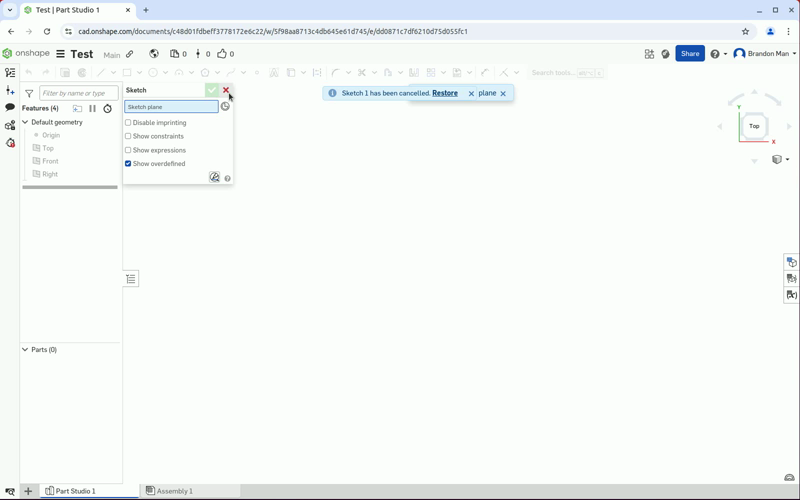
mouse_move(73, 150)
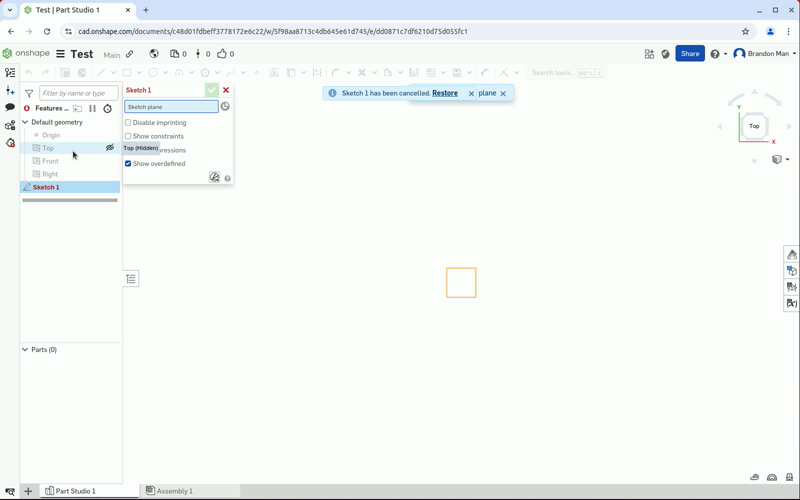
click(73, 150)
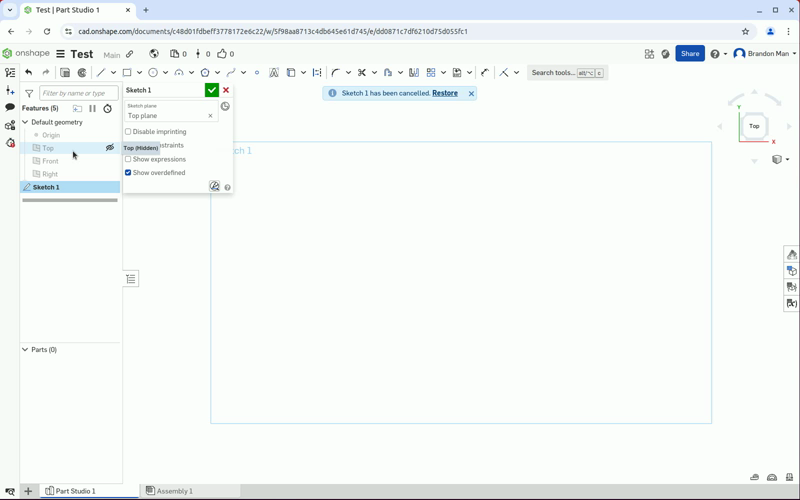
mouse_move(73, 352)
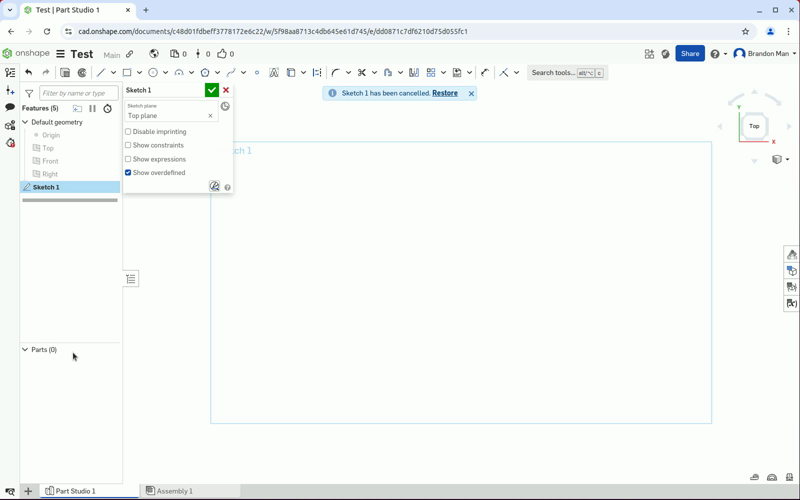
key(y)
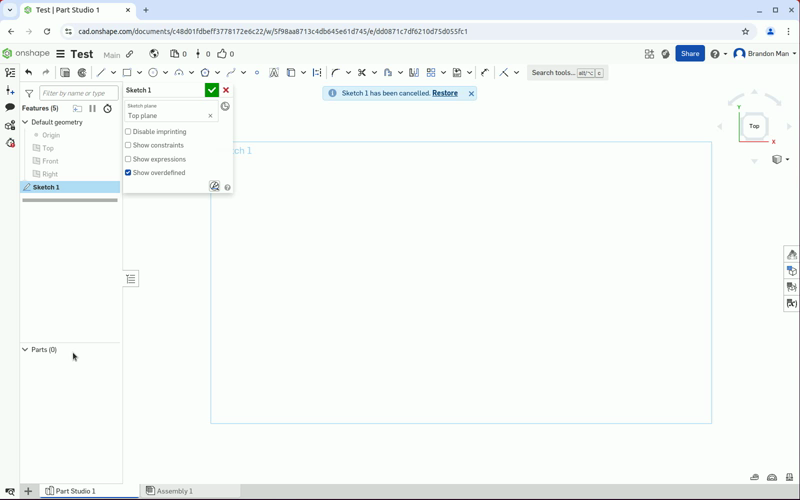
key(c)
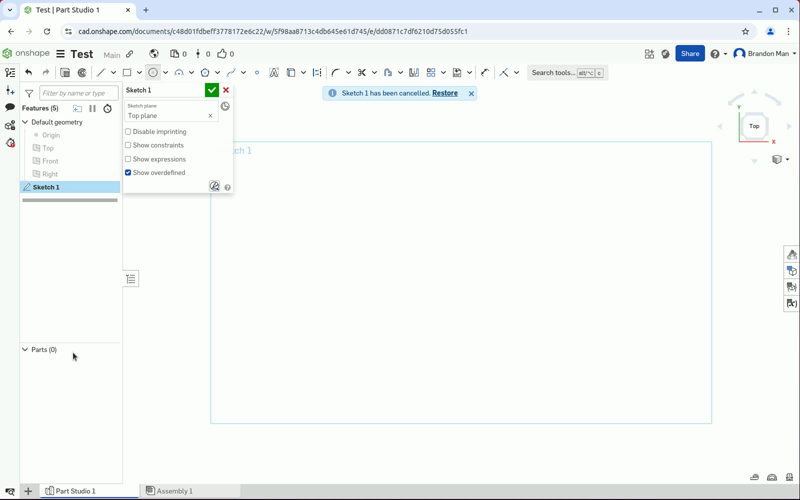
key_down(shift)
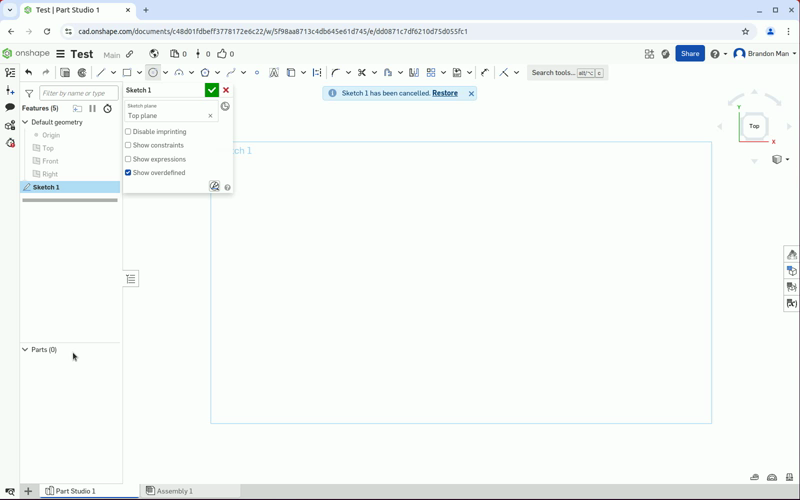
mouse_move(460, 282)
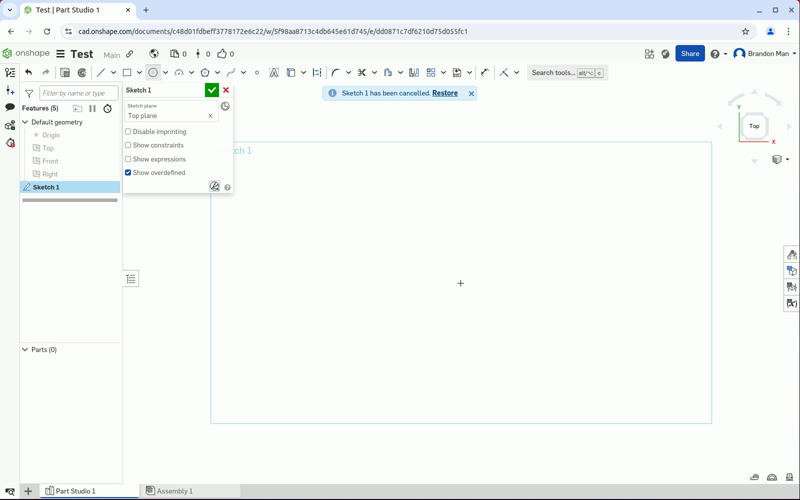
click(460, 282)
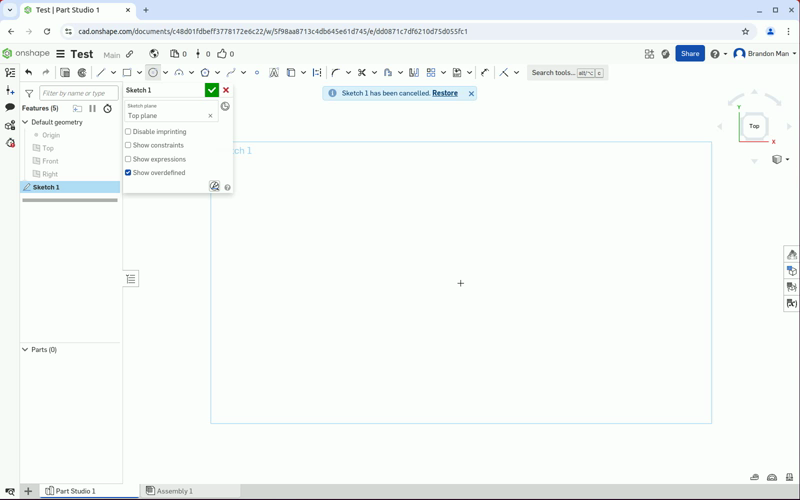
key_up(shift)
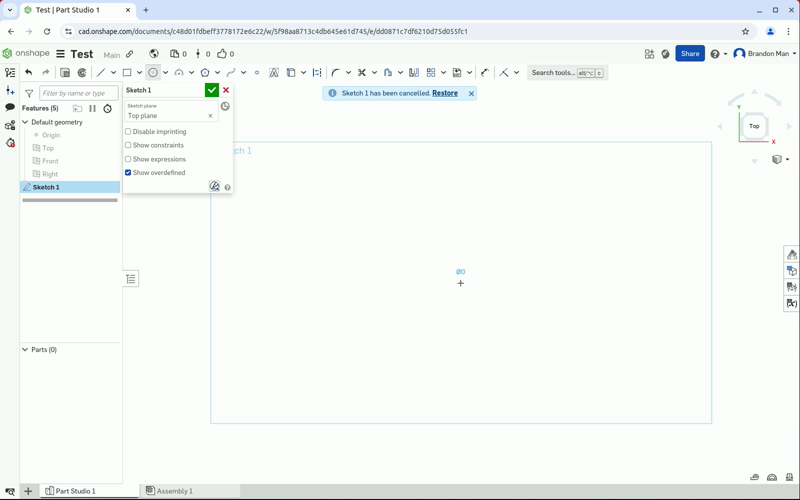
mouse_move(546, 282)
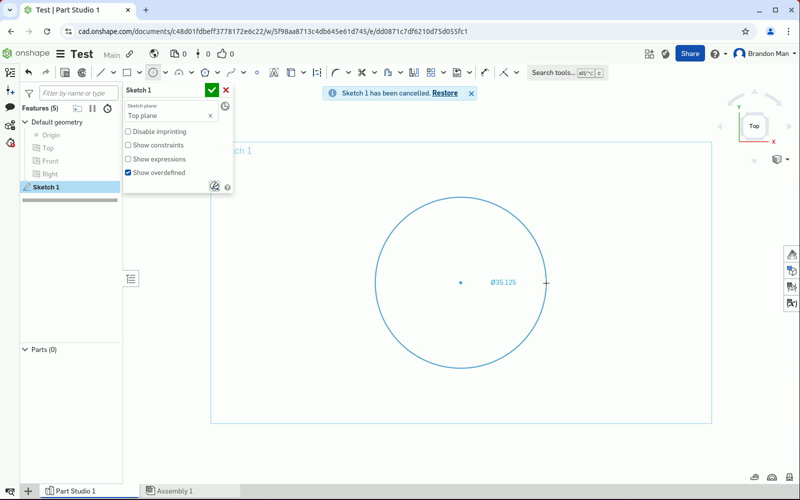
click(546, 282)
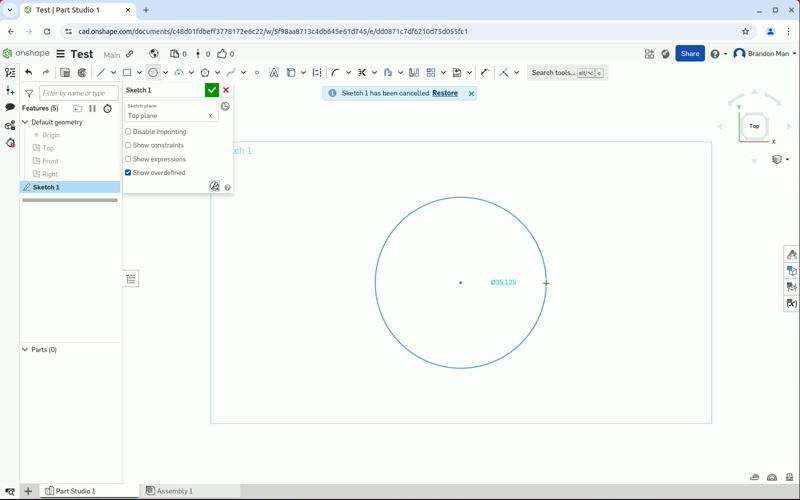
key(esc)
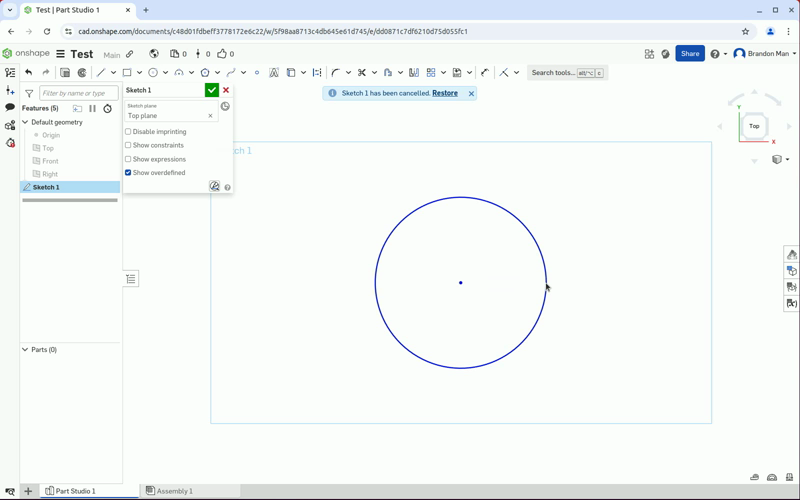
key(l)
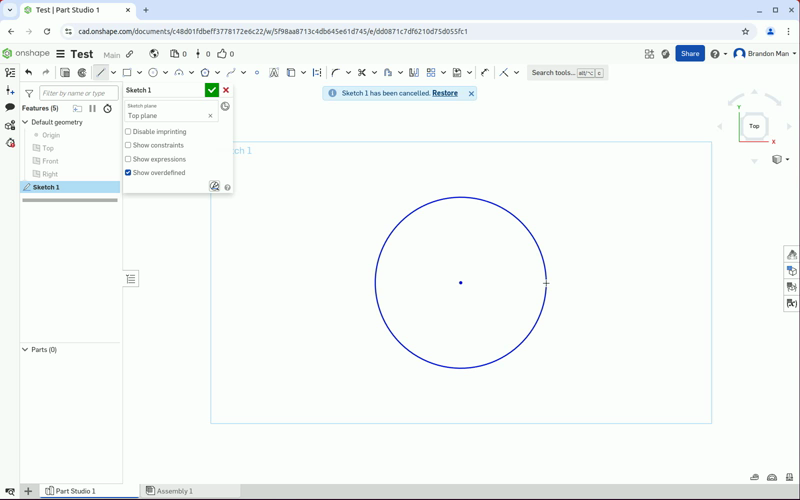
key_down(shift)
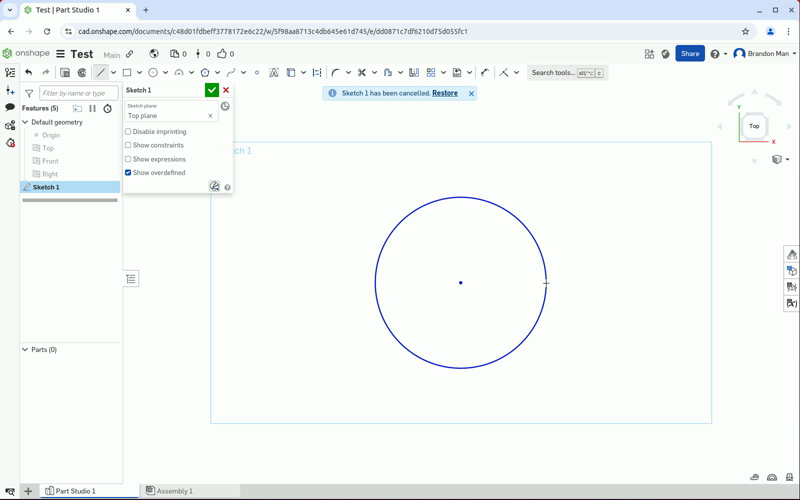
mouse_move(446, 288)
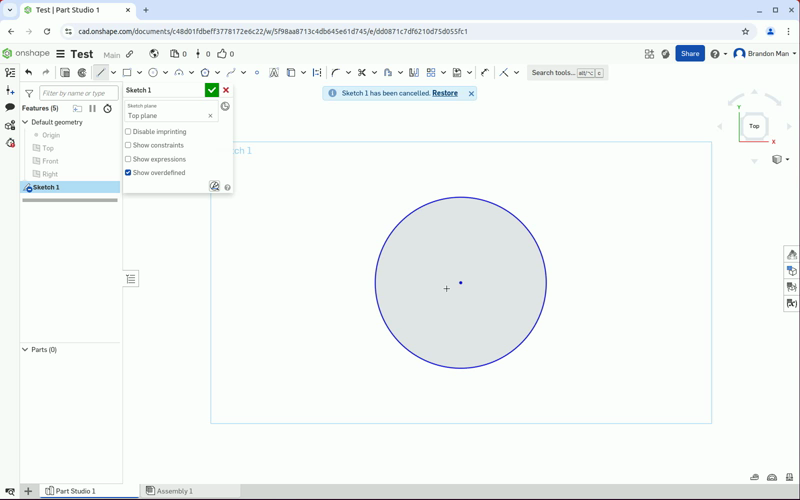
click(446, 288)
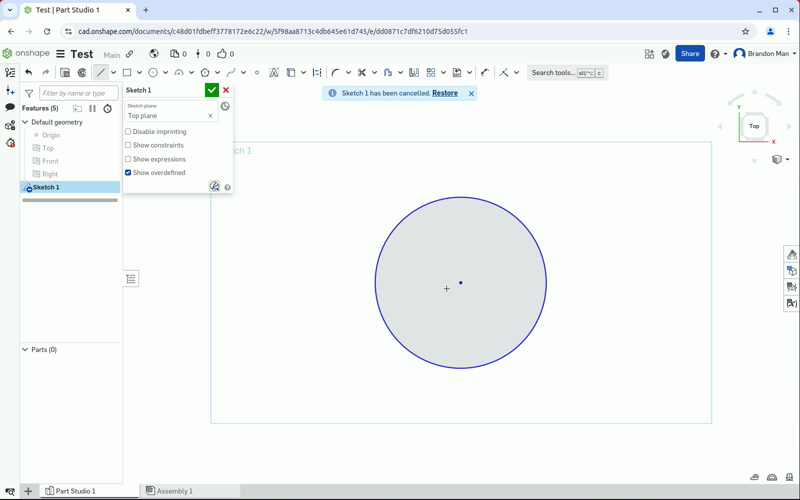
key_up(shift)
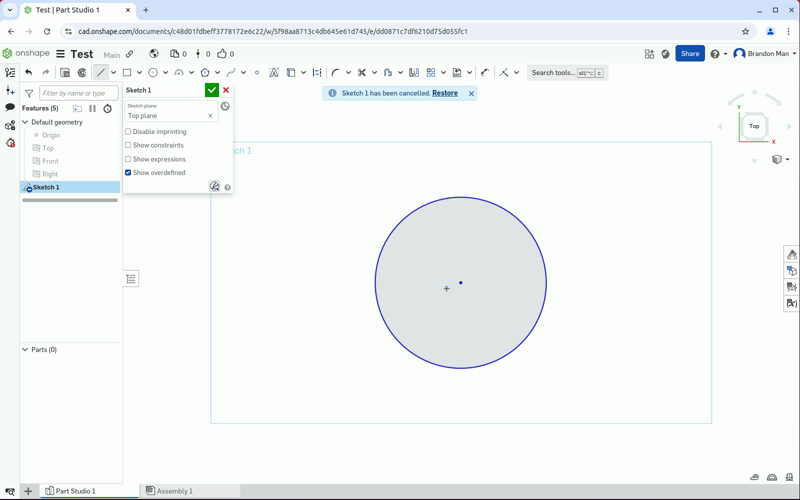
key_down(shift)
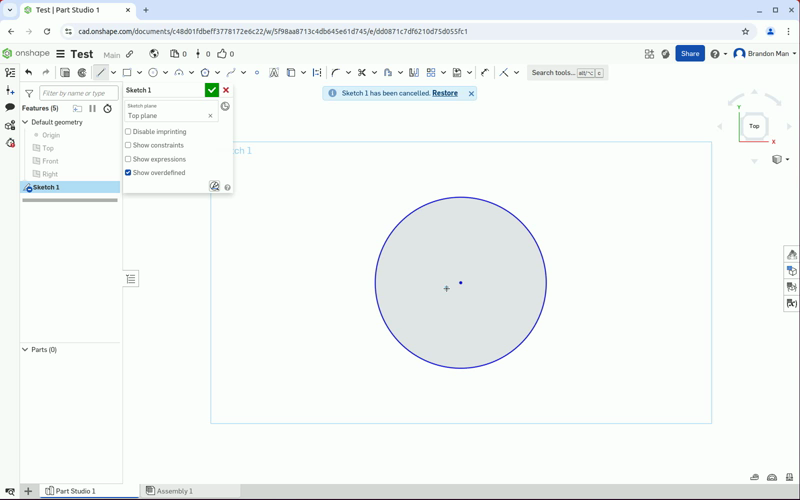
mouse_move(476, 288)
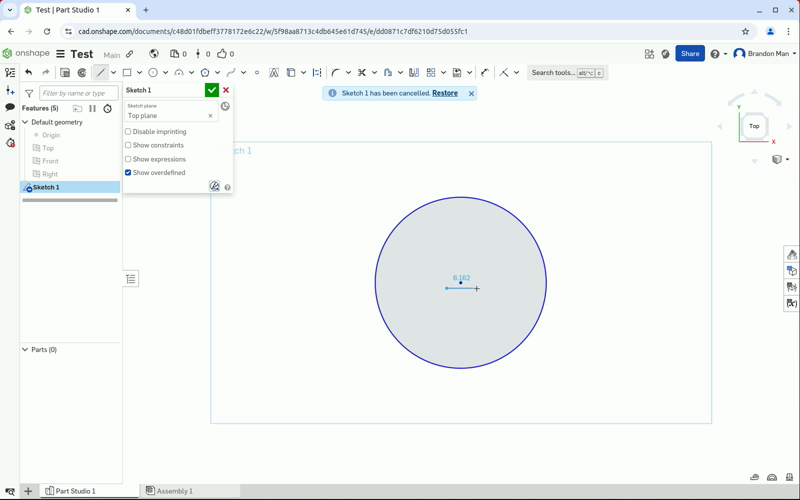
mouse_move(455, 288)
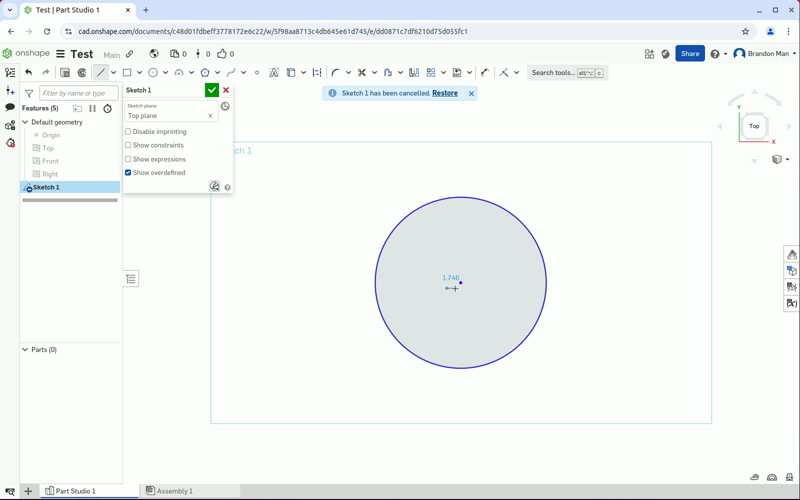
click(455, 288)
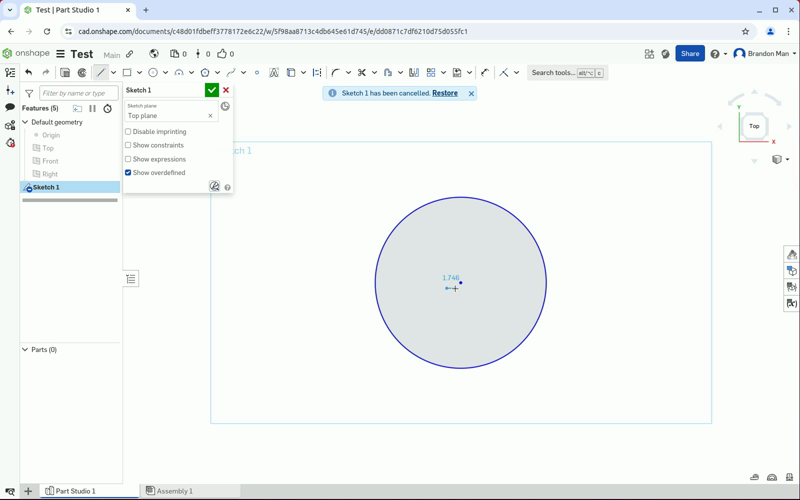
key_up(shift)
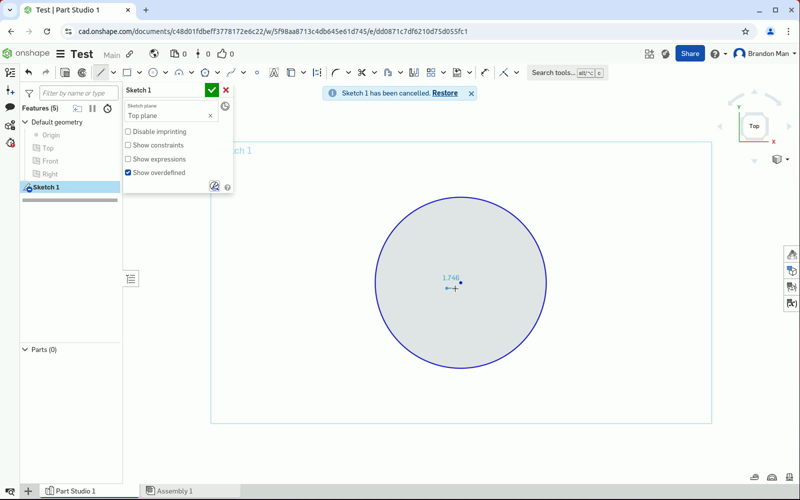
key_down(shift)
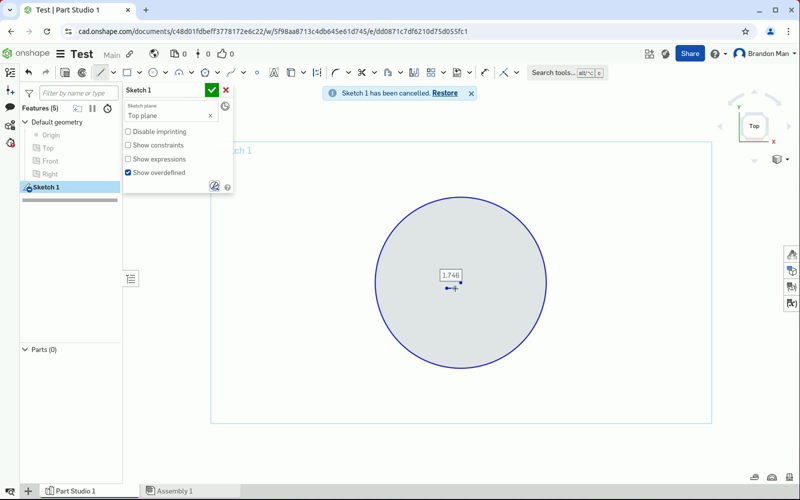
mouse_move(485, 288)
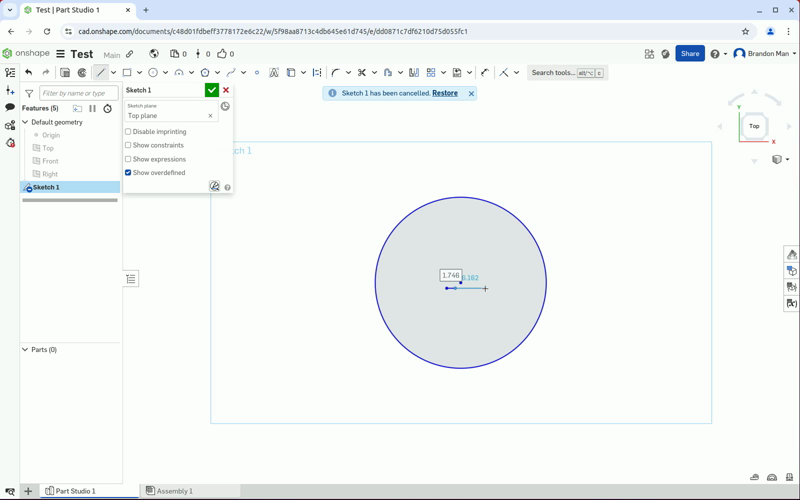
mouse_move(455, 297)
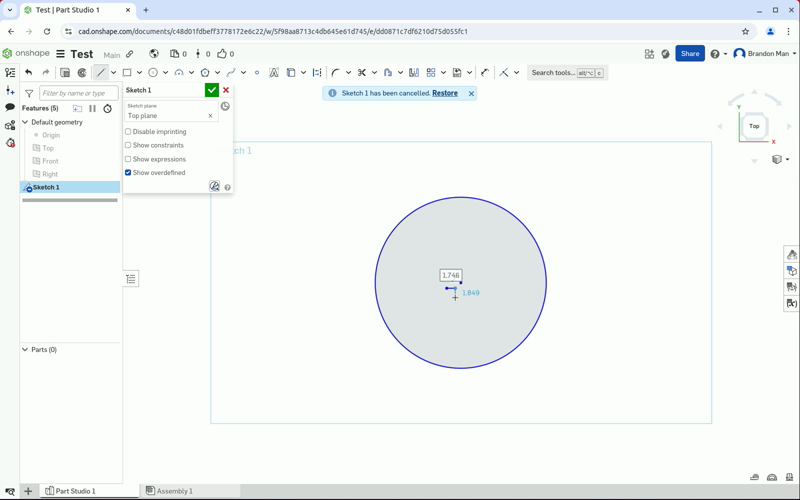
click(455, 297)
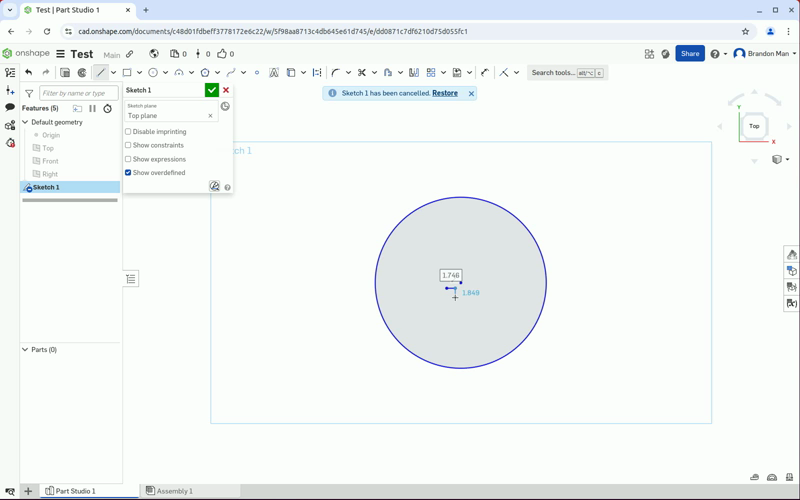
key_up(shift)
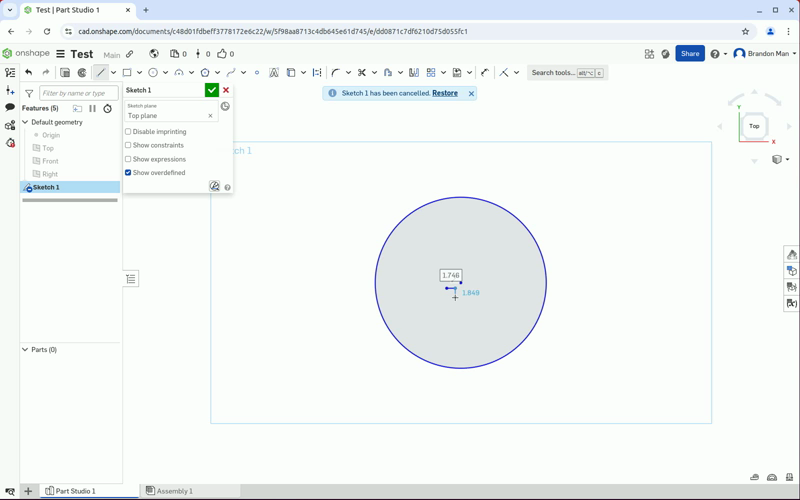
key_down(shift)
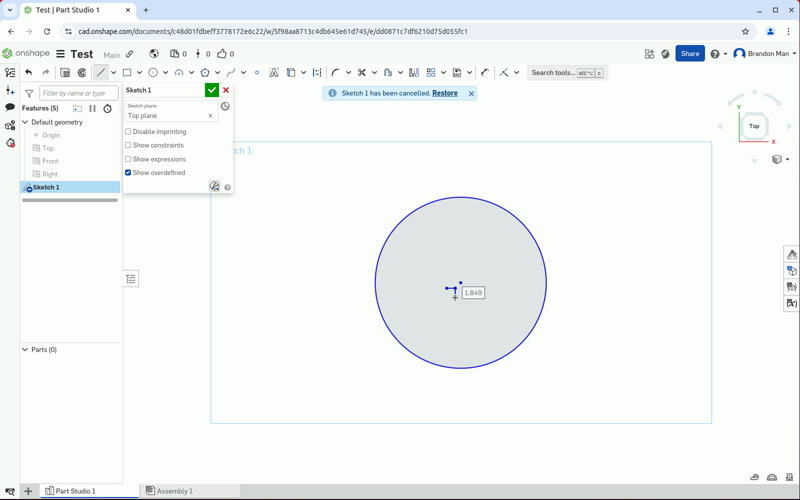
mouse_move(485, 297)
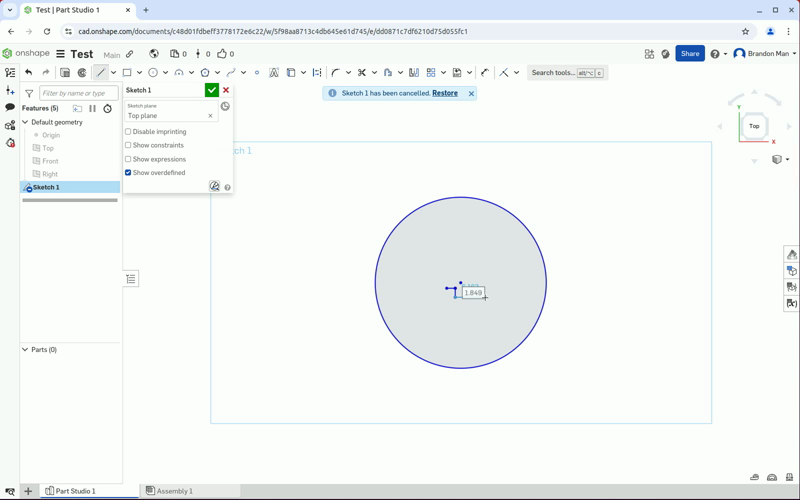
mouse_move(464, 297)
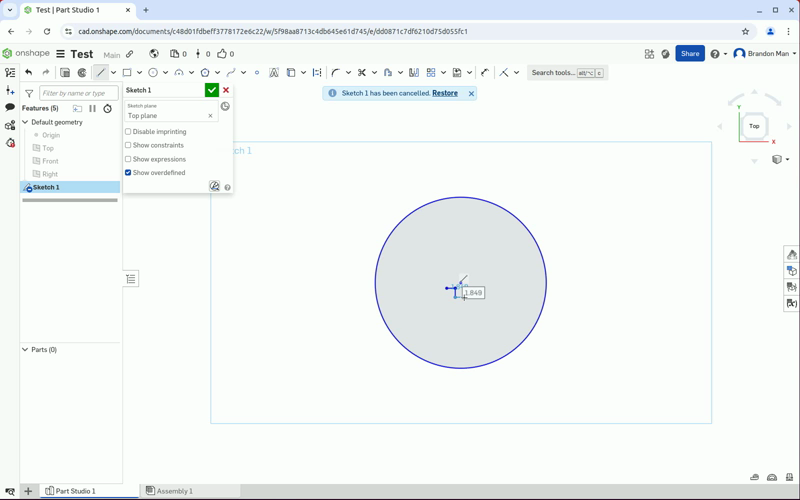
click(464, 297)
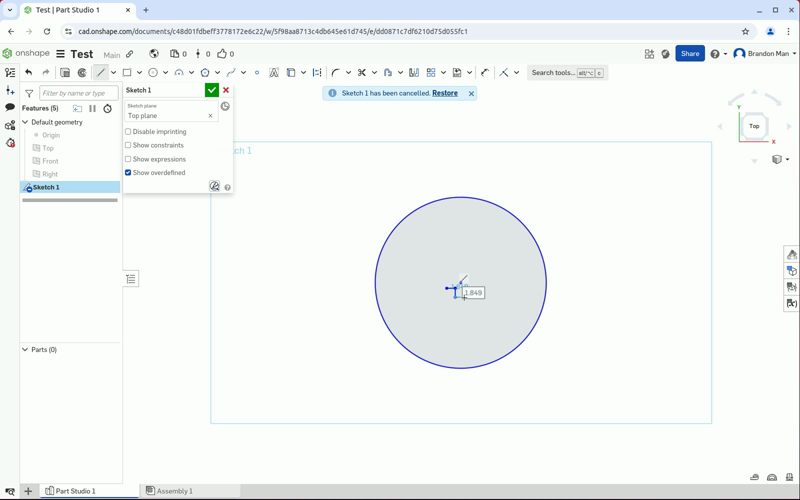
key_up(shift)
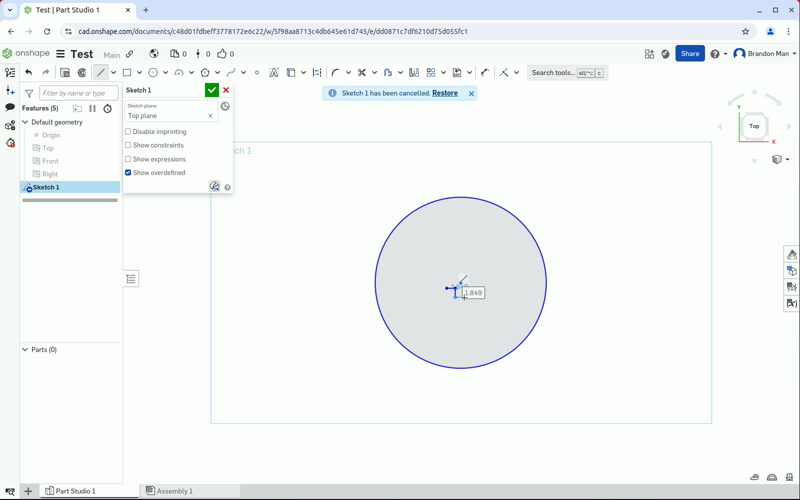
key_down(shift)
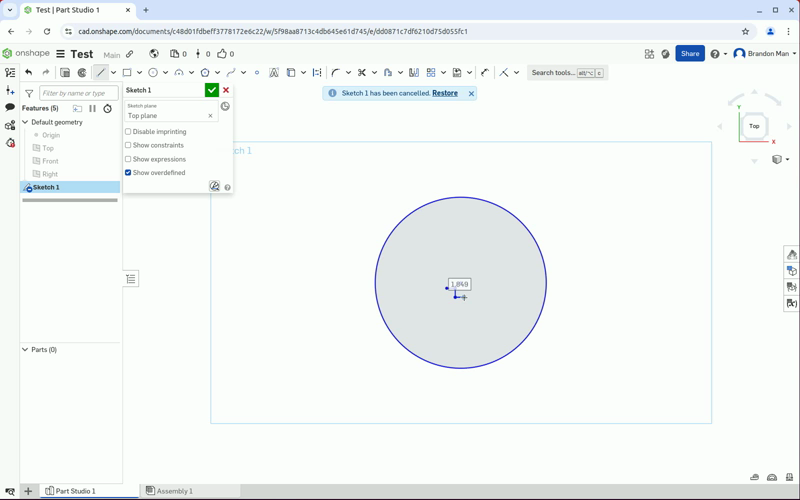
mouse_move(494, 297)
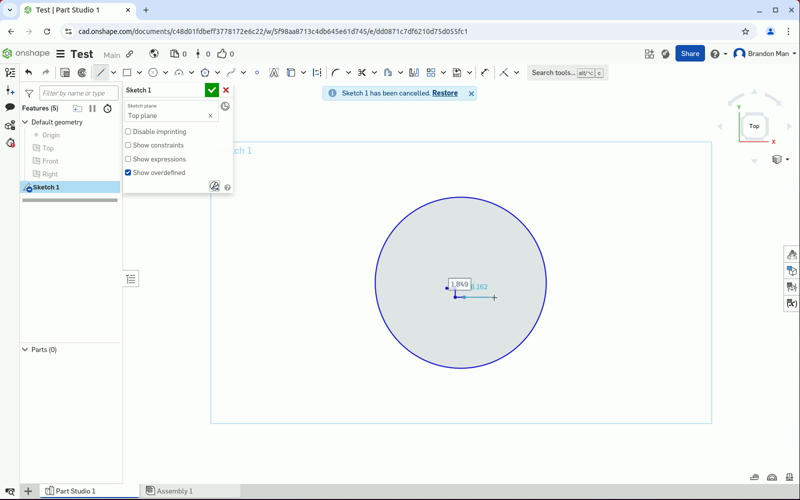
mouse_move(464, 288)
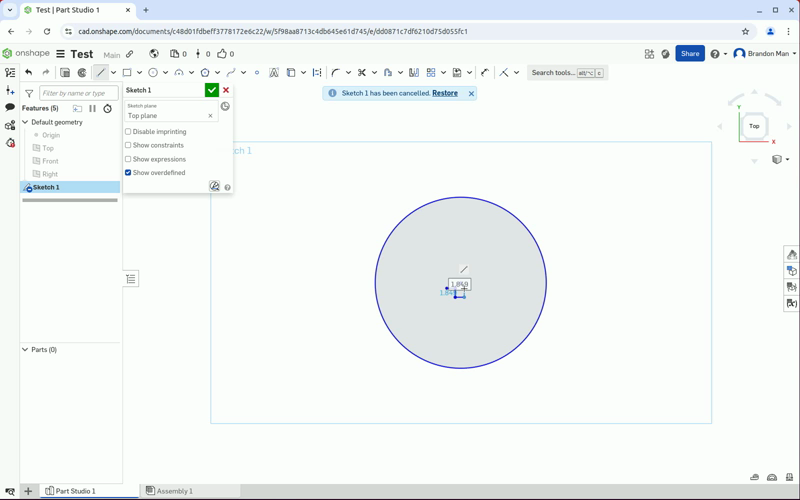
click(464, 288)
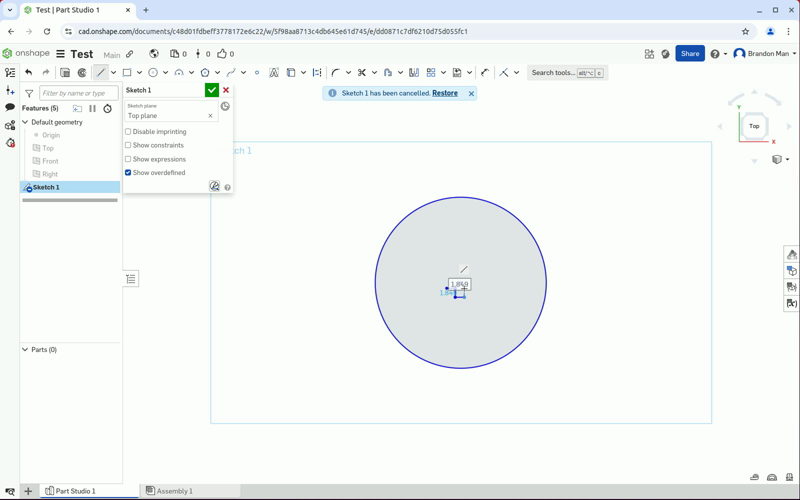
key_up(shift)
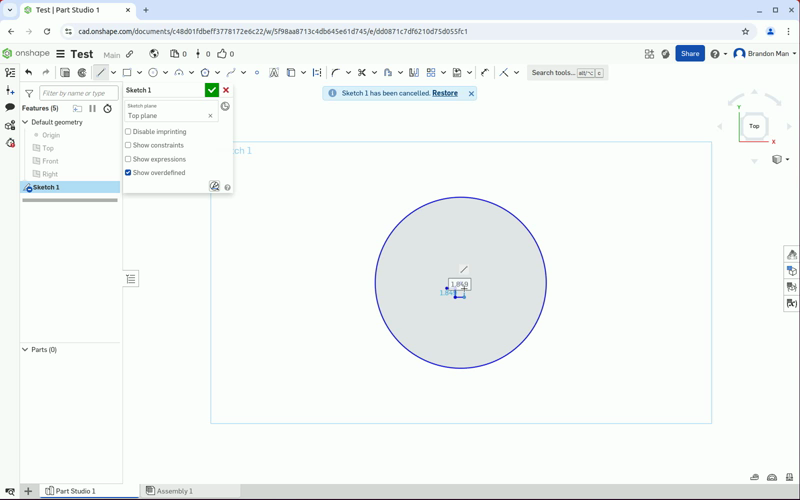
key_down(shift)
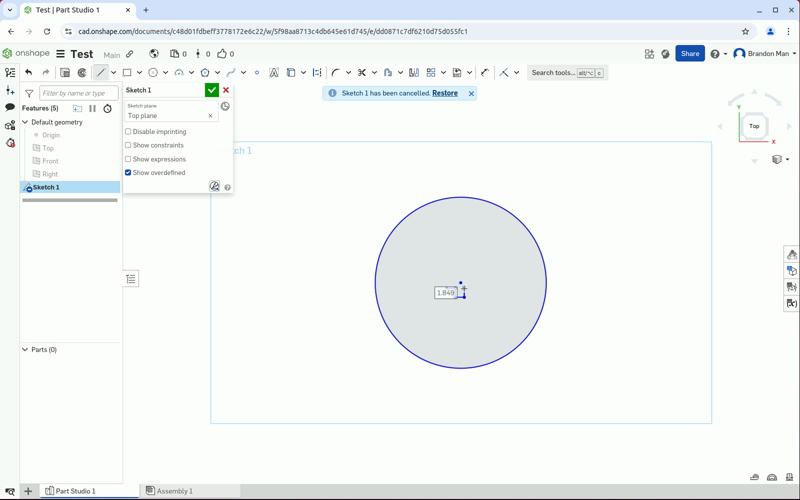
mouse_move(494, 288)
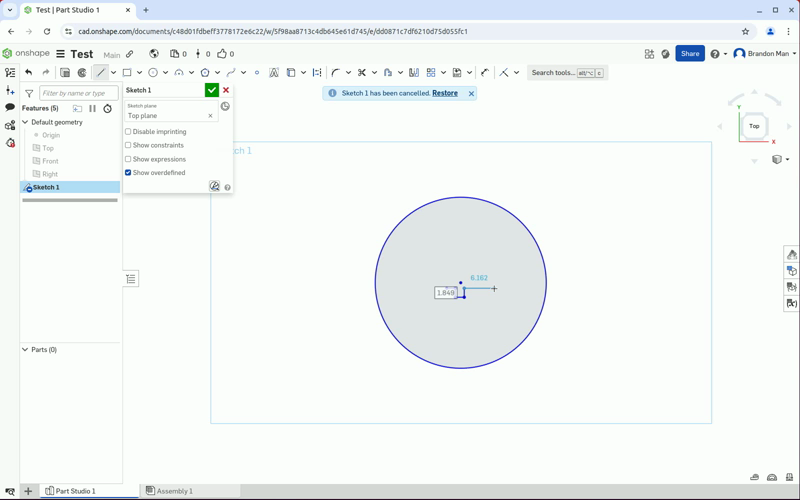
mouse_move(473, 288)
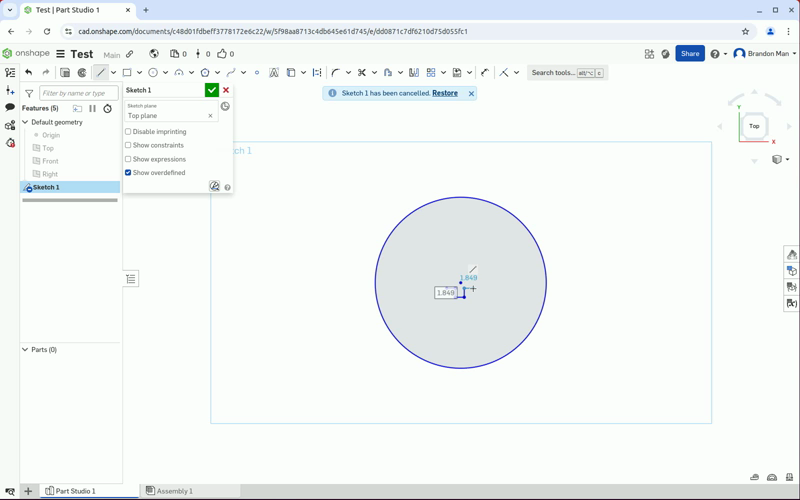
click(473, 288)
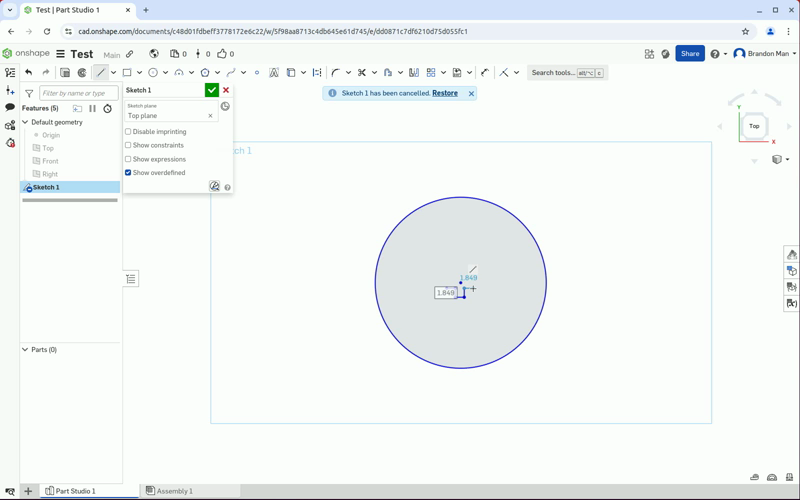
key_up(shift)
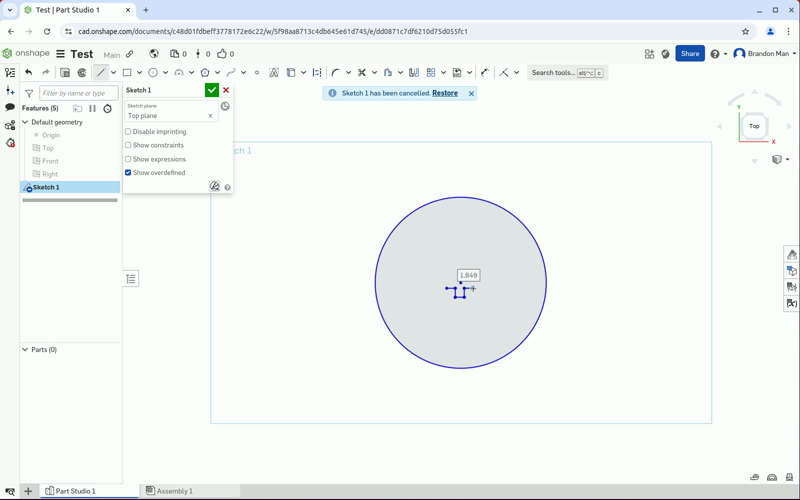
key_down(shift)
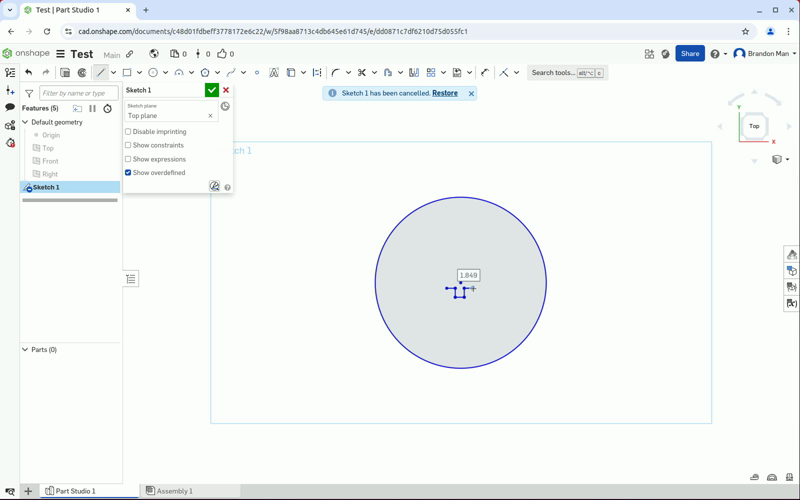
mouse_move(503, 288)
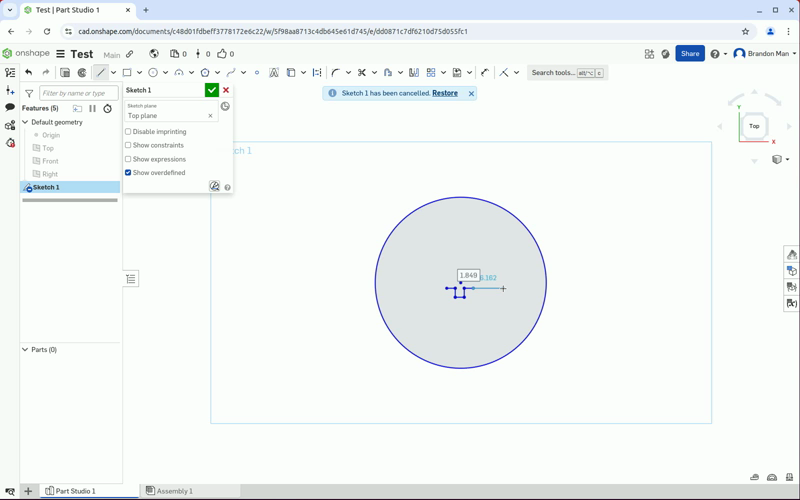
mouse_move(473, 277)
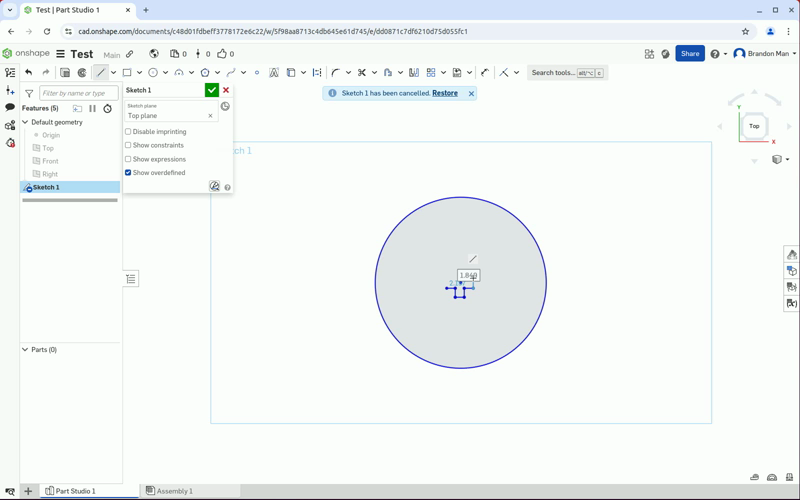
click(473, 277)
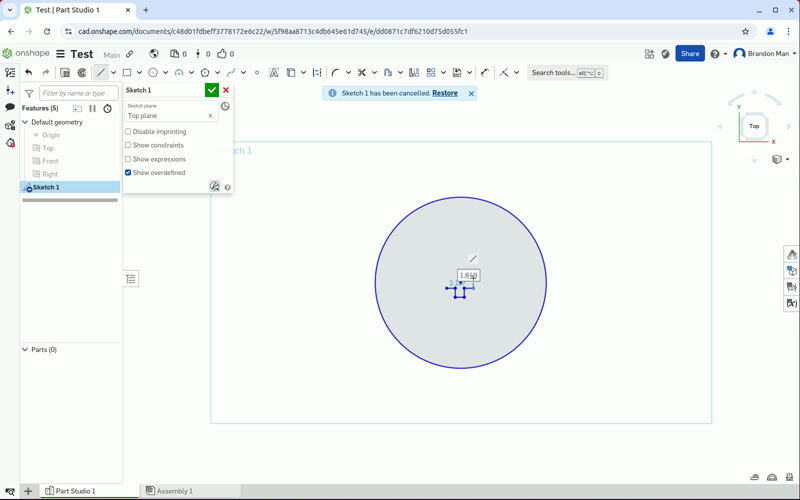
key_up(shift)
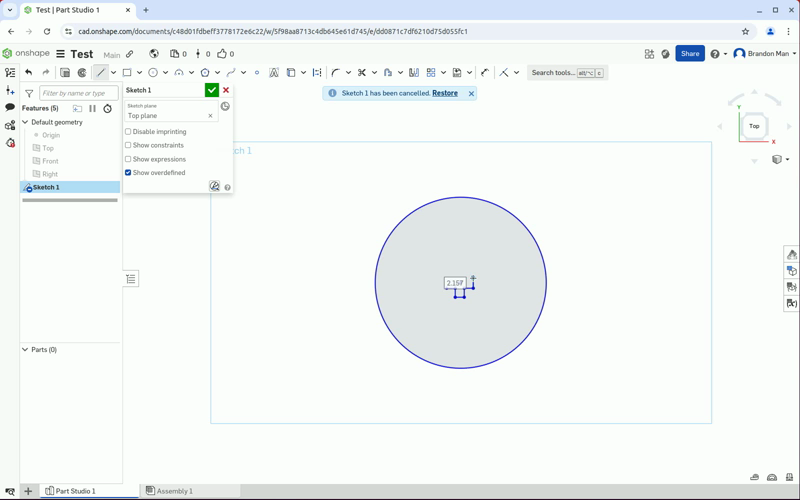
key_down(shift)
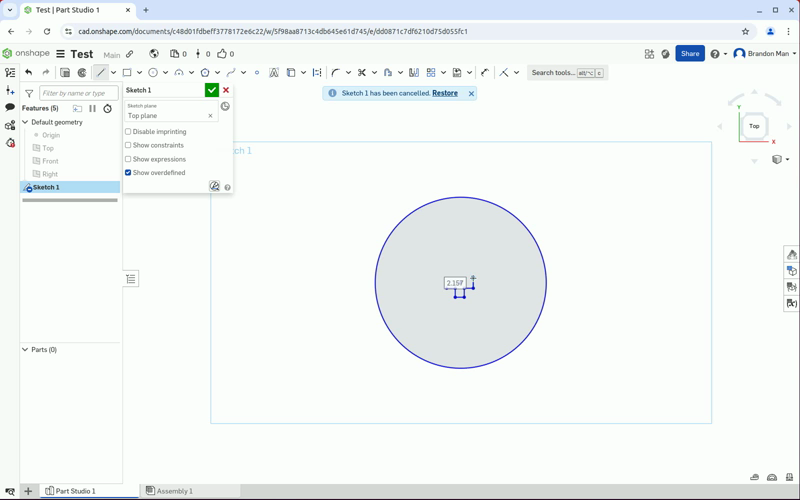
mouse_move(503, 277)
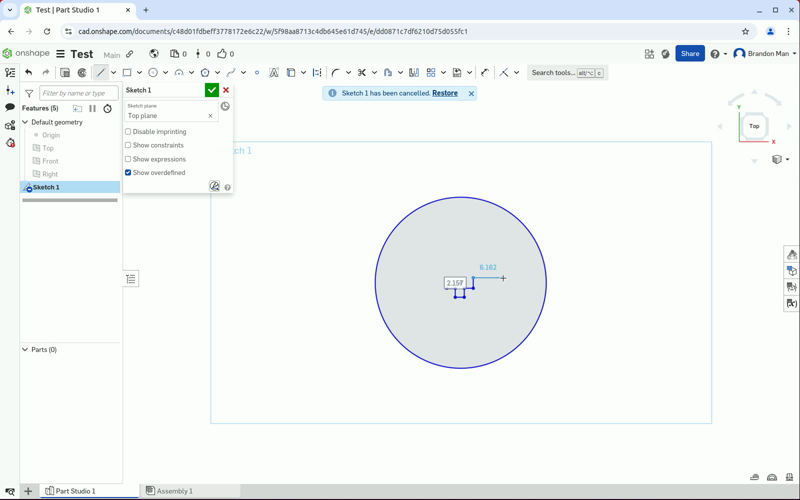
mouse_move(464, 277)
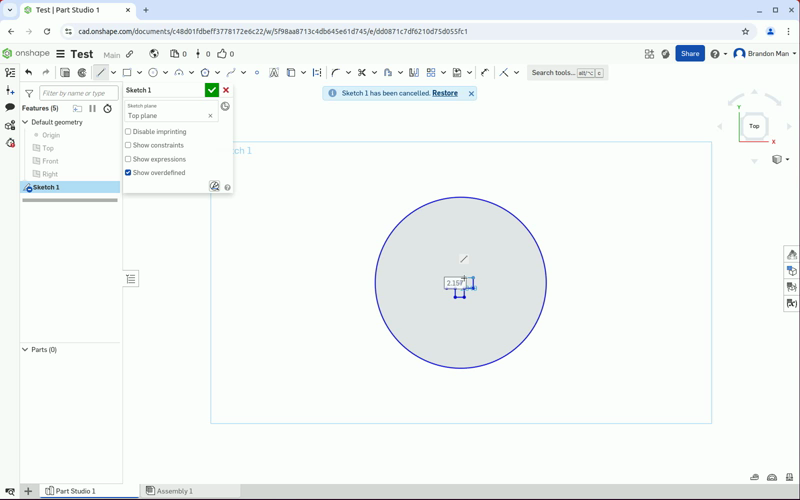
click(464, 277)
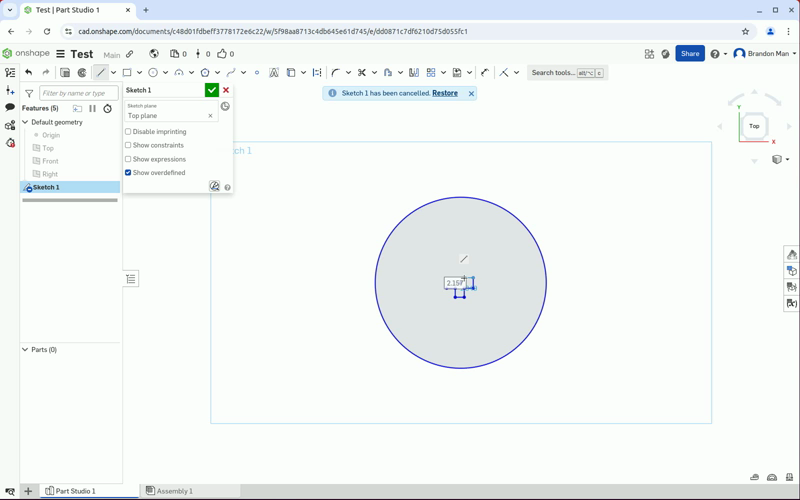
key_up(shift)
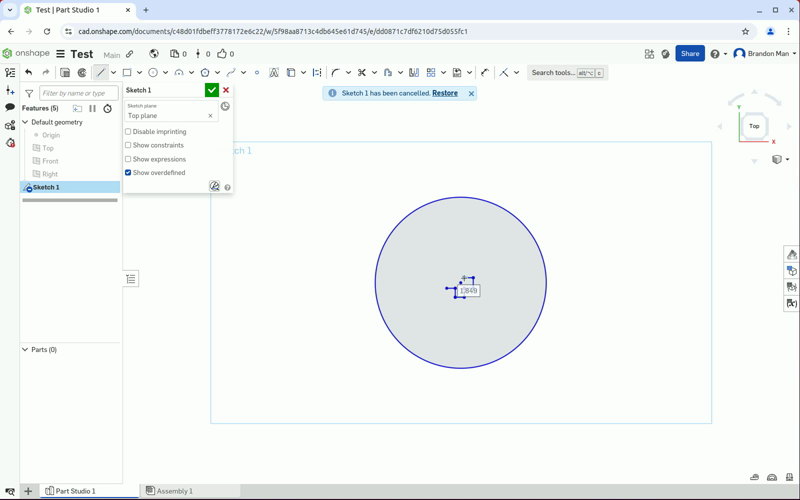
key_down(shift)
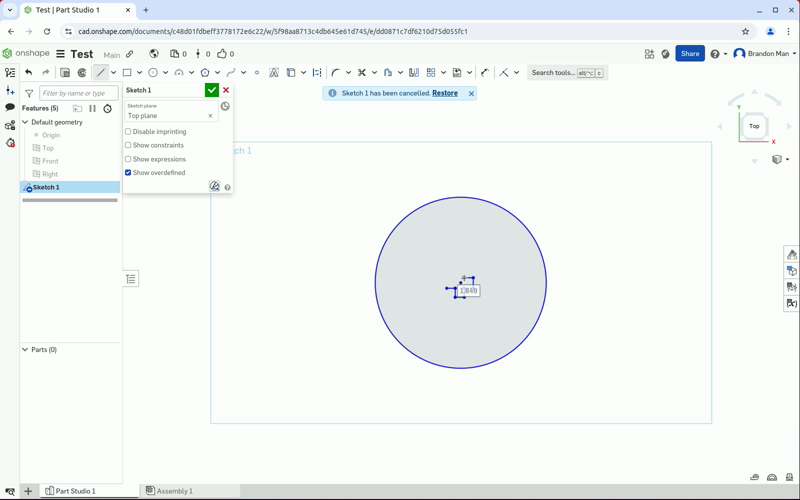
mouse_move(494, 277)
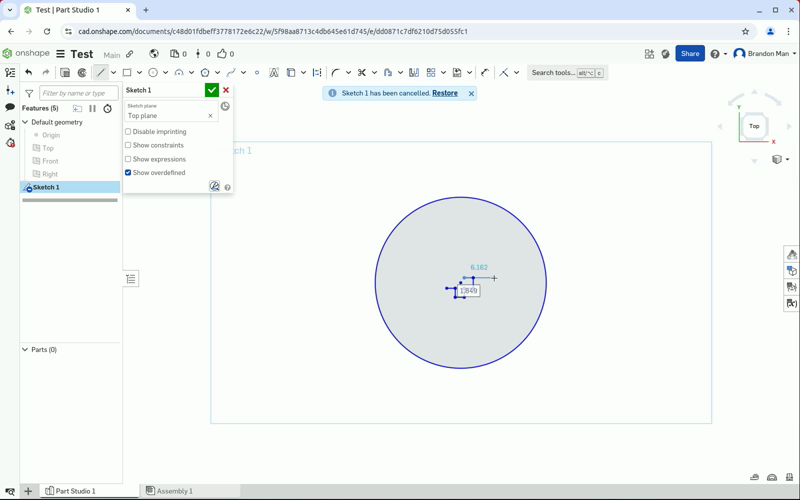
mouse_move(464, 268)
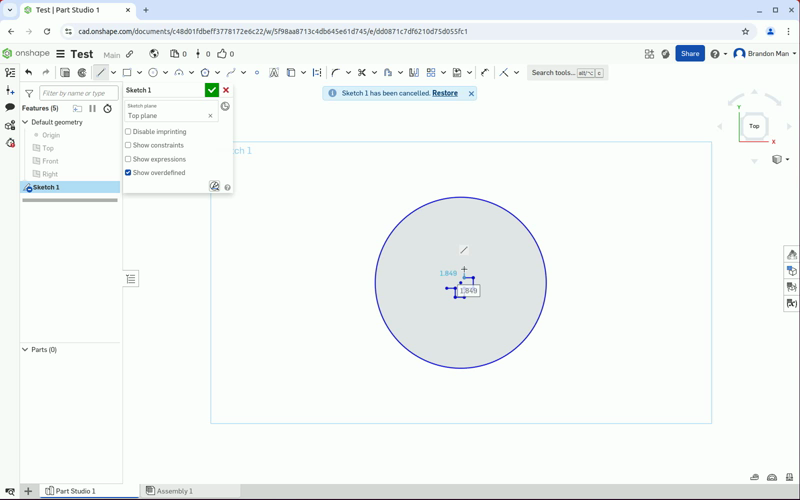
click(464, 268)
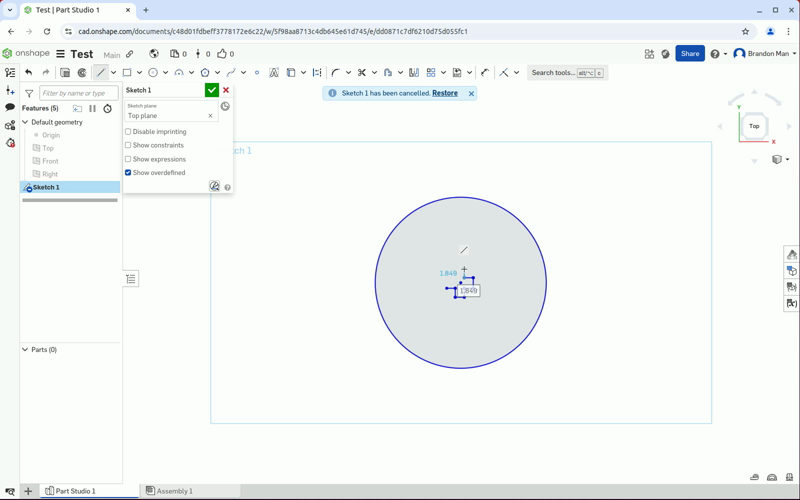
key_up(shift)
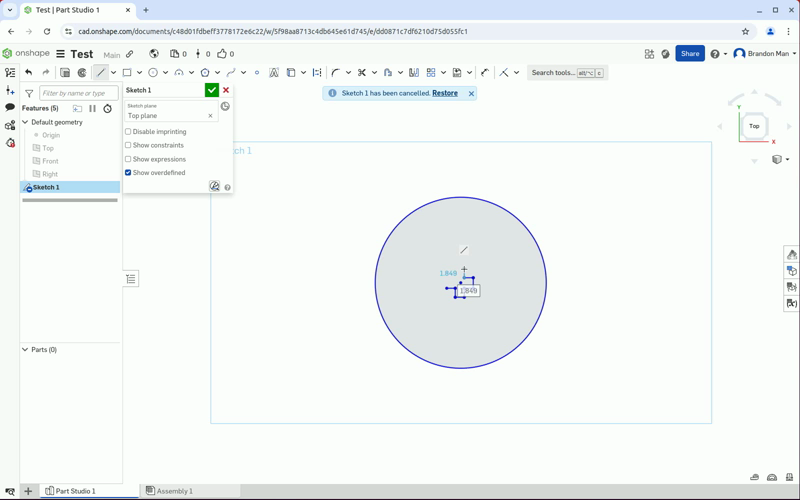
key_down(shift)
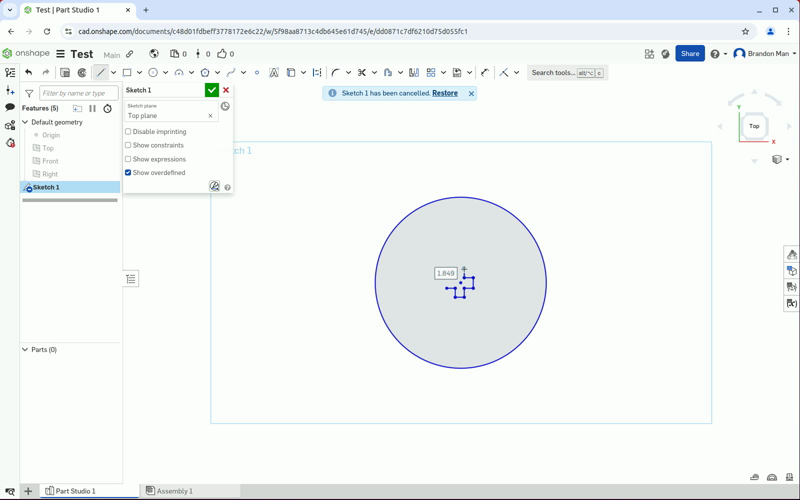
mouse_move(494, 268)
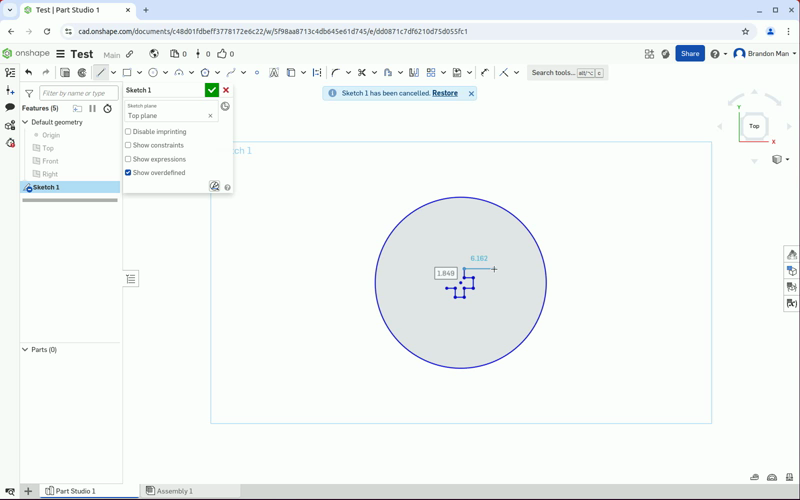
mouse_move(455, 268)
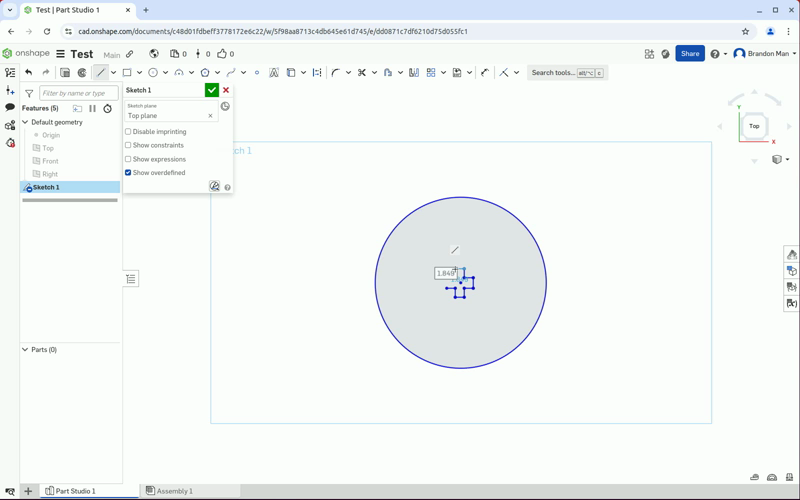
click(455, 268)
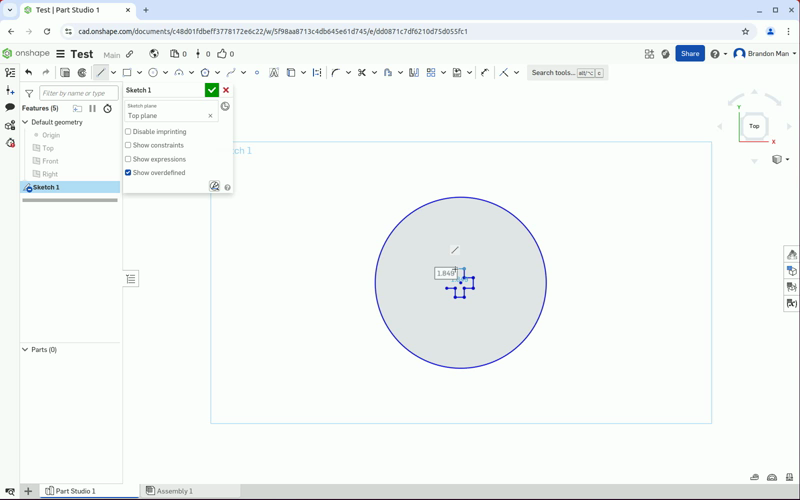
key_up(shift)
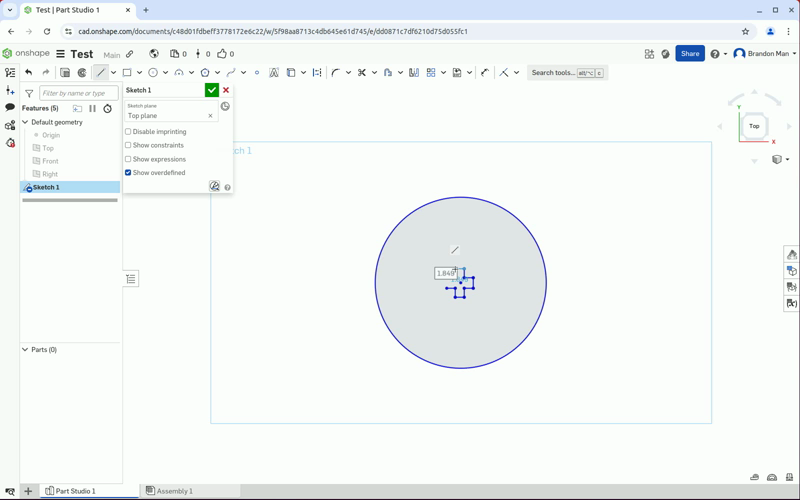
key_down(shift)
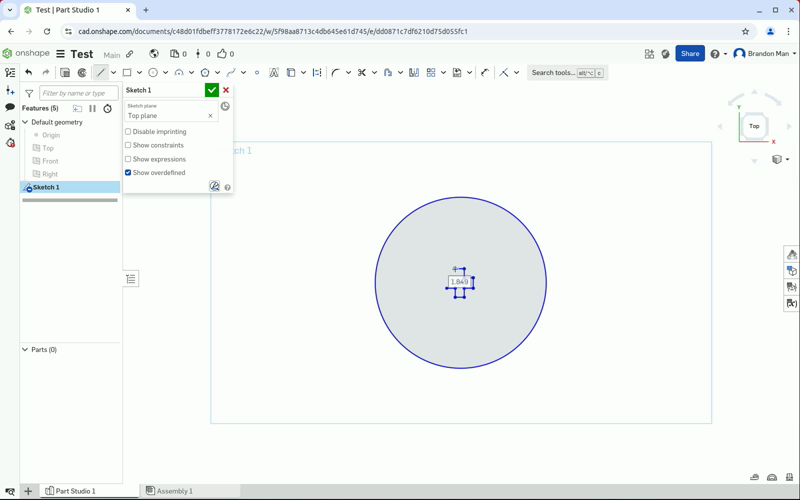
mouse_move(485, 268)
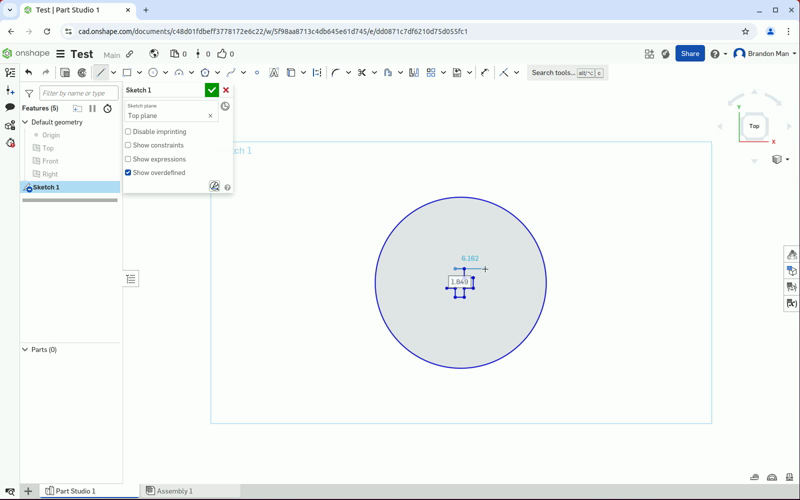
mouse_move(455, 277)
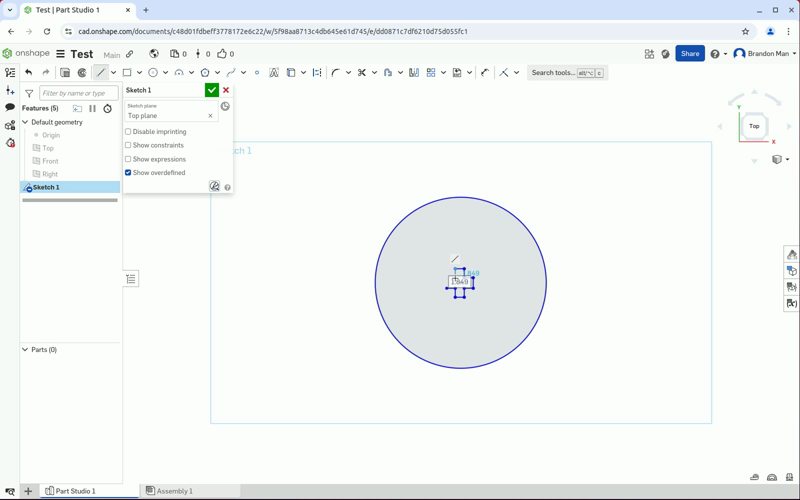
click(455, 277)
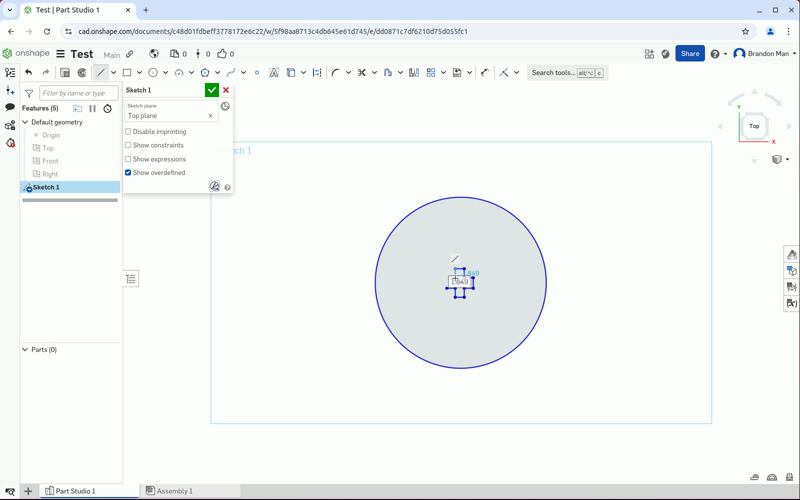
key_up(shift)
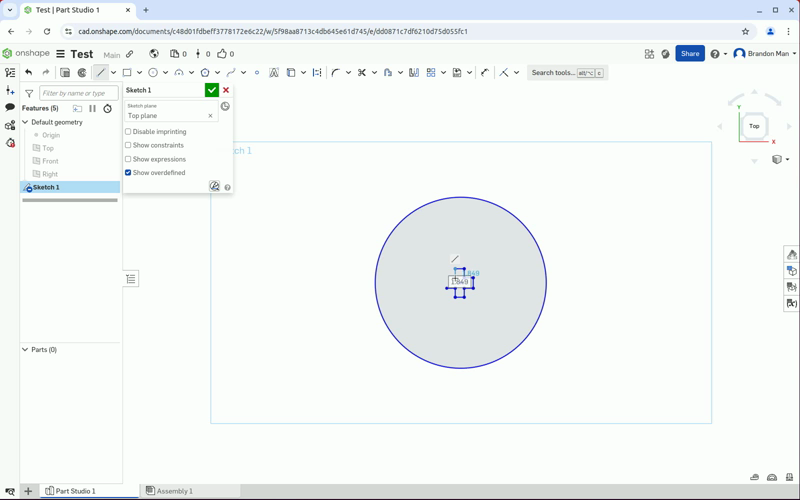
key_down(shift)
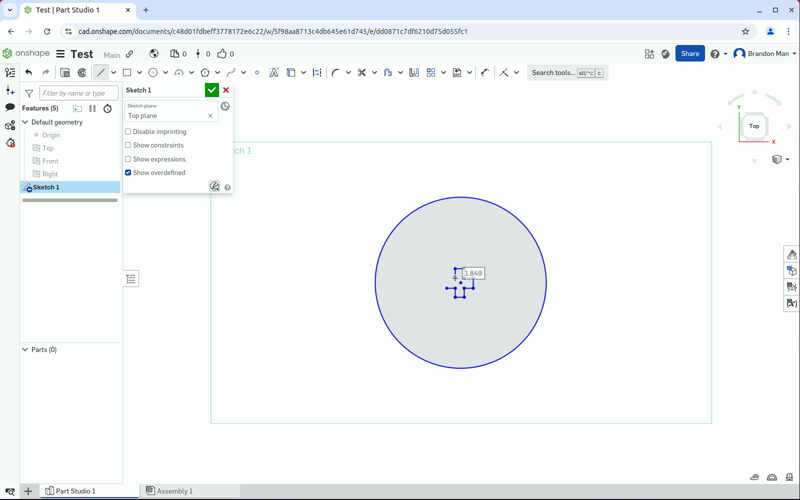
mouse_move(485, 277)
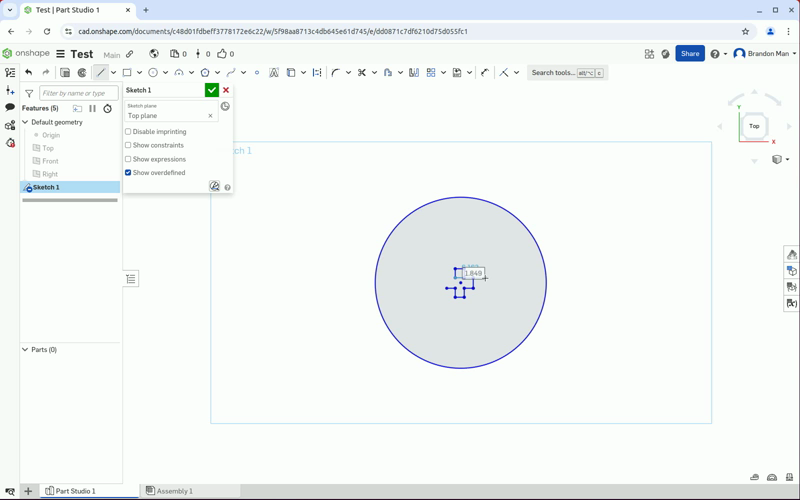
mouse_move(446, 277)
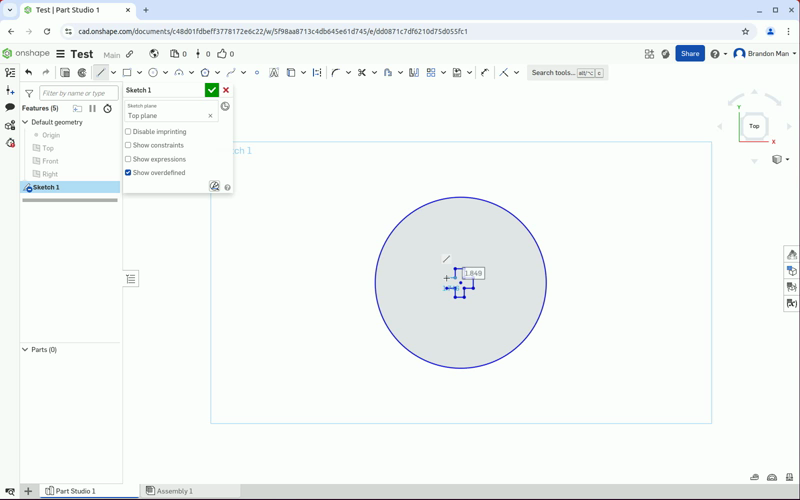
click(446, 277)
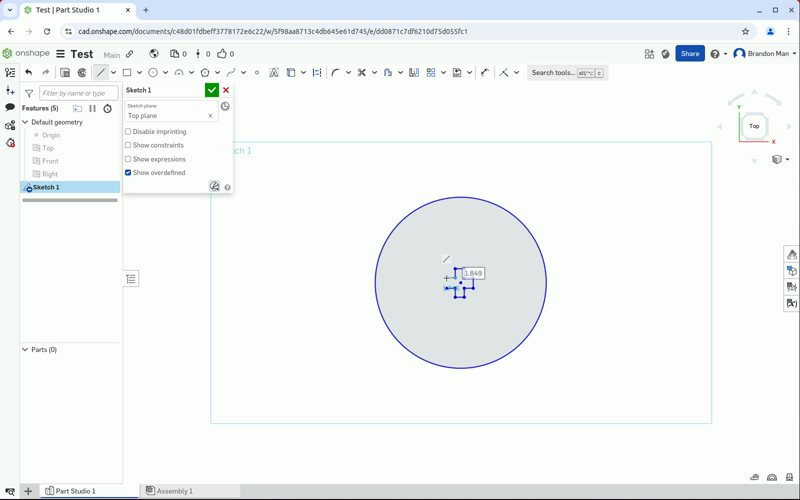
key_up(shift)
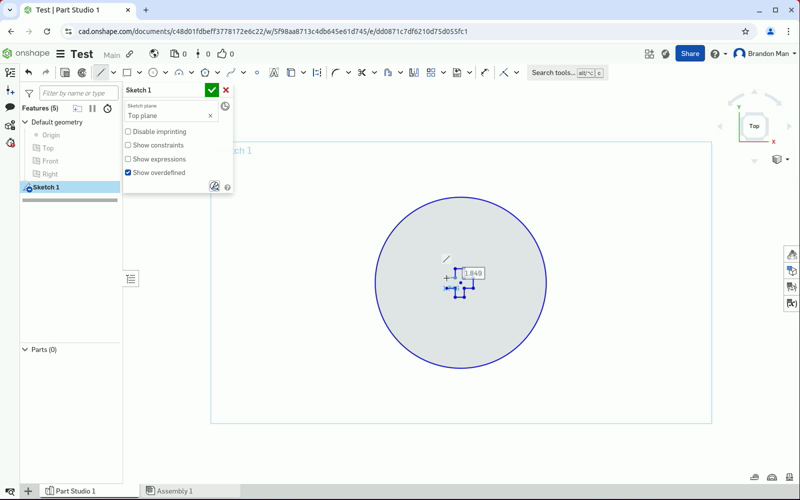
mouse_move(476, 277)
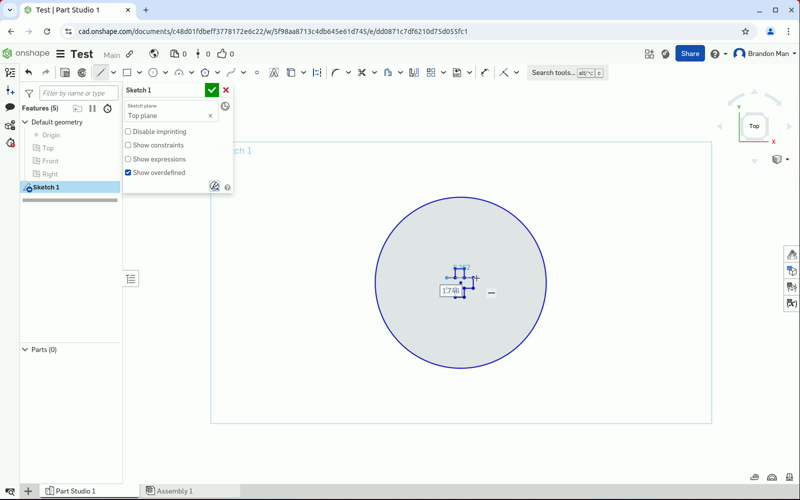
key_down(shift)
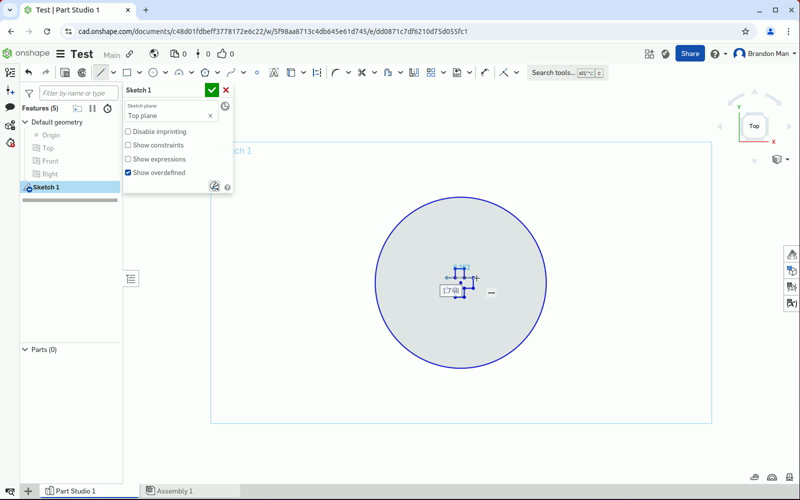
mouse_move(446, 288)
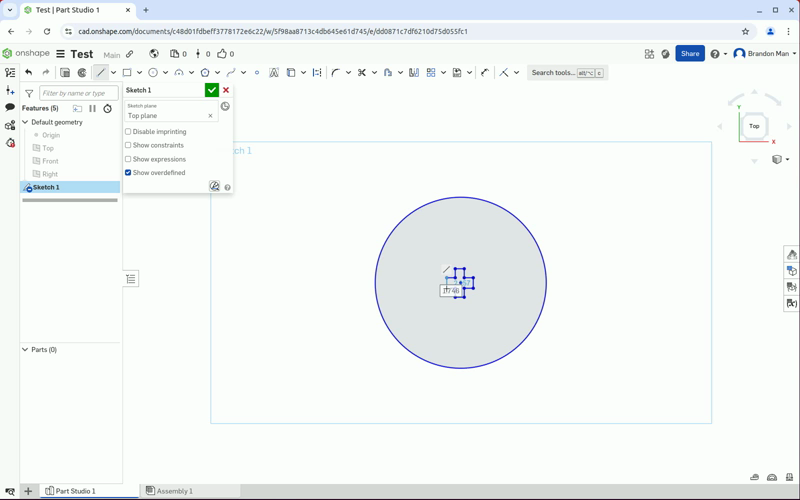
key_up(shift)
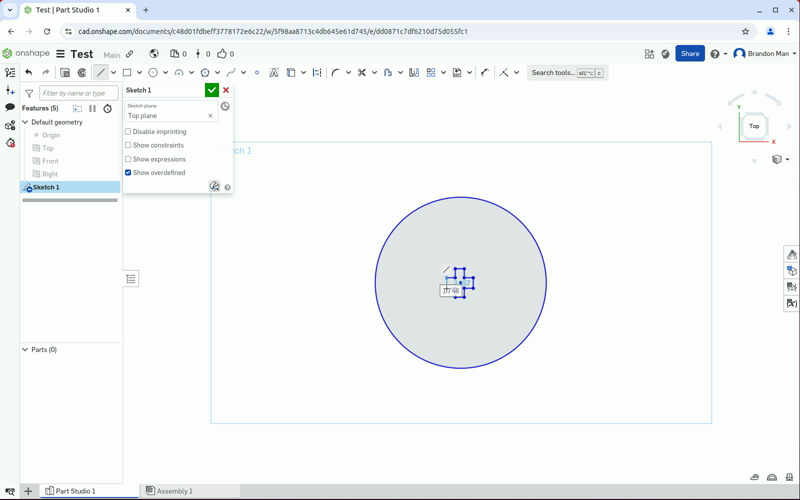
click(446, 288)
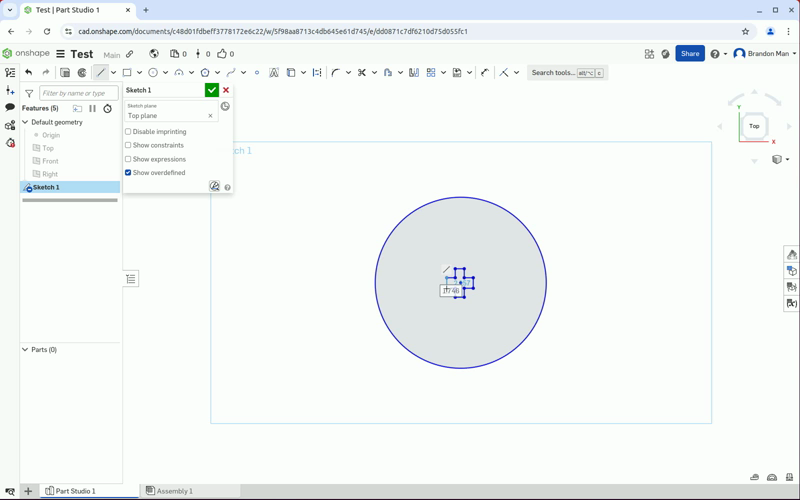
key(esc)
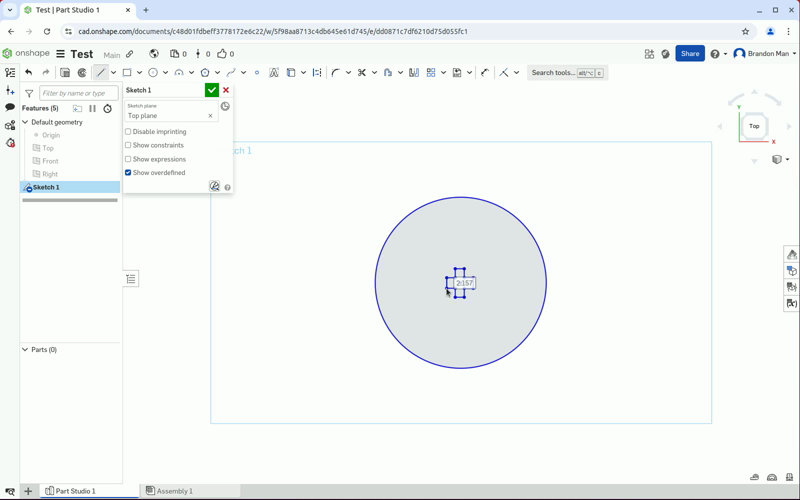
mouse_move(419, 274)
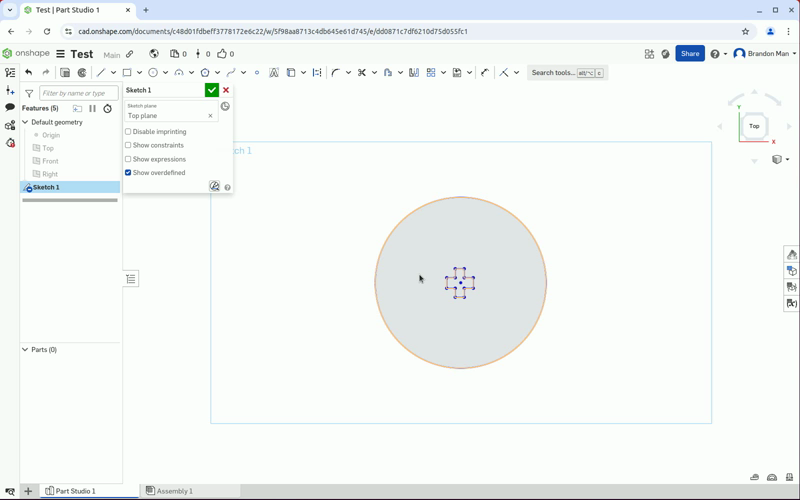
click(419, 274)
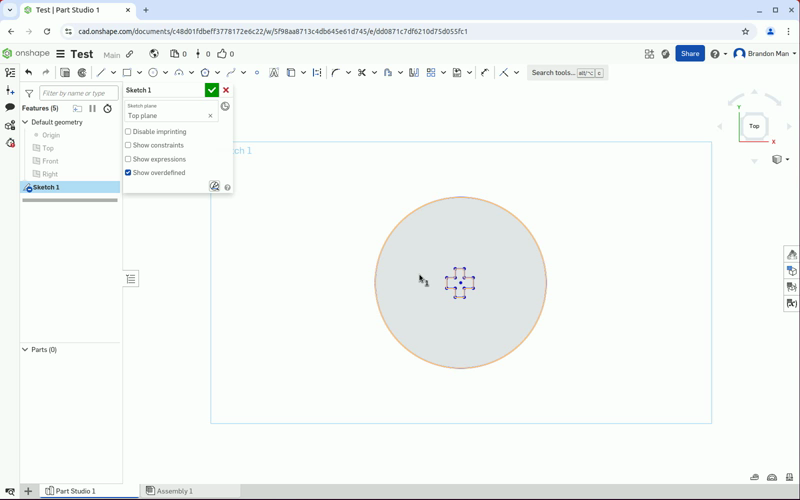
mouse_move(73, 352)
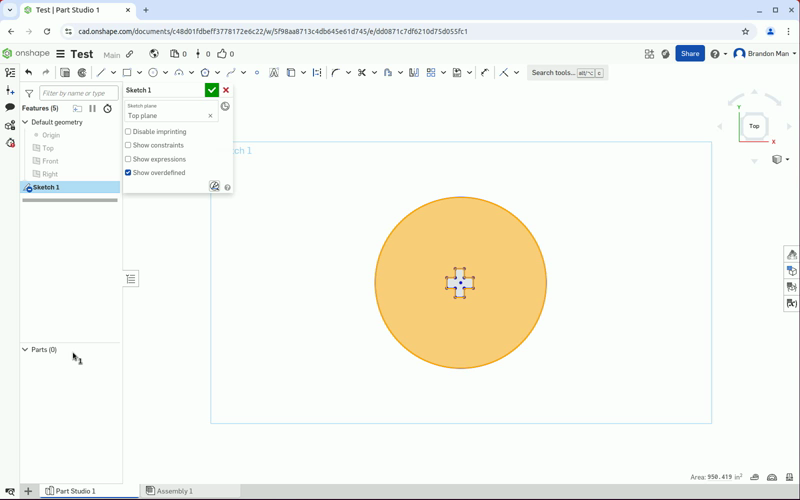
key(shift+y)
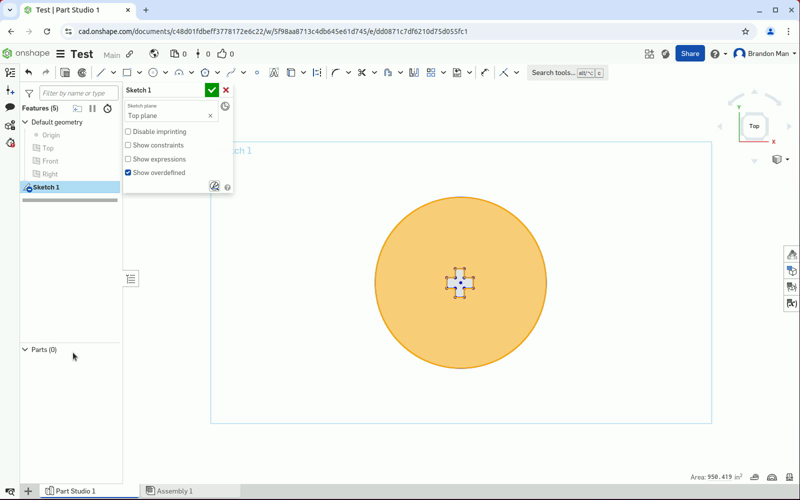
key(shift+e)
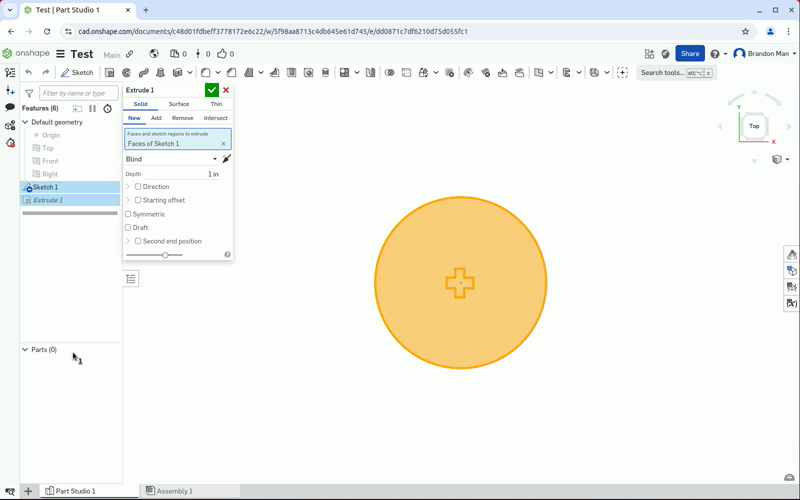
mouse_move(143, 106)
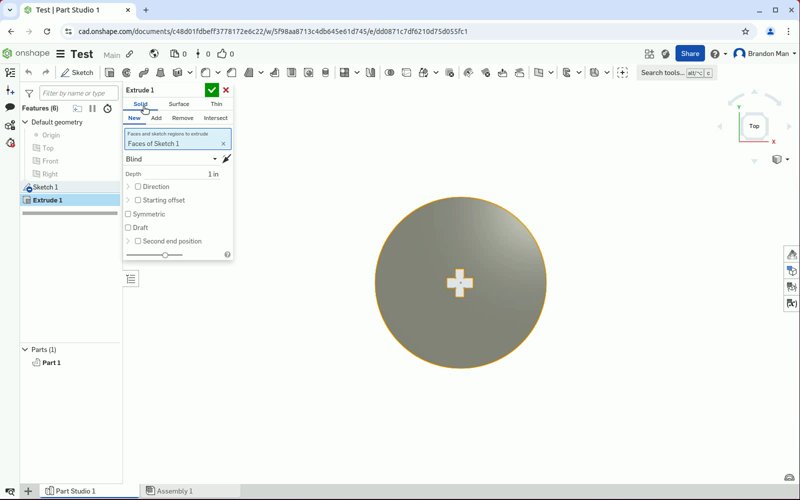
click(143, 106)
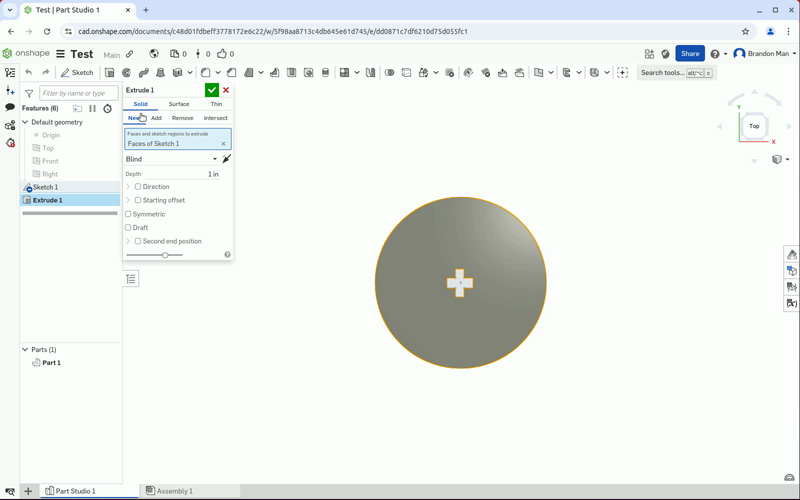
mouse_move(137, 120)
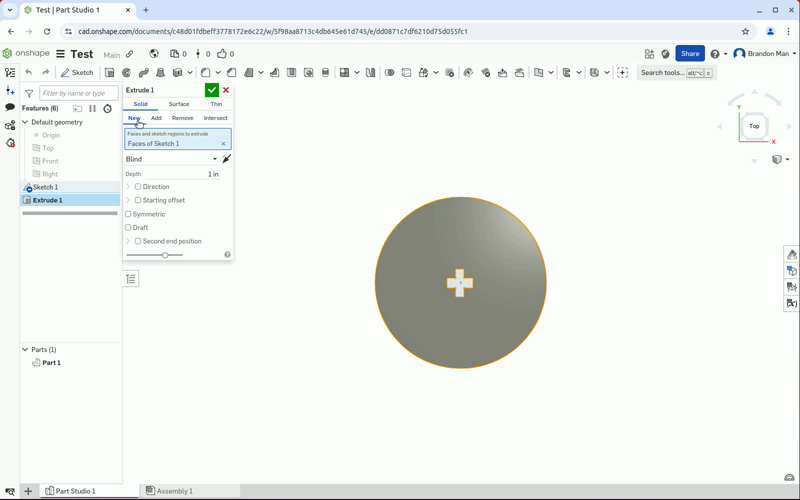
click(137, 120)
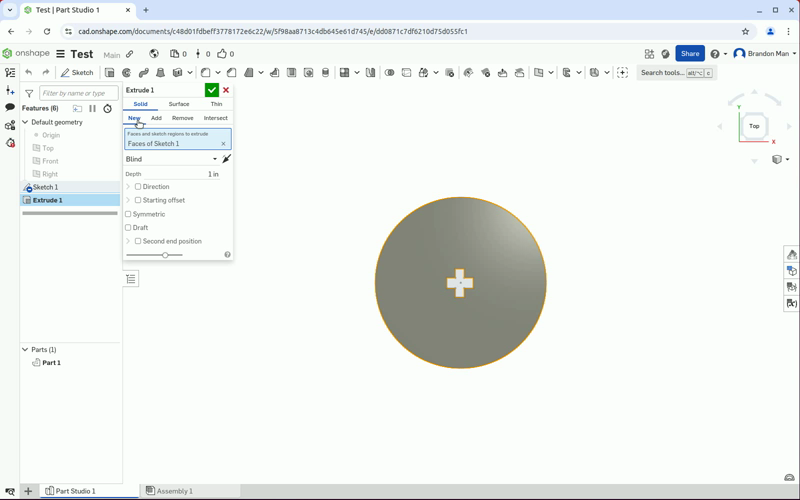
key(tab, 4)
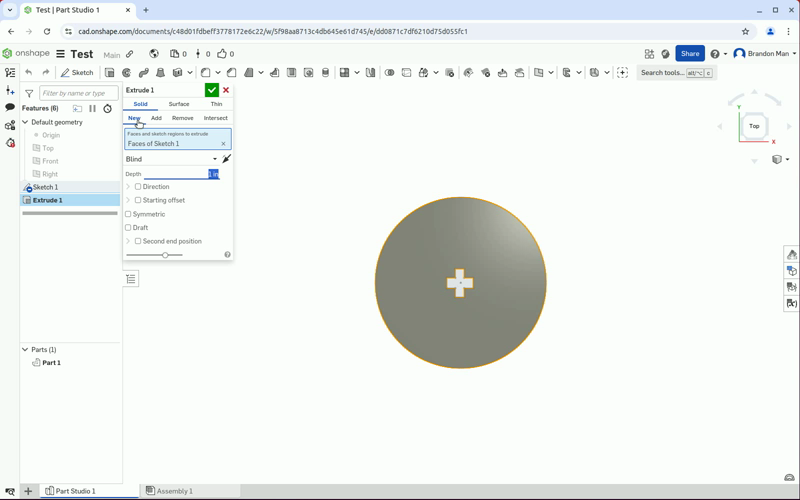
text(23.108)
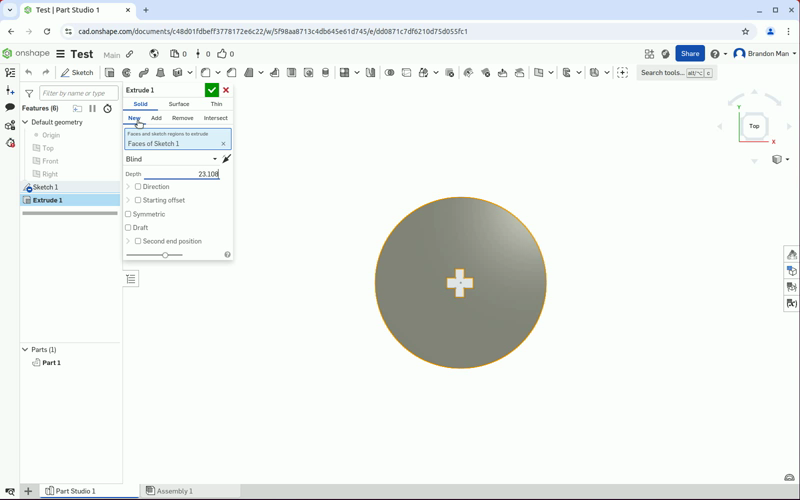
key(enter)
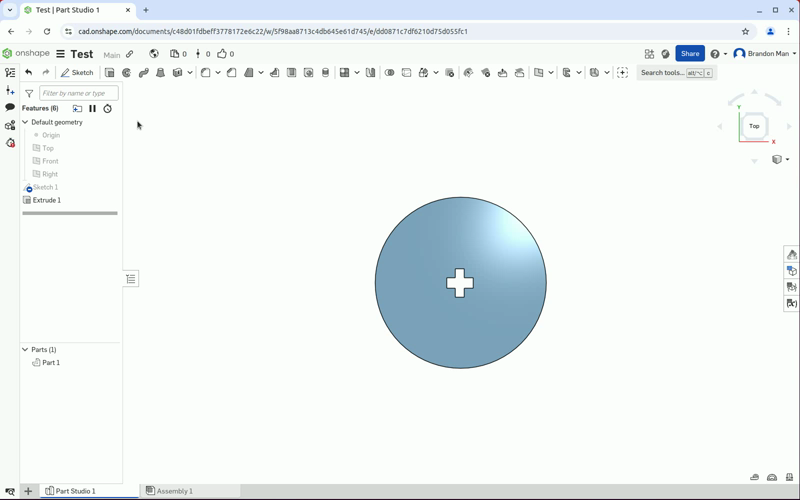
key(shift+h)
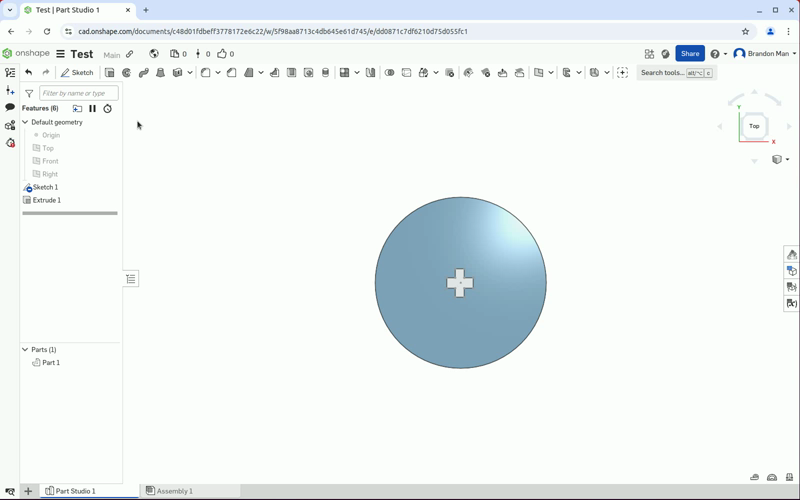
key(shift+h)
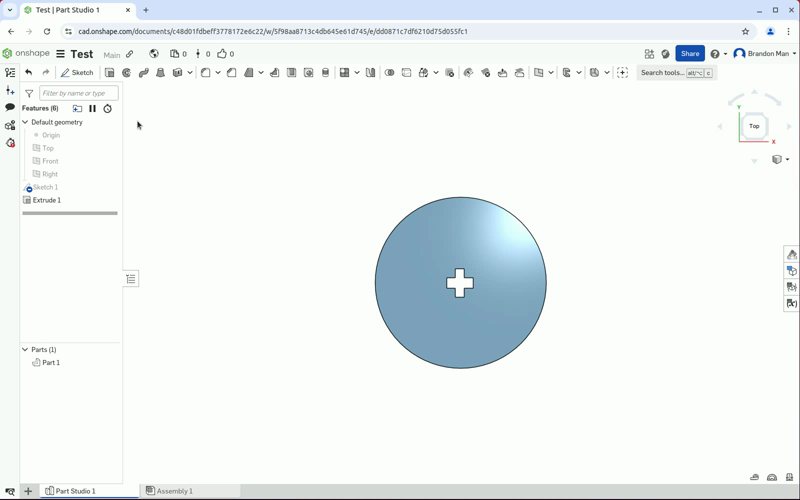
mouse_move(73, 189)
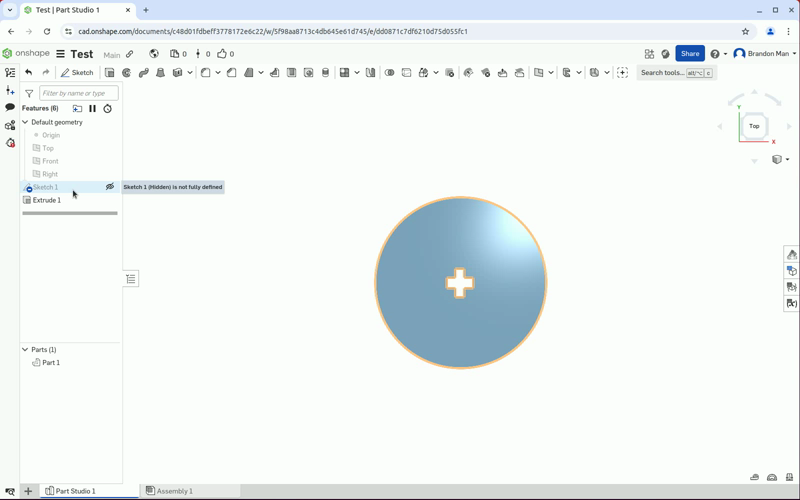
click(73, 189)
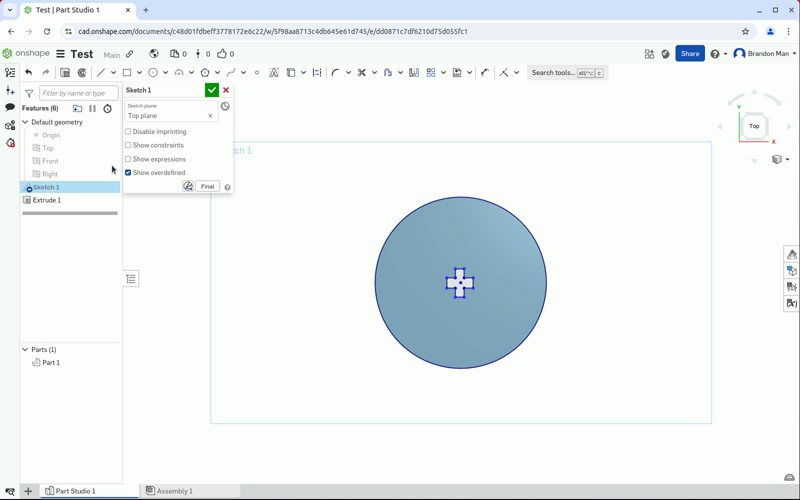
mouse_move(229, 92)
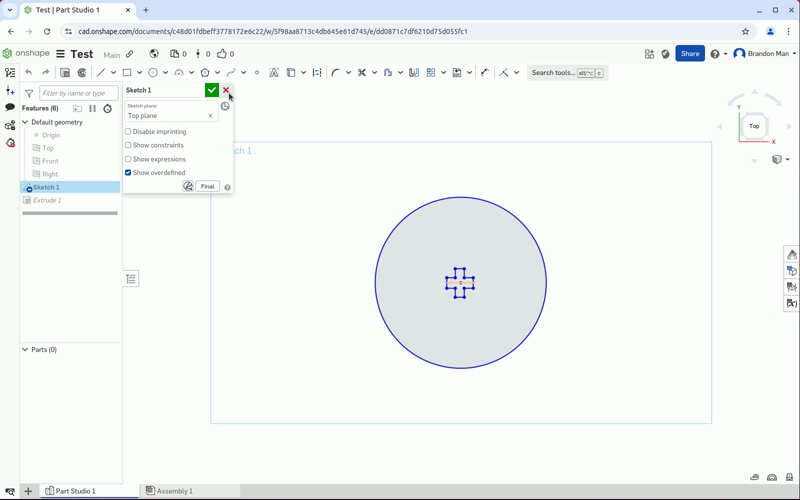
click(229, 92)
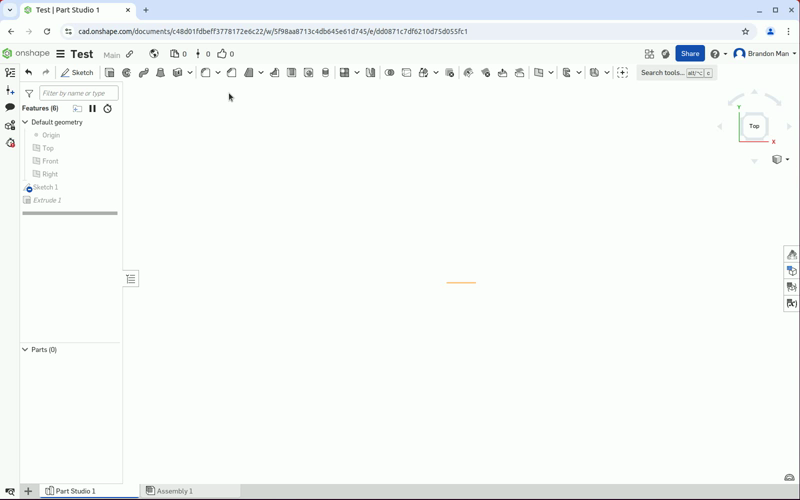
mouse_move(541, 75)
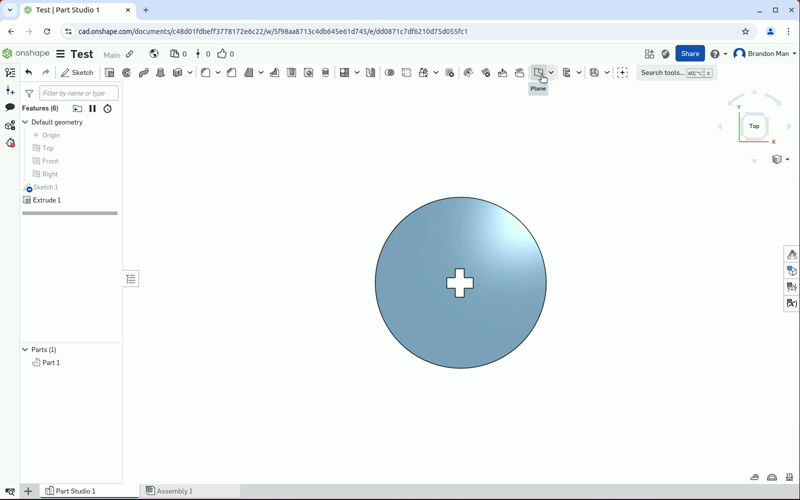
click(541, 75)
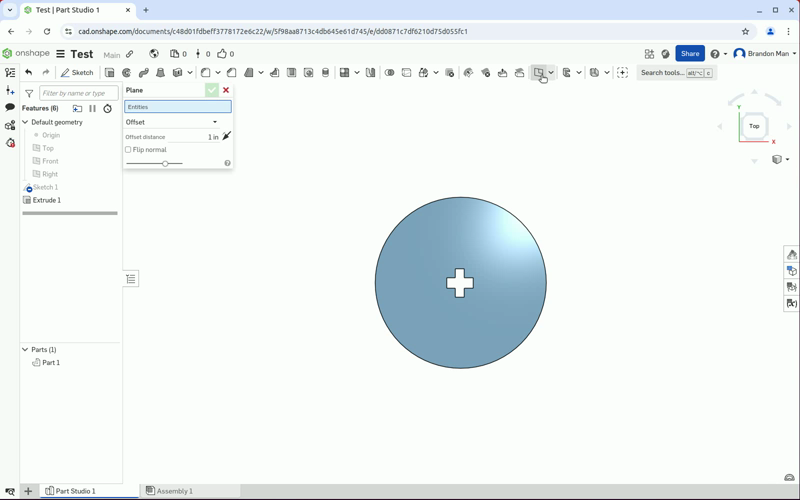
mouse_move(73, 150)
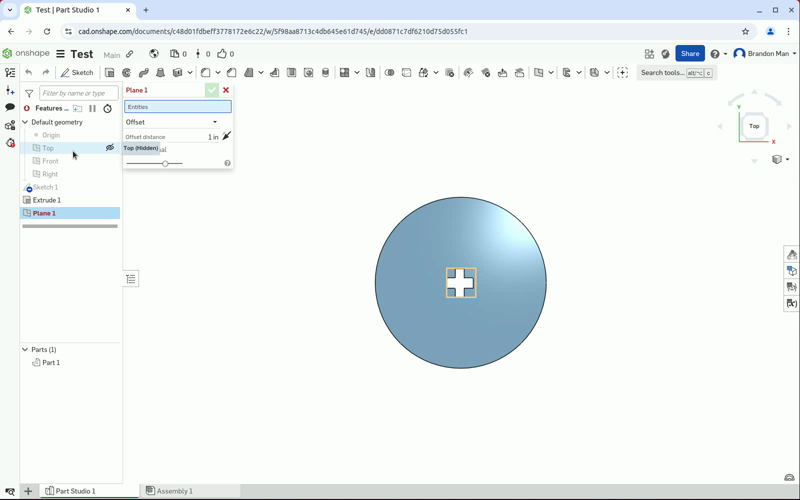
click(73, 150)
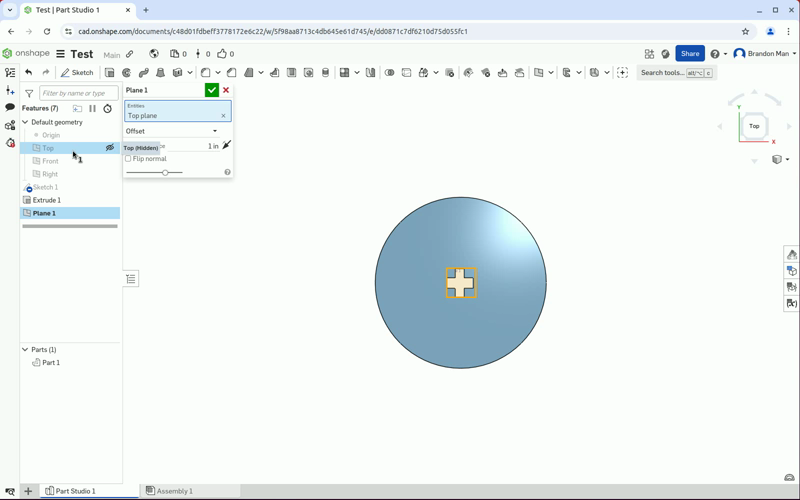
key(tab, 2)
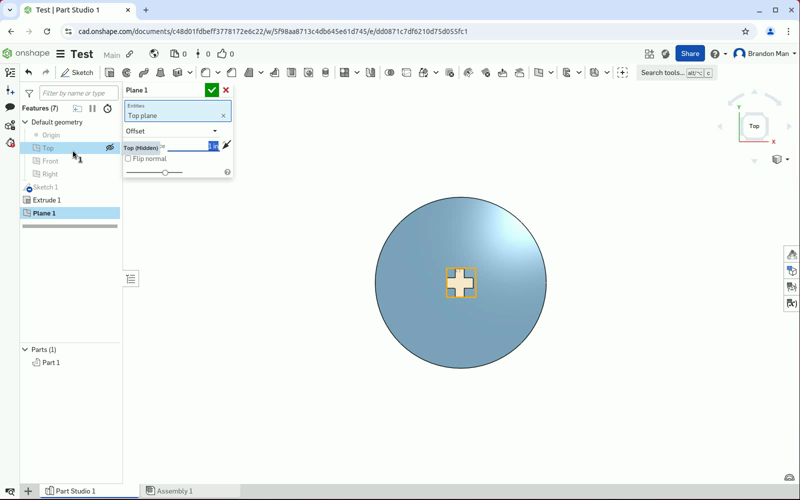
text(23.108)
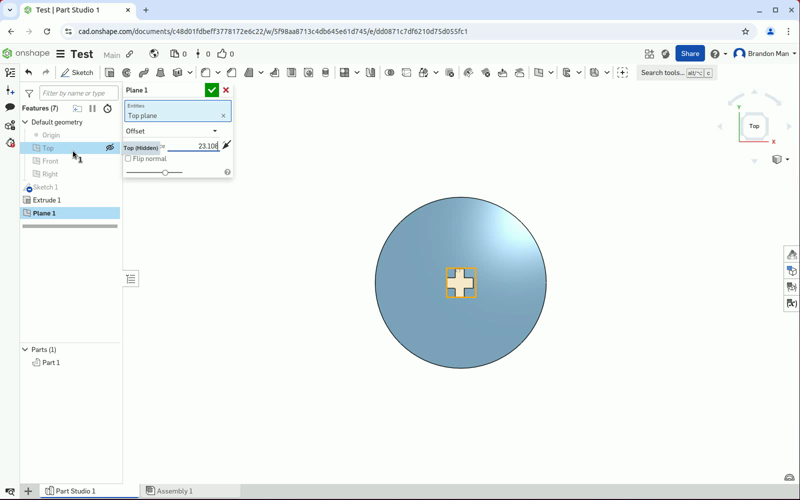
key(enter, 2)
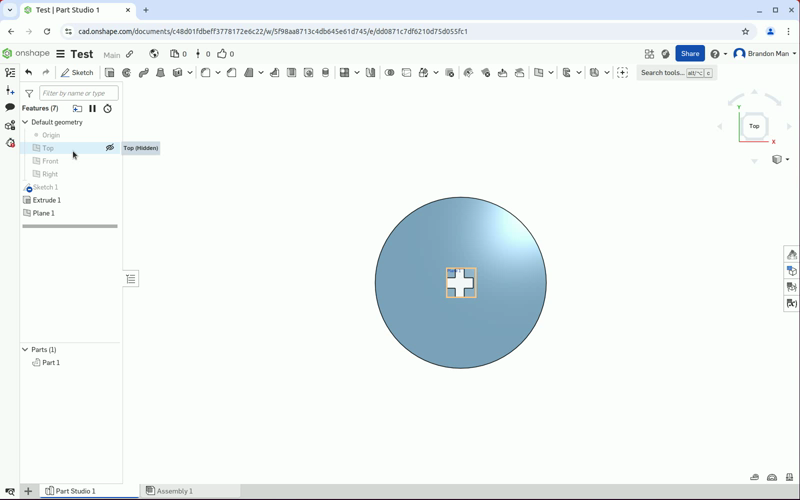
key(shift+s)
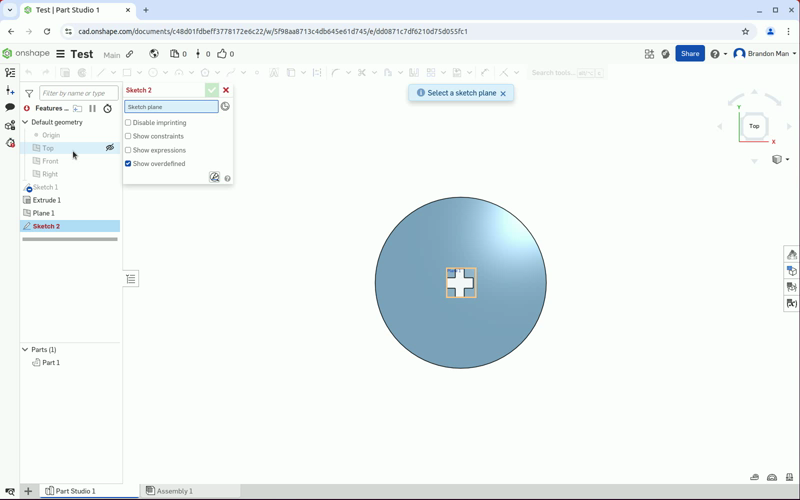
mouse_move(73, 215)
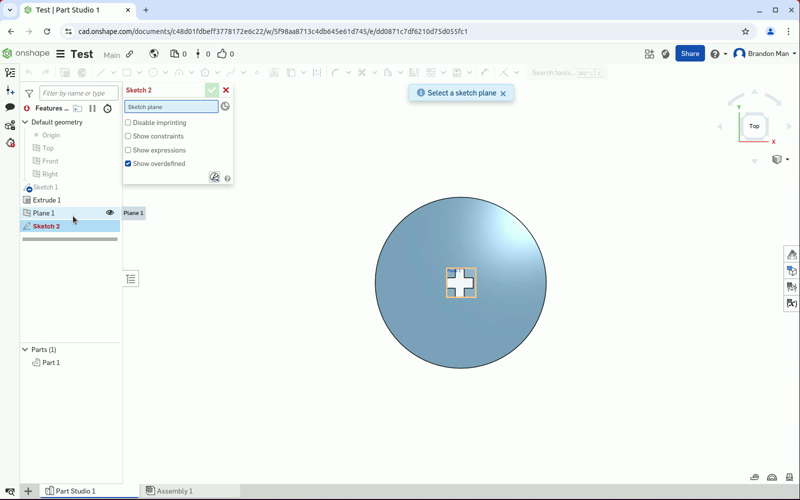
click(73, 215)
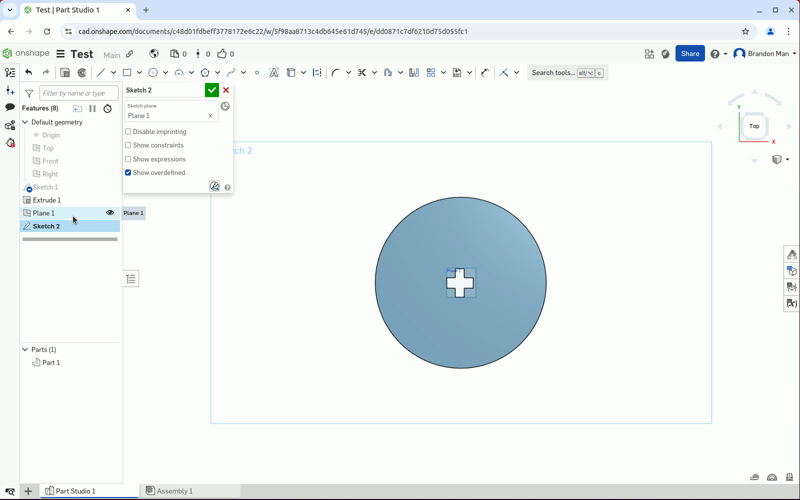
mouse_move(73, 352)
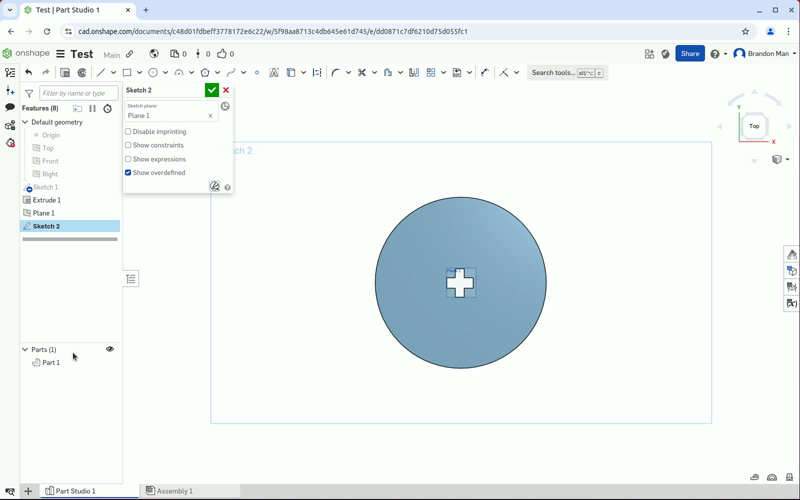
key(y)
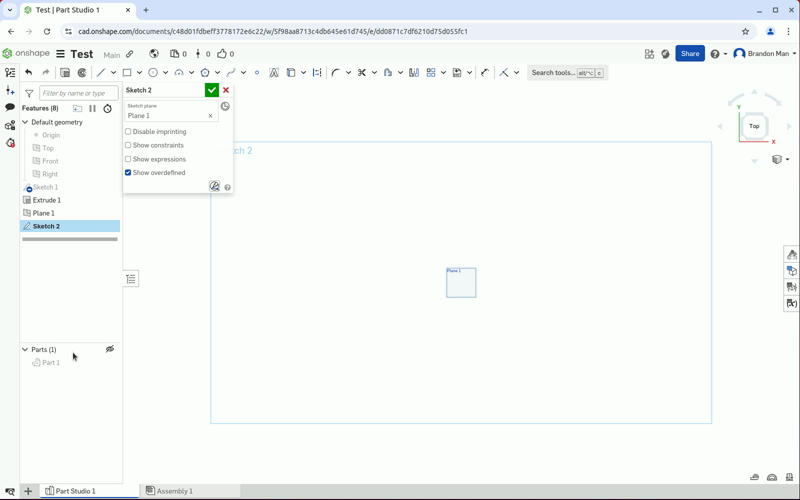
key(l)
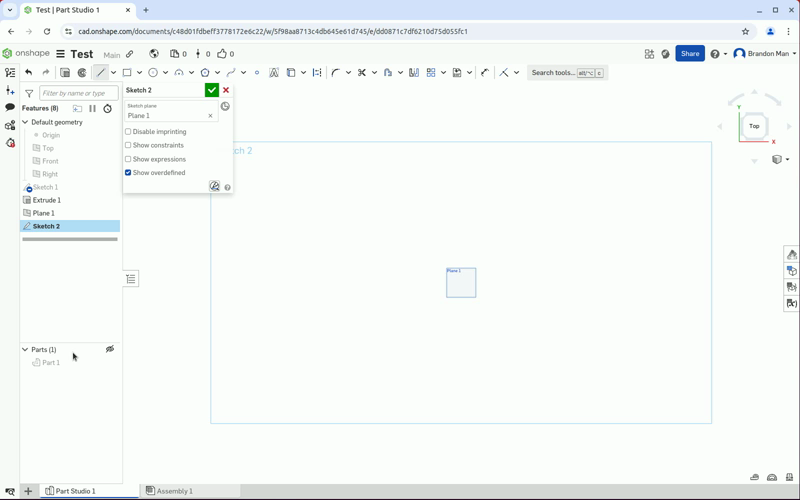
key_down(shift)
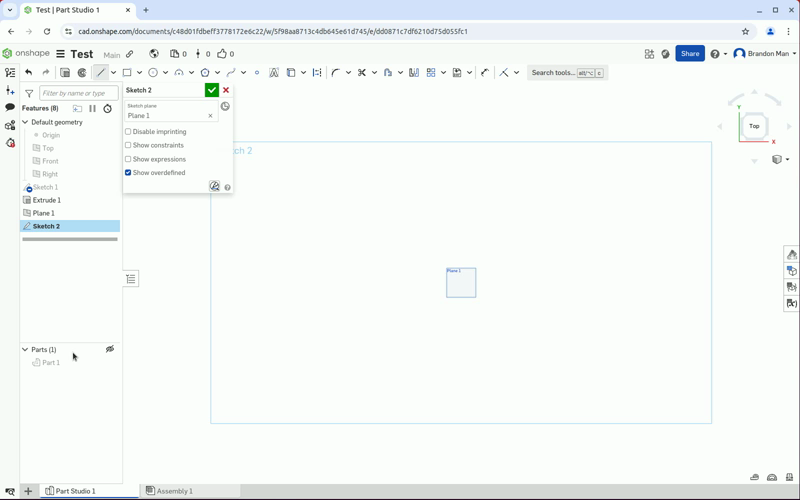
mouse_move(446, 287)
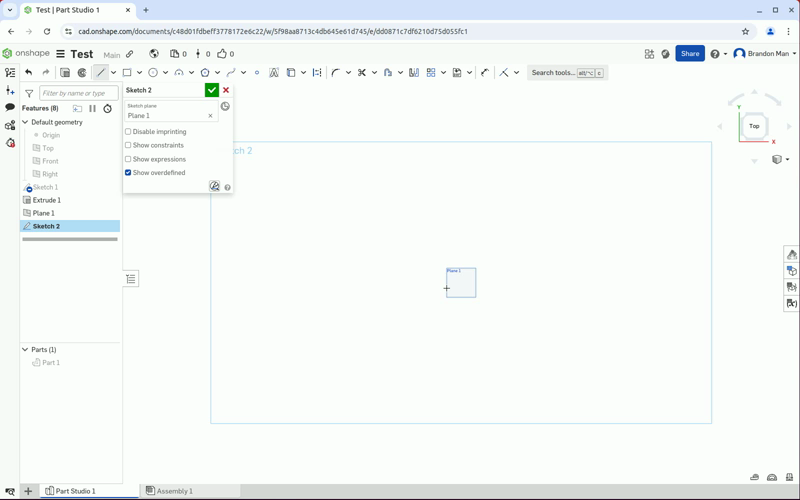
click(446, 287)
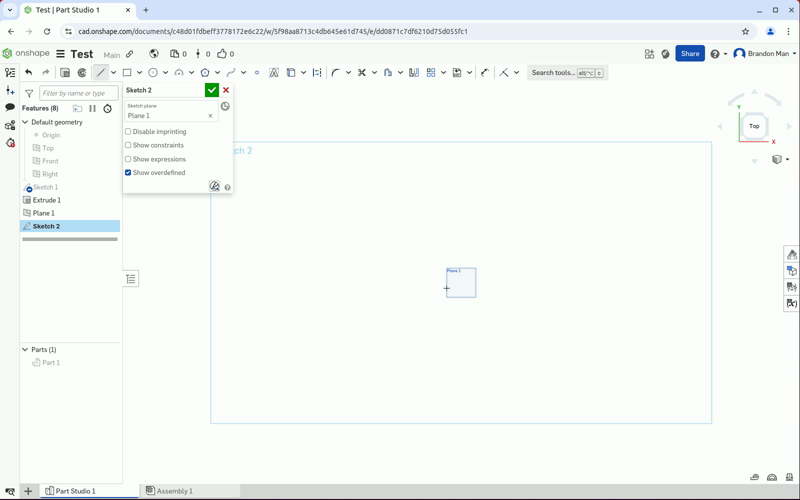
key_up(shift)
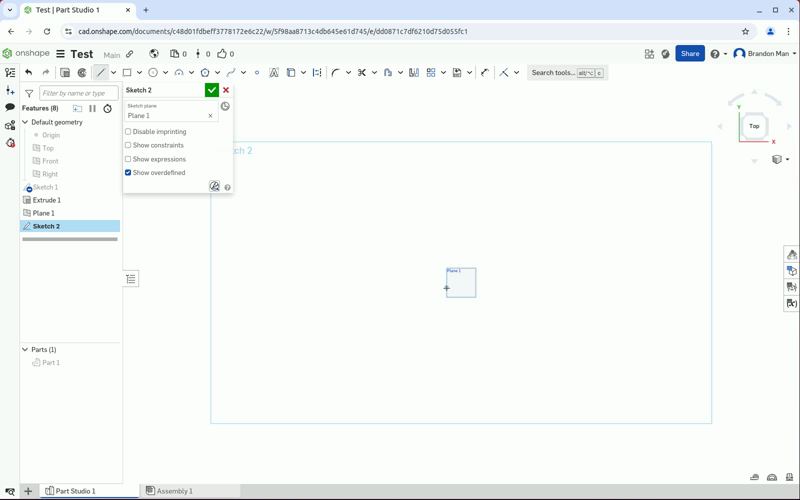
key_down(shift)
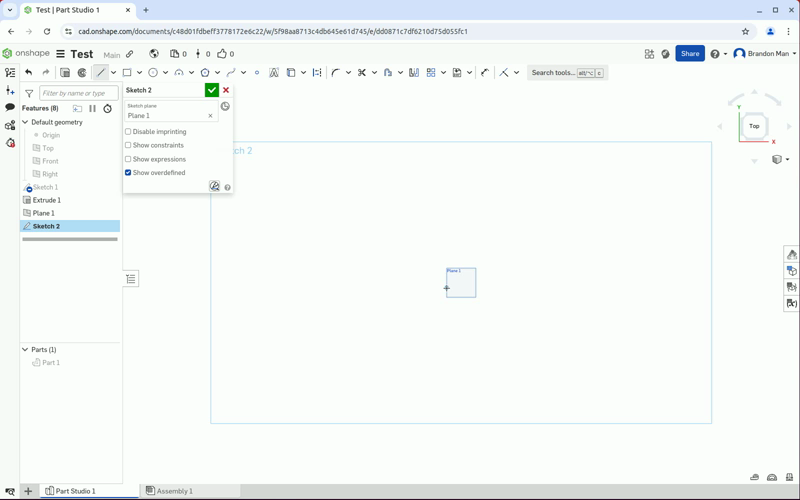
mouse_move(476, 287)
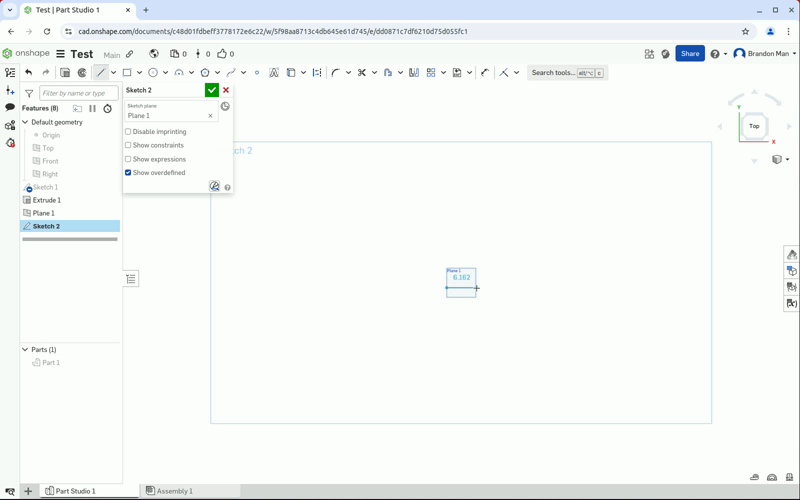
mouse_move(455, 287)
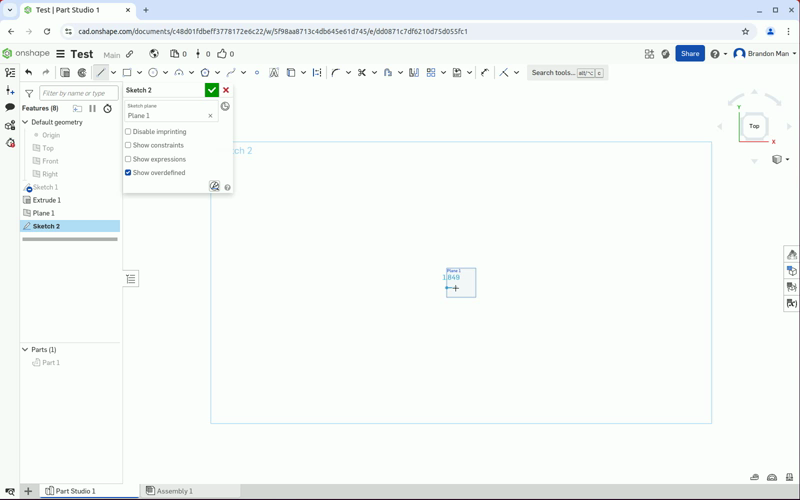
click(455, 287)
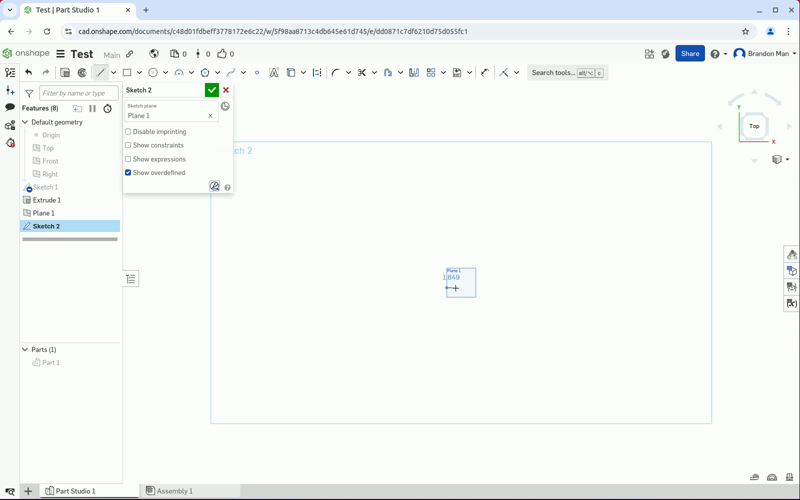
key_up(shift)
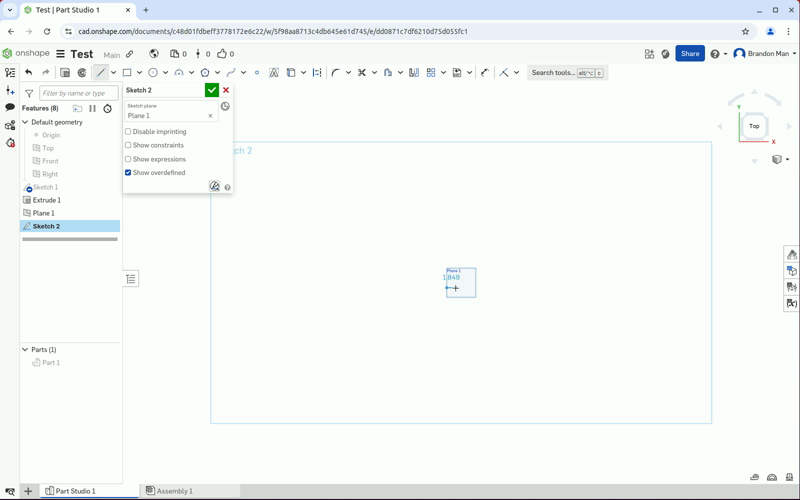
key_down(shift)
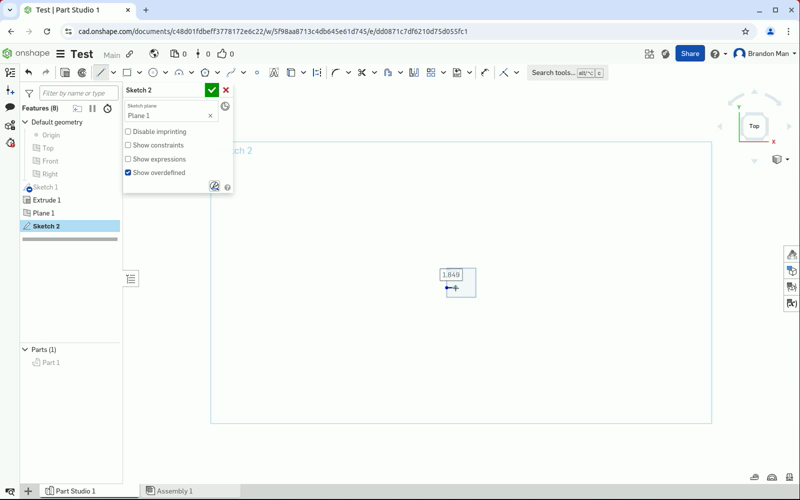
mouse_move(485, 287)
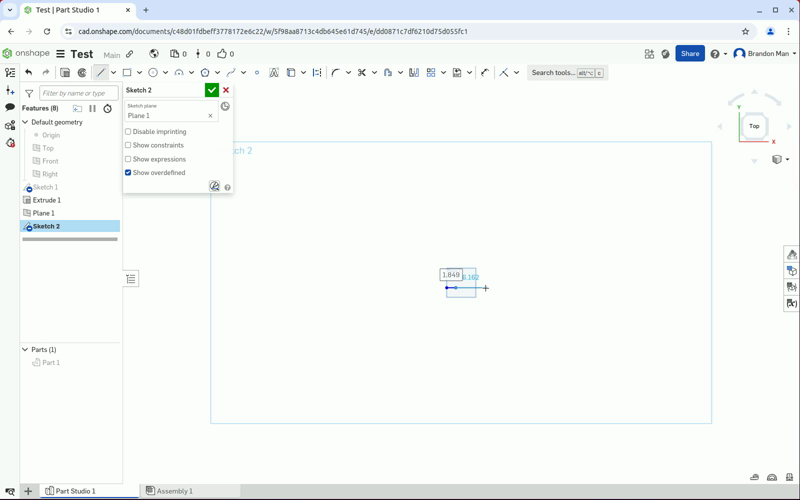
mouse_move(455, 296)
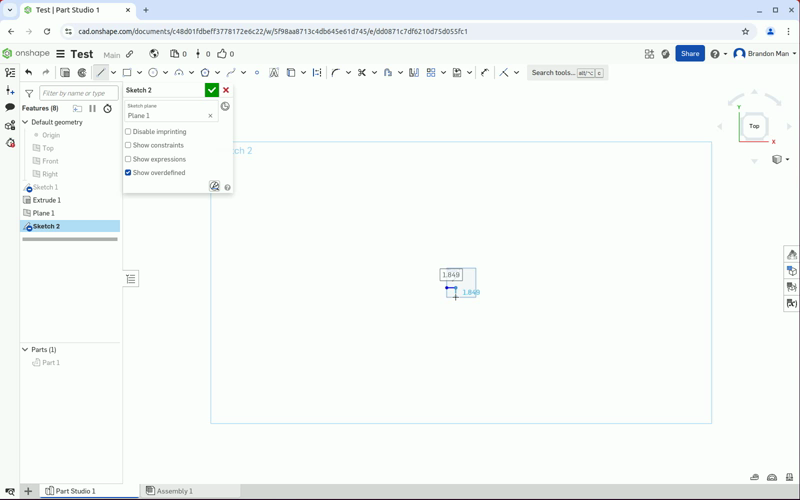
click(455, 296)
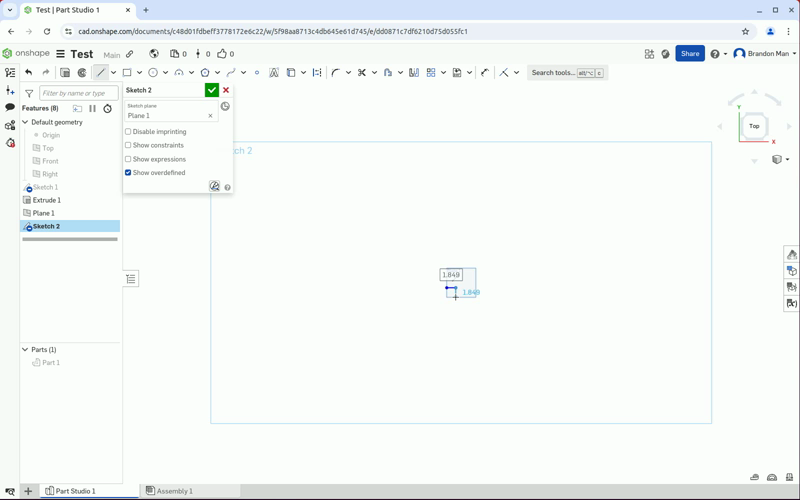
key_up(shift)
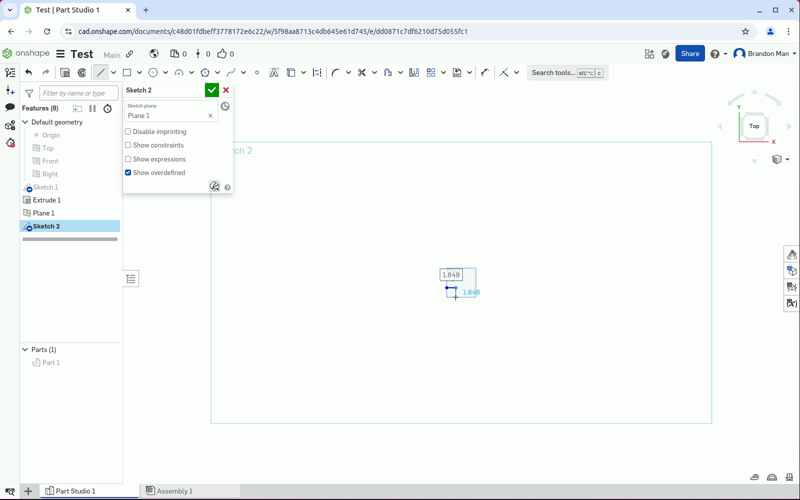
key_down(shift)
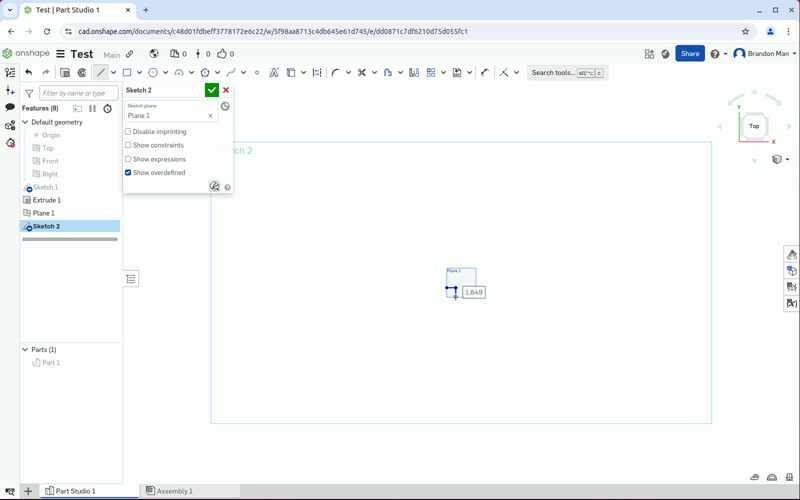
mouse_move(485, 296)
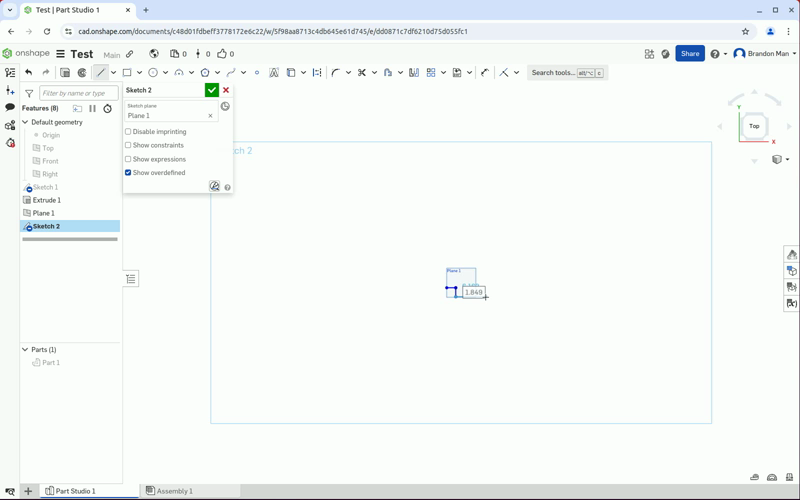
mouse_move(465, 296)
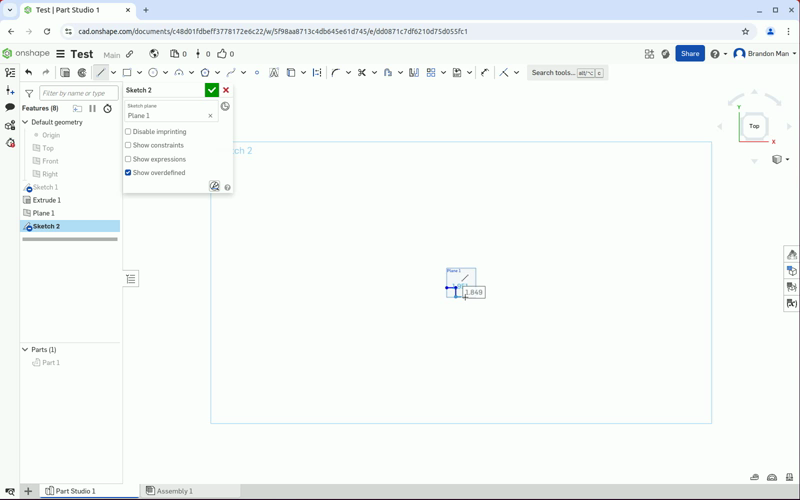
click(465, 296)
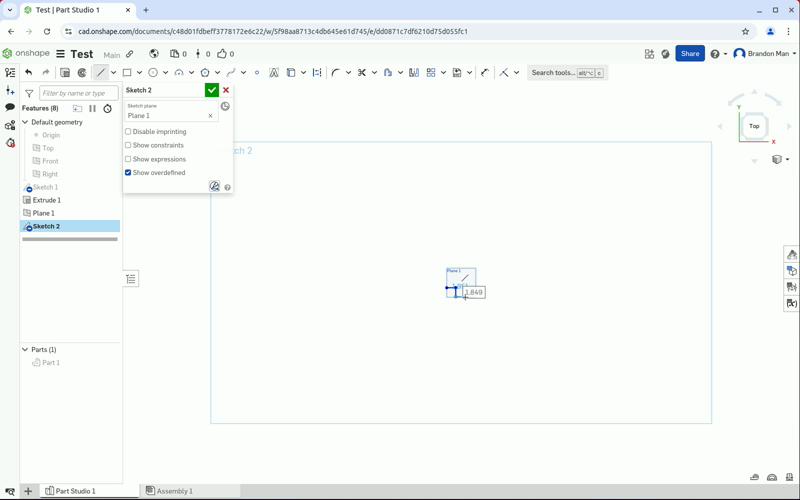
key_up(shift)
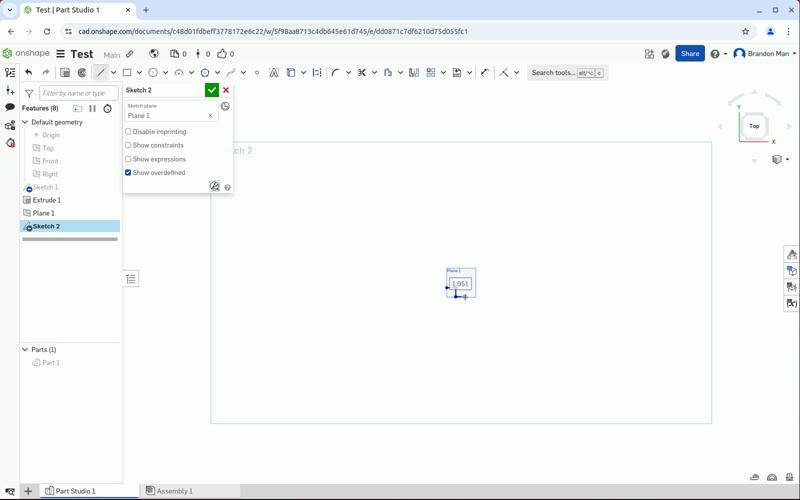
key_down(shift)
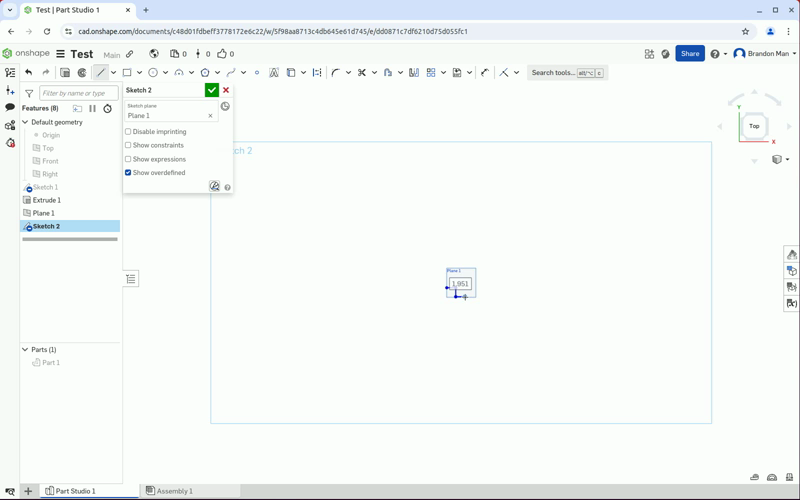
mouse_move(495, 296)
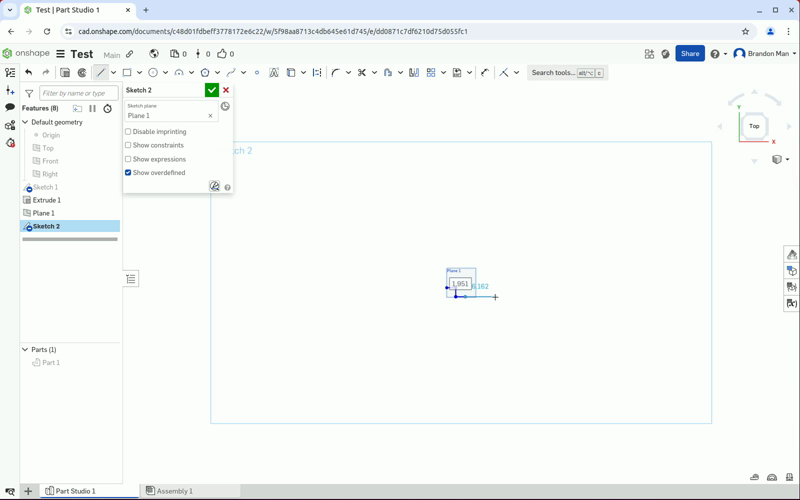
mouse_move(465, 287)
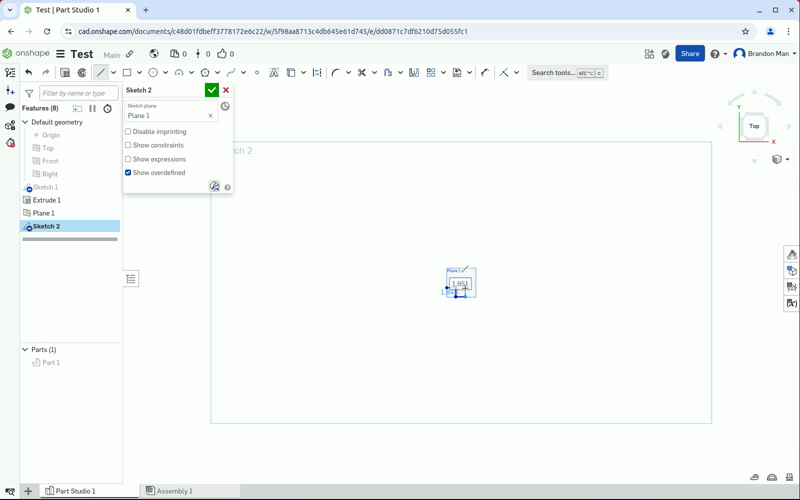
click(465, 287)
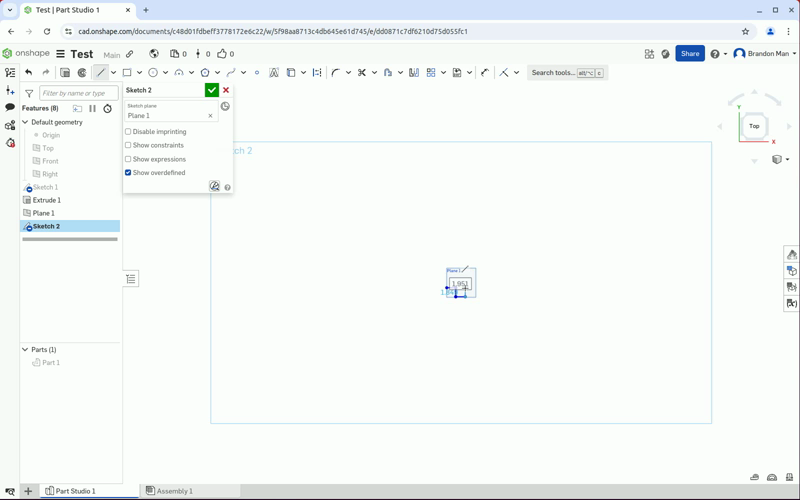
key_up(shift)
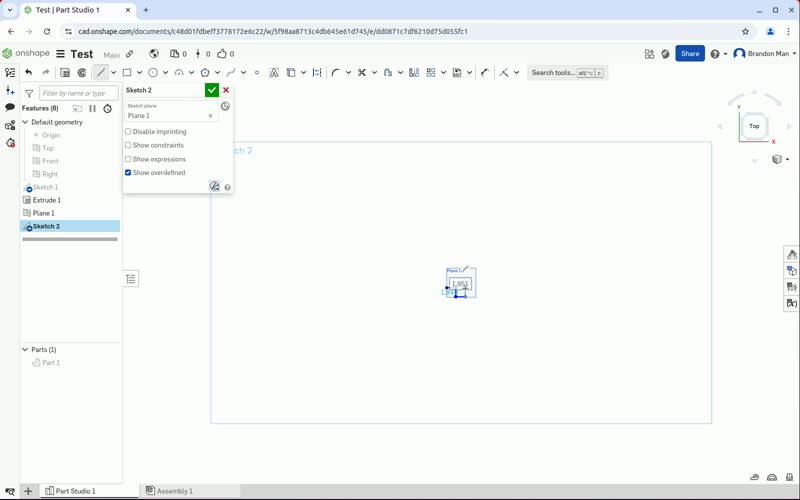
key_down(shift)
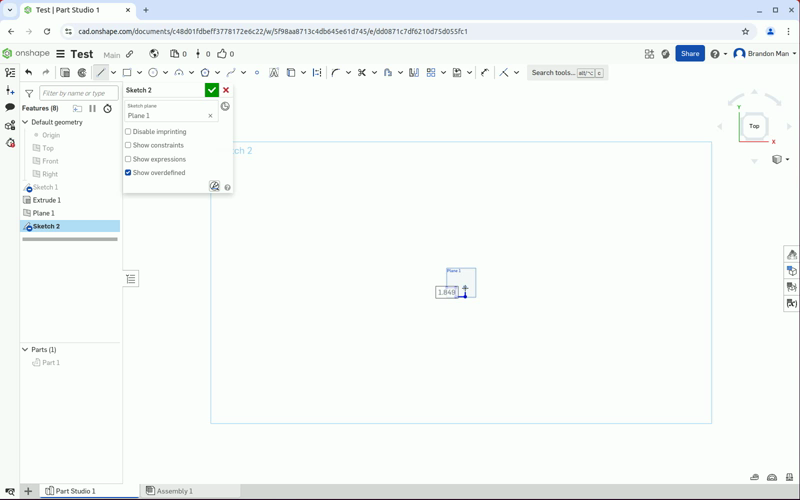
mouse_move(495, 287)
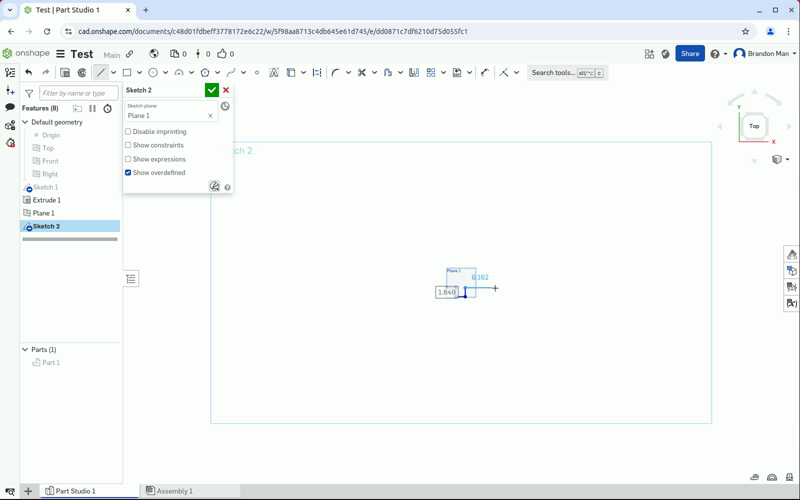
mouse_move(474, 287)
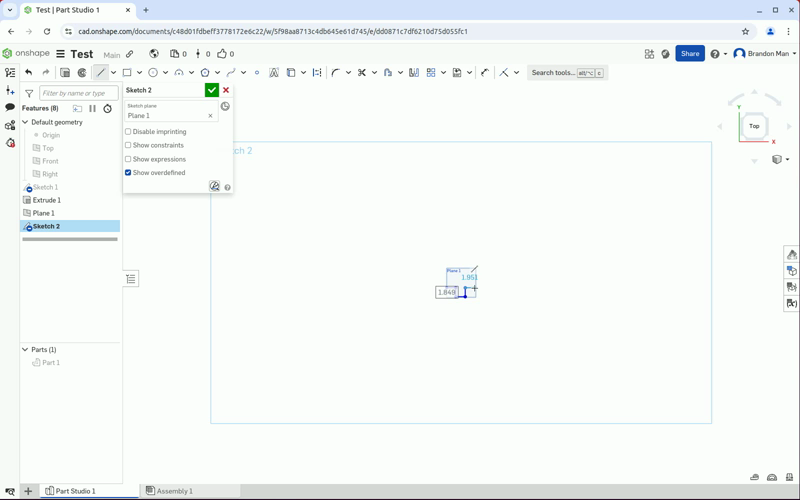
click(474, 287)
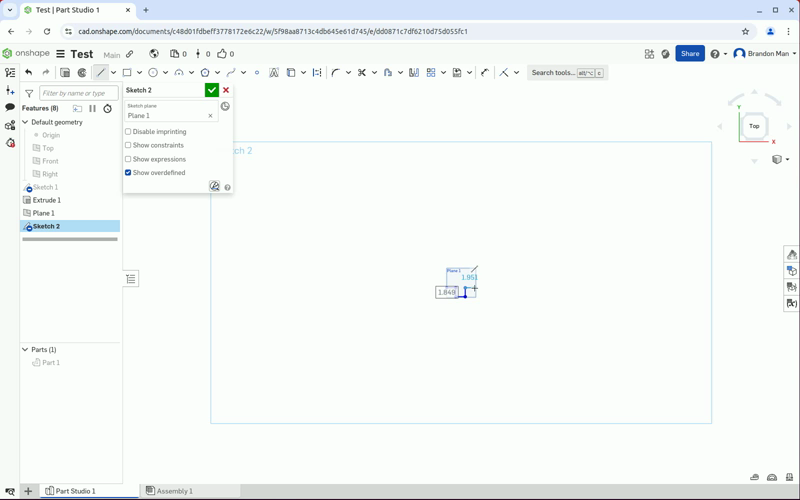
key_up(shift)
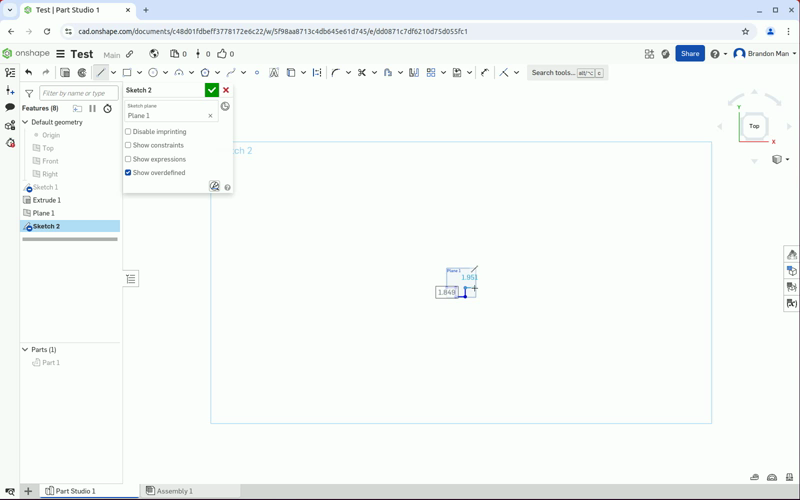
key_down(shift)
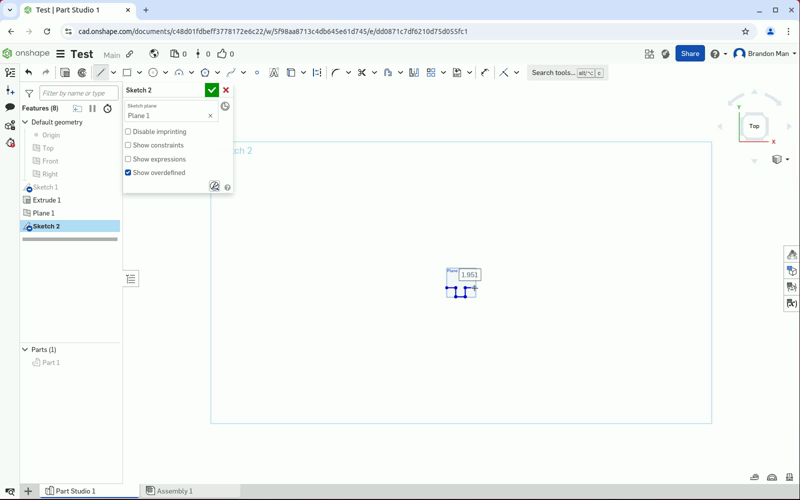
mouse_move(504, 287)
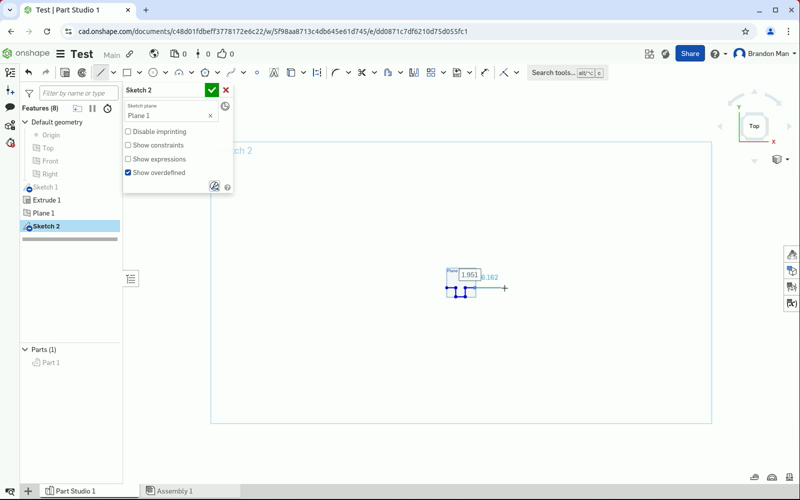
mouse_move(474, 277)
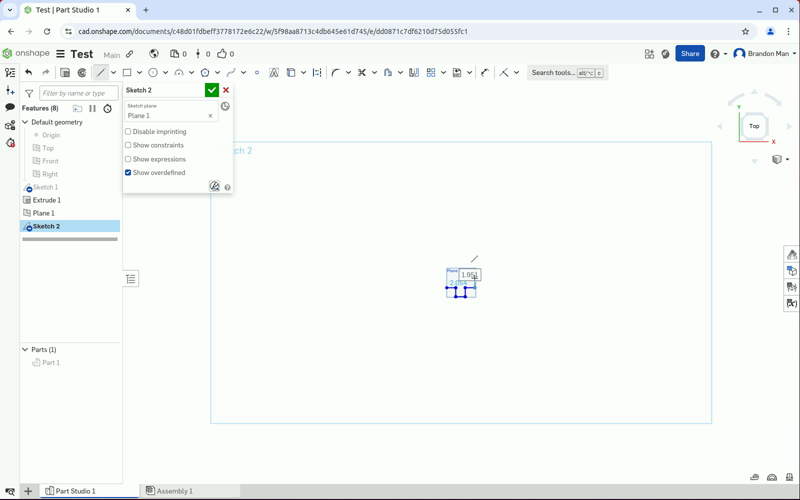
click(474, 277)
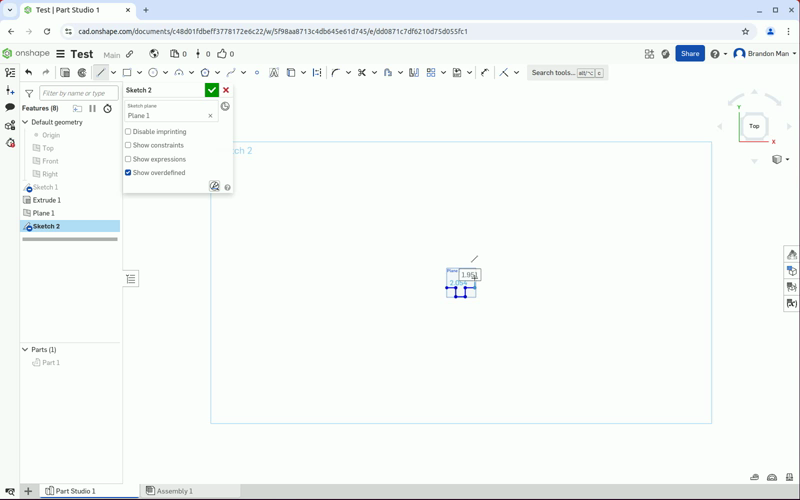
key_up(shift)
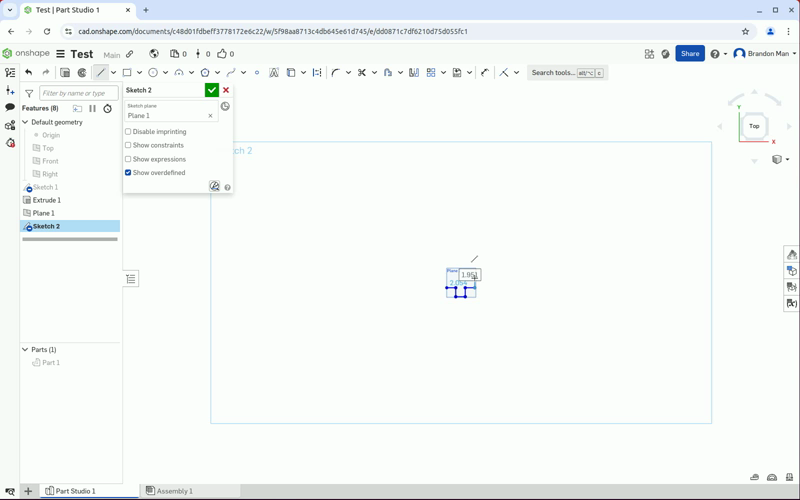
key_down(shift)
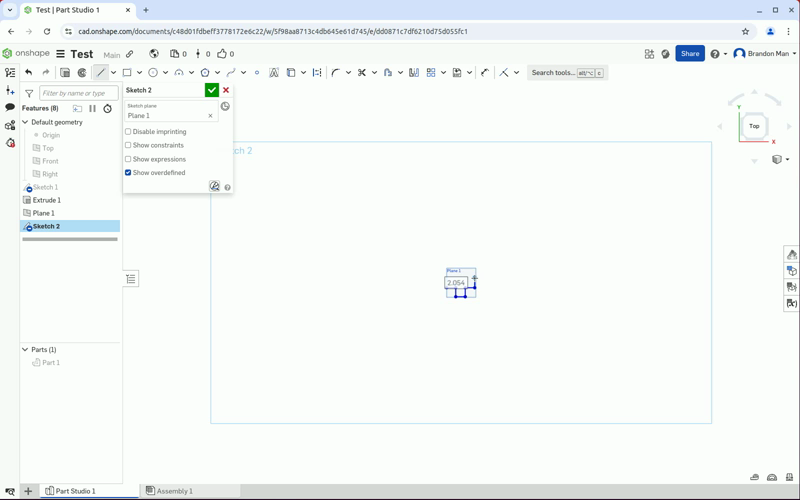
mouse_move(504, 277)
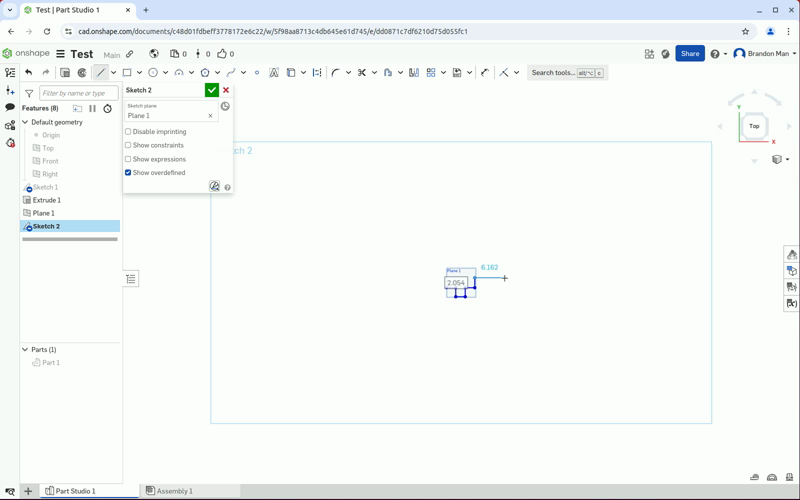
mouse_move(465, 277)
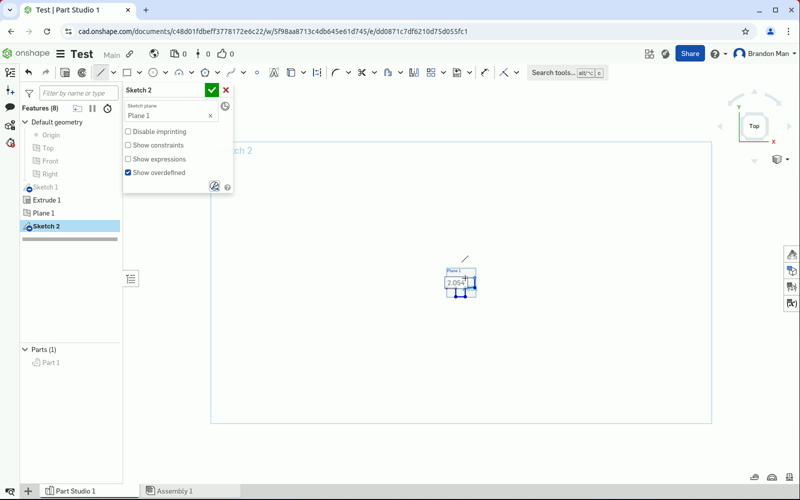
click(465, 277)
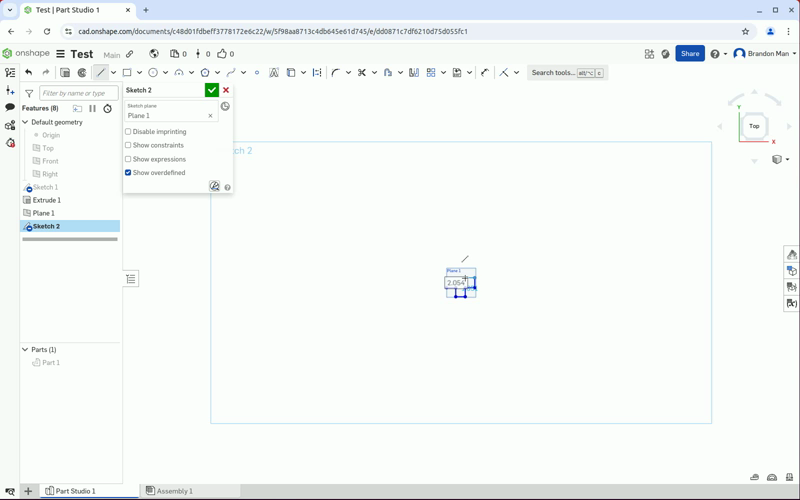
key_up(shift)
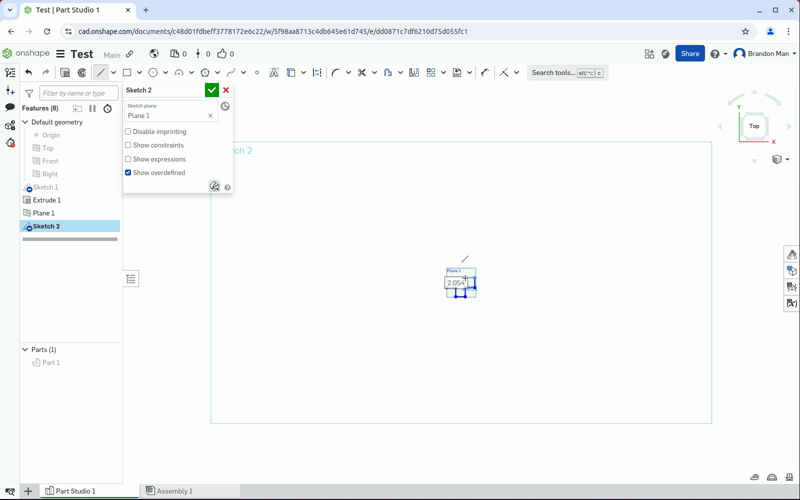
key_down(shift)
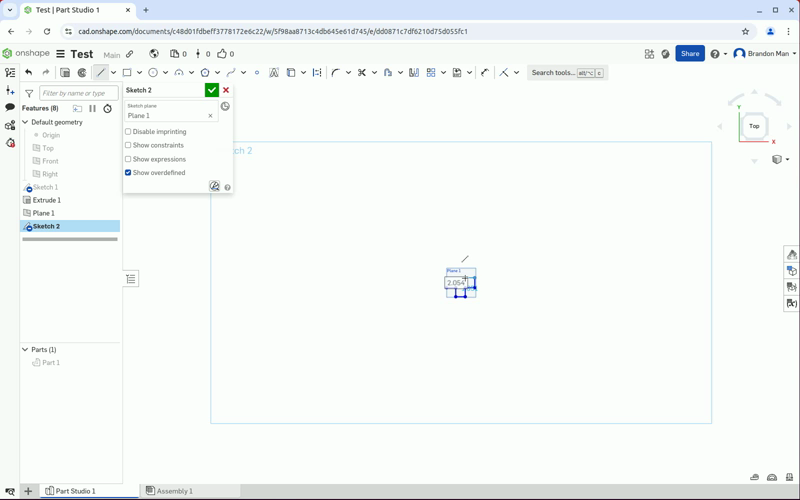
mouse_move(495, 277)
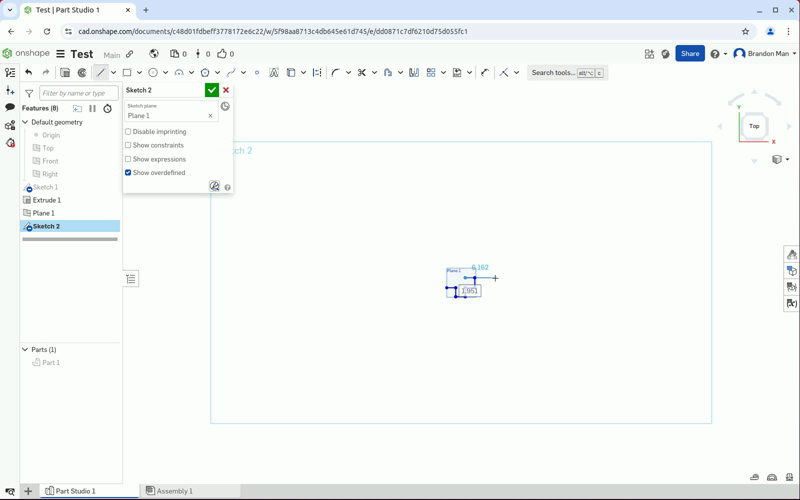
mouse_move(465, 268)
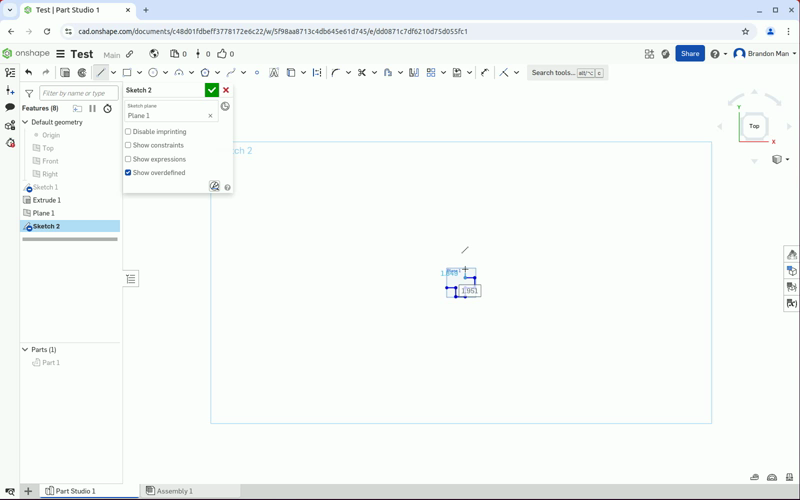
click(465, 268)
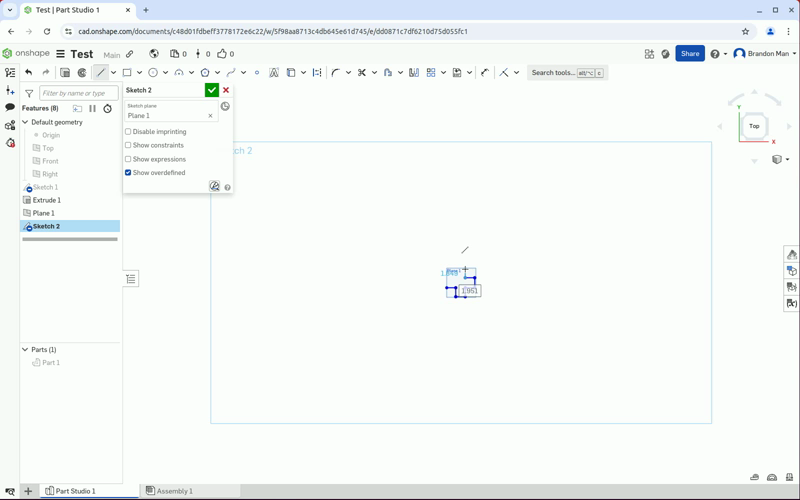
key_up(shift)
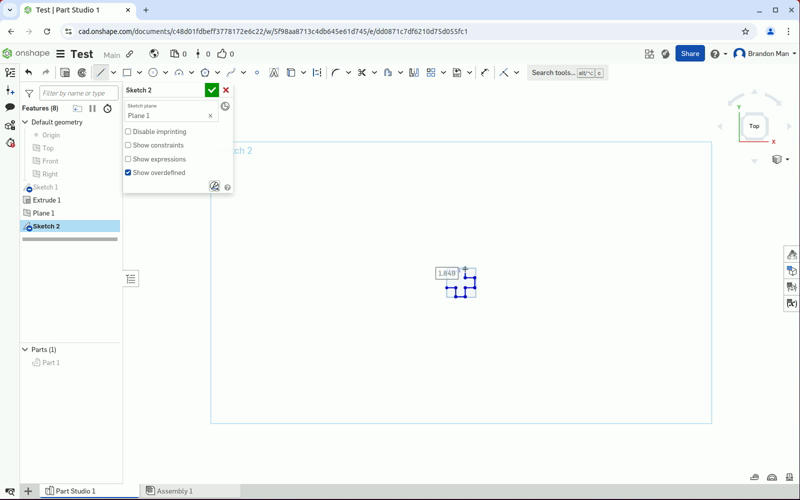
key_down(shift)
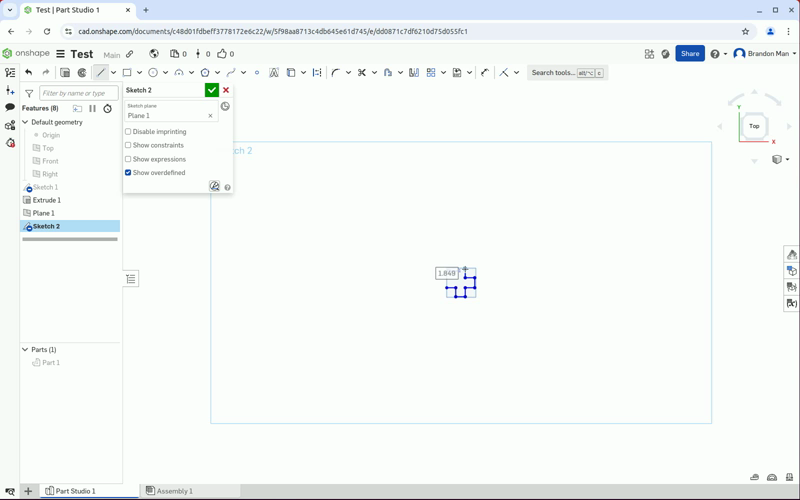
mouse_move(495, 268)
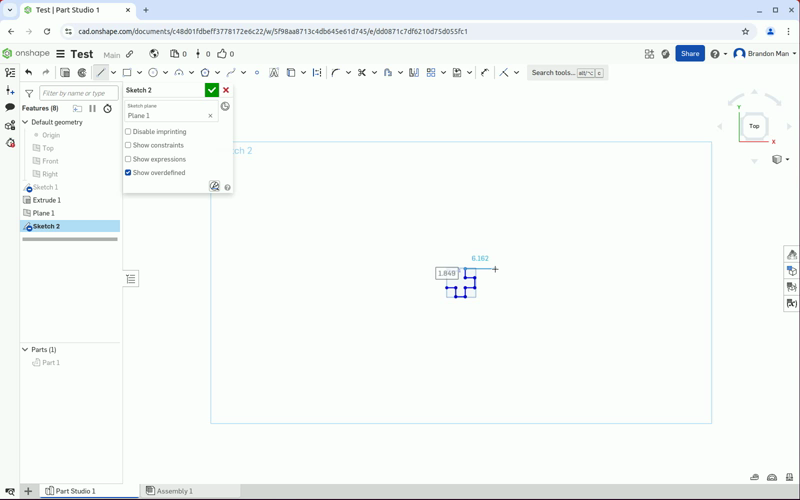
mouse_move(455, 268)
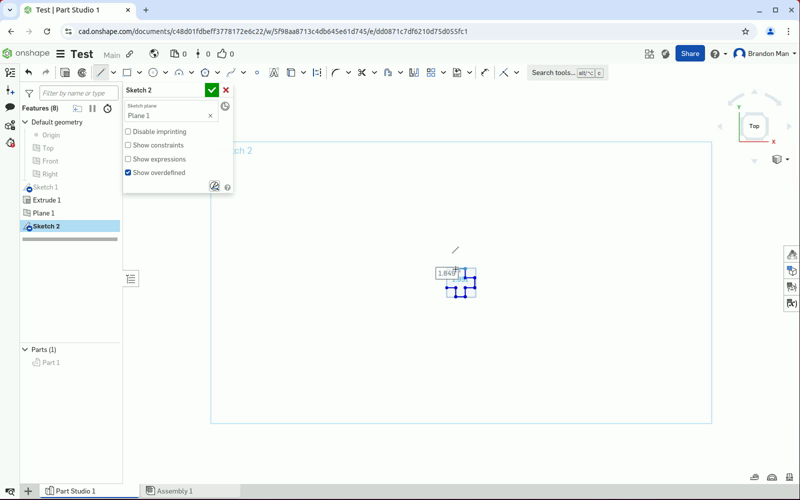
click(455, 268)
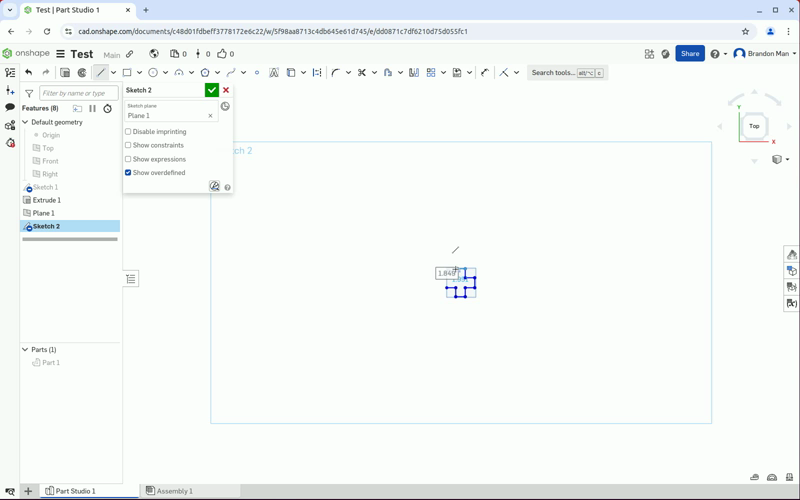
key_up(shift)
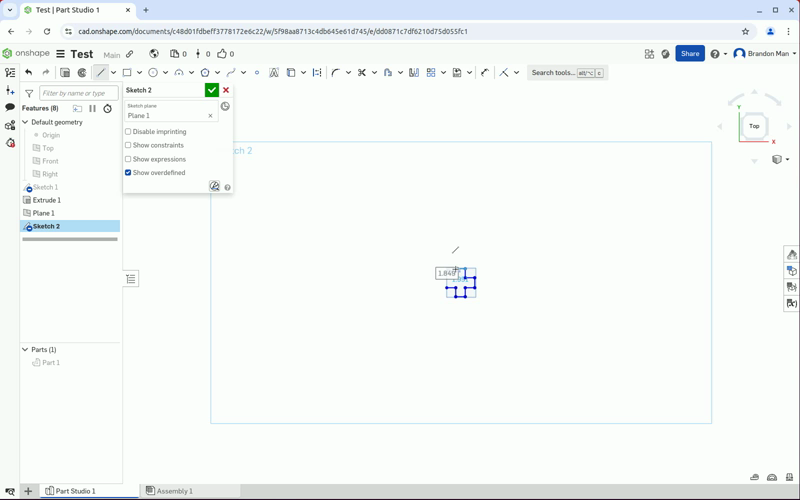
key_down(shift)
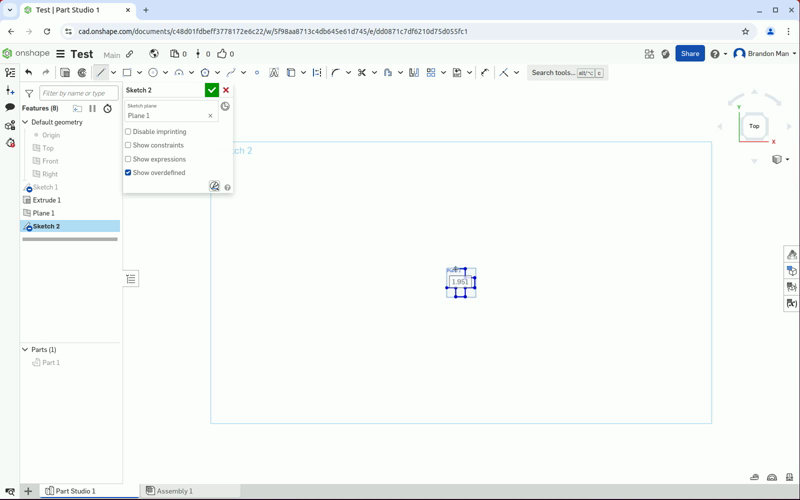
mouse_move(485, 268)
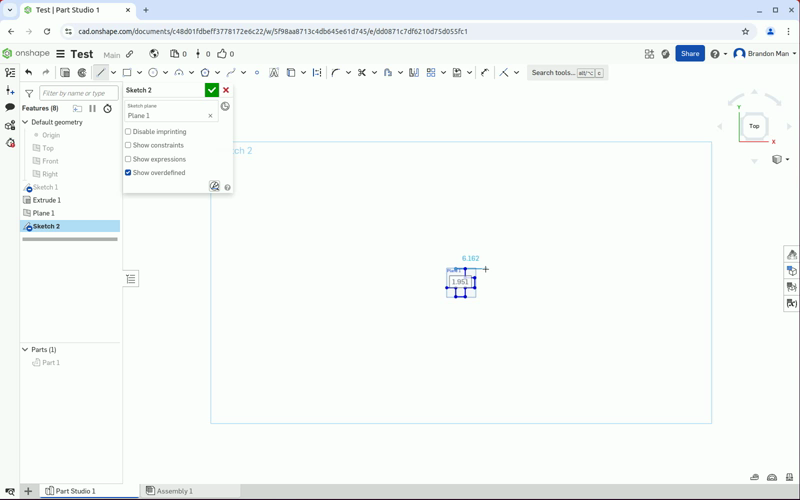
mouse_move(455, 277)
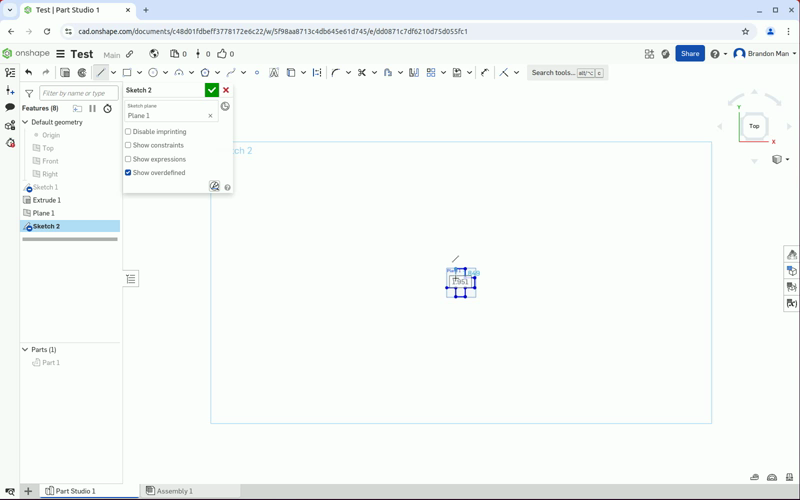
click(455, 277)
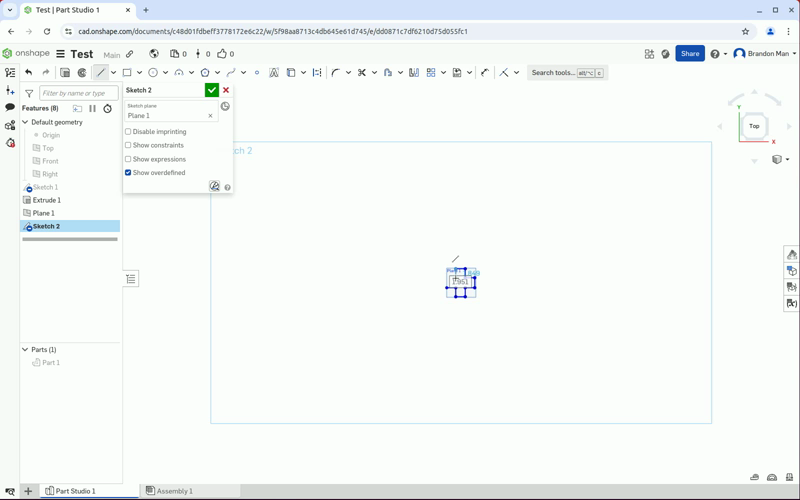
key_up(shift)
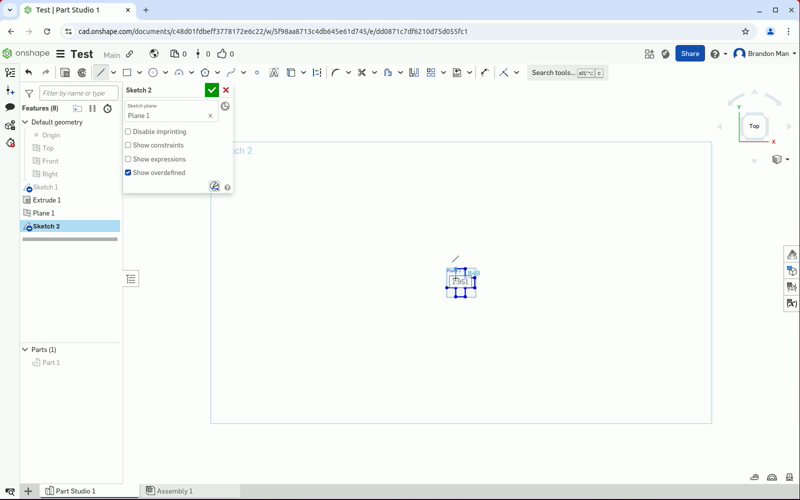
key_down(shift)
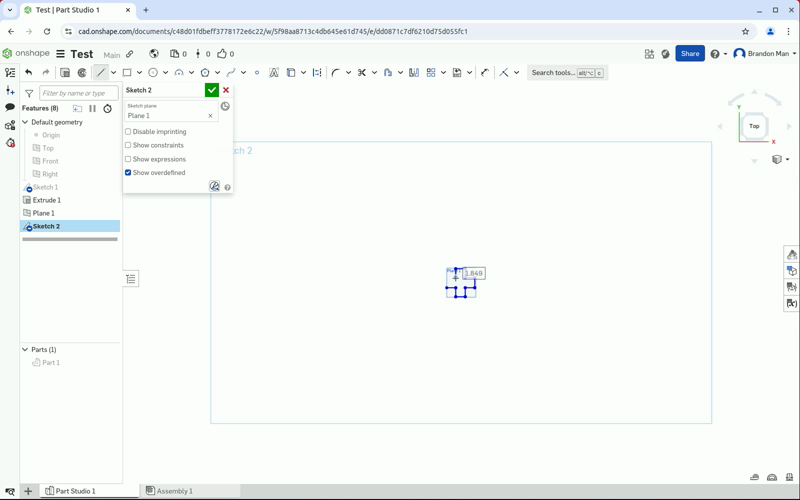
mouse_move(485, 277)
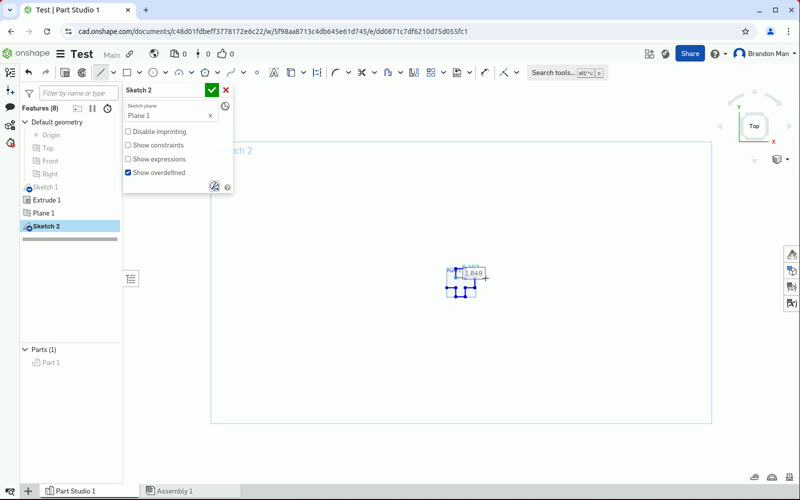
mouse_move(446, 277)
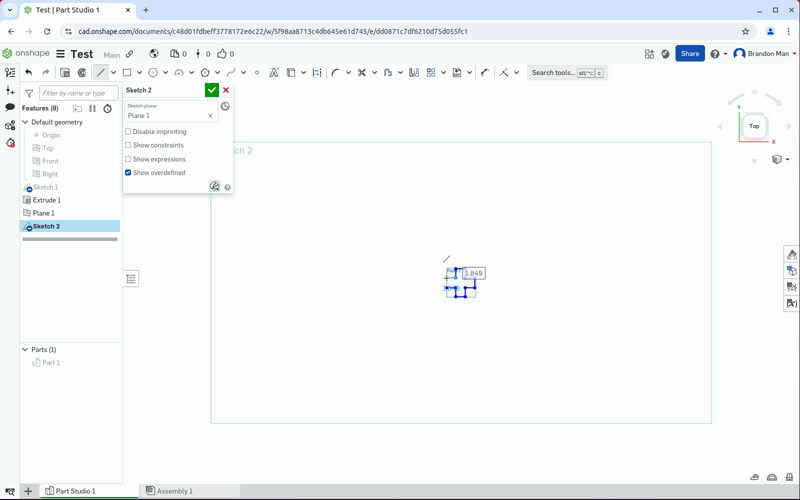
click(446, 277)
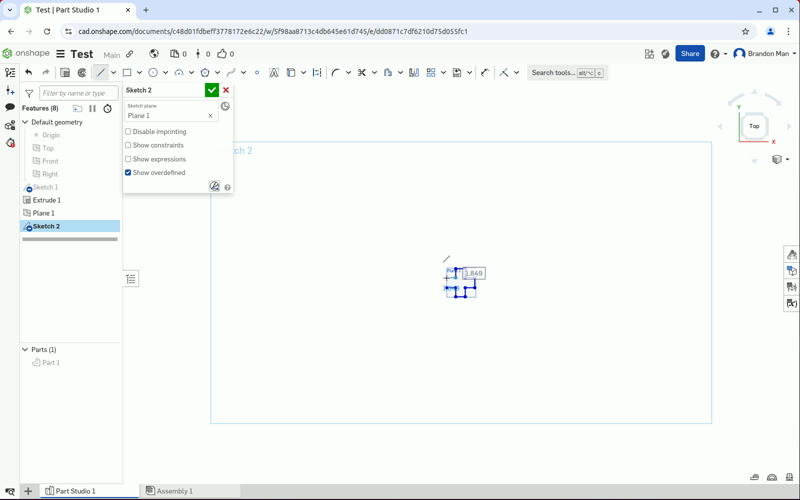
key_up(shift)
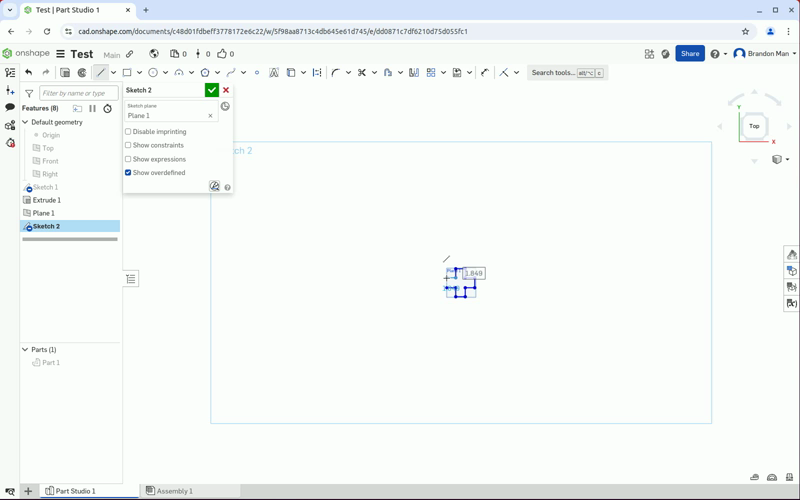
mouse_move(476, 277)
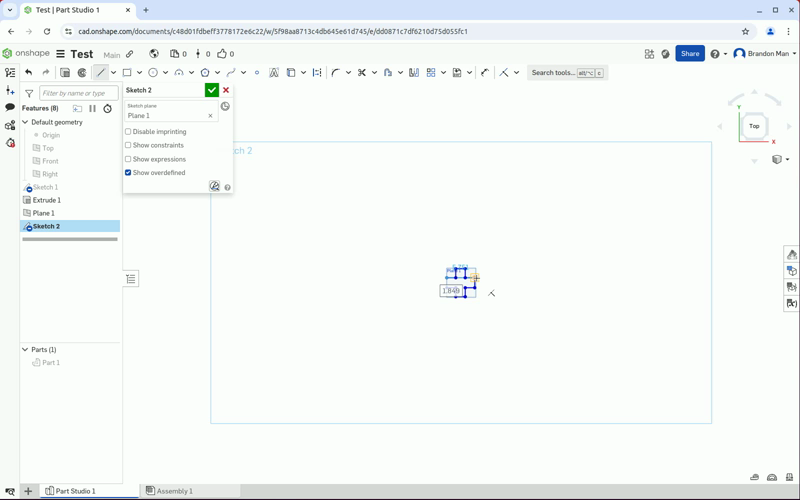
key_down(shift)
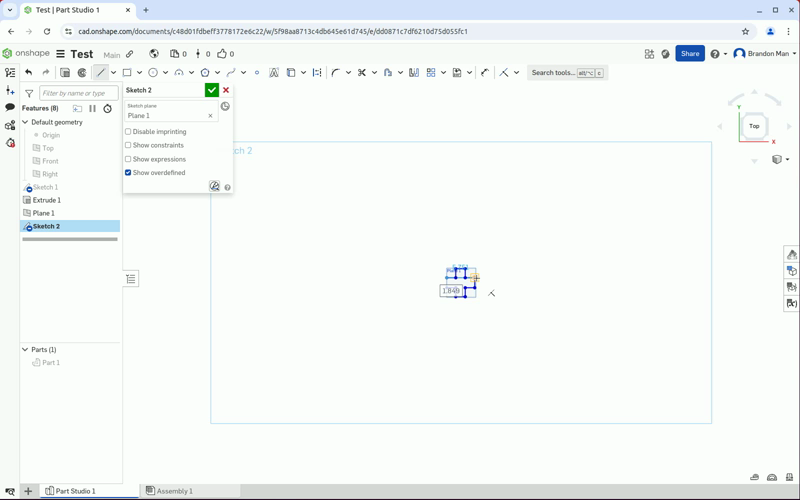
mouse_move(446, 287)
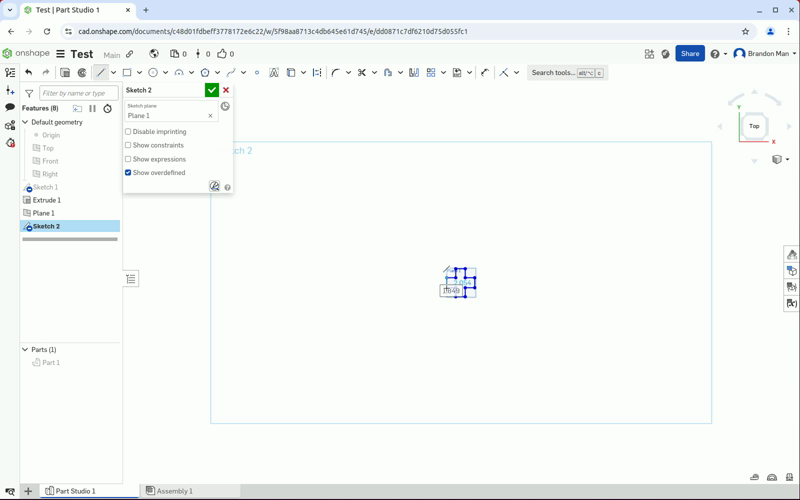
key_up(shift)
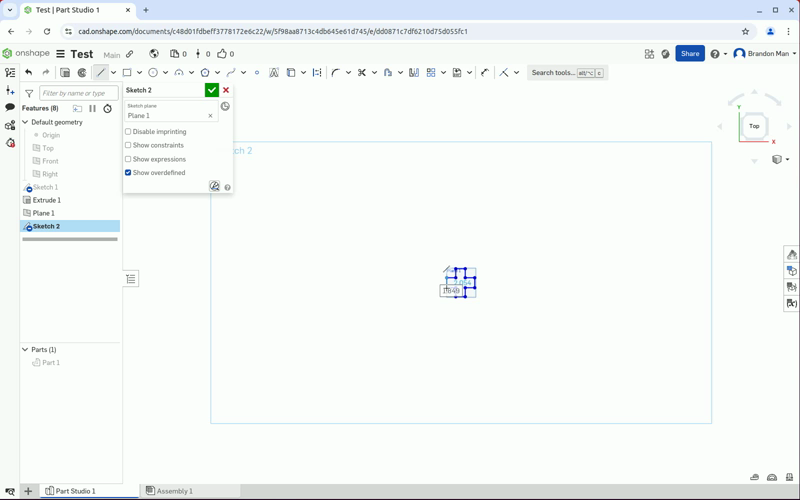
click(446, 287)
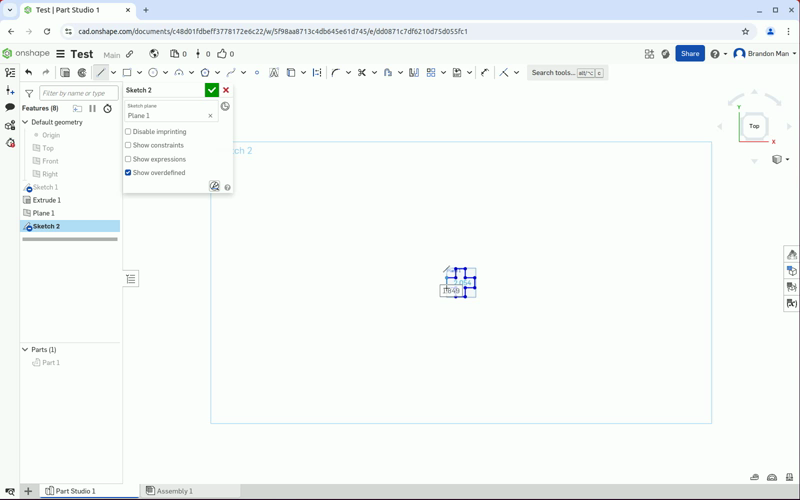
key(esc)
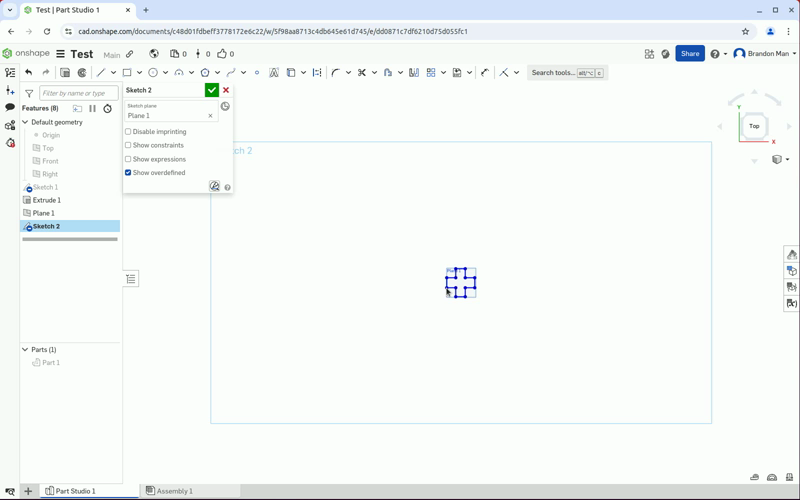
mouse_move(454, 279)
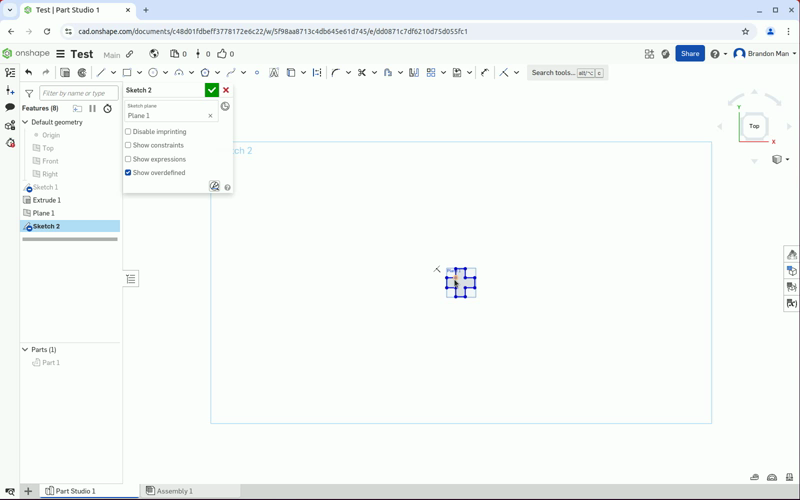
scroll(6)
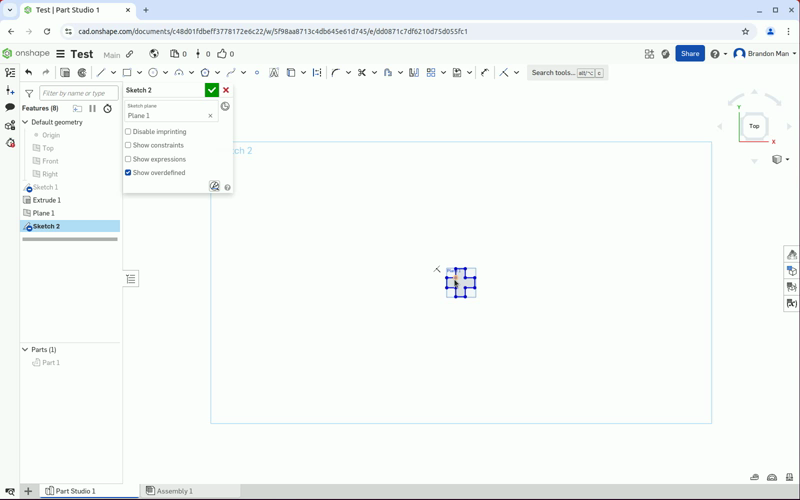
scroll(6)
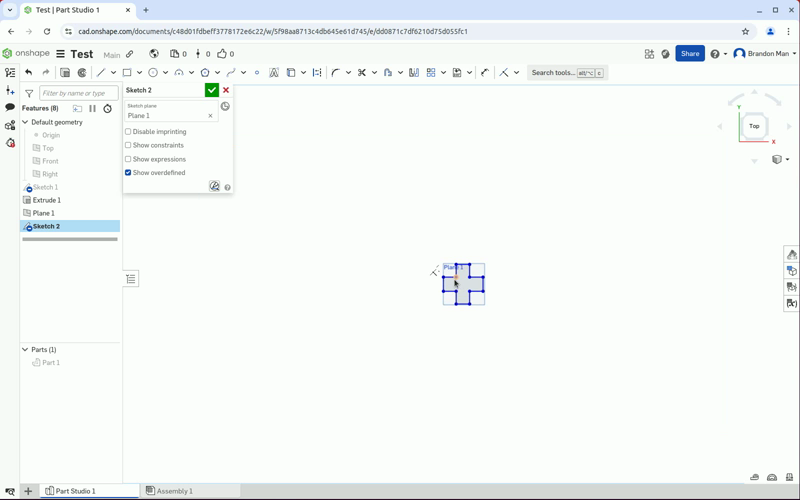
scroll(6)
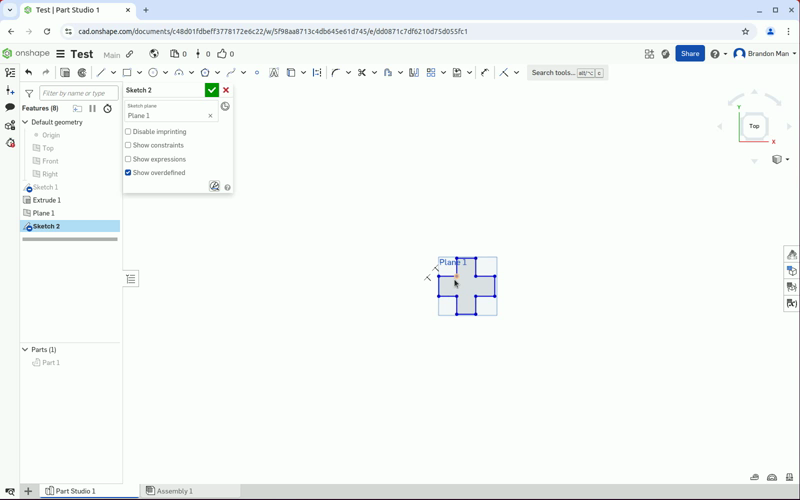
scroll(6)
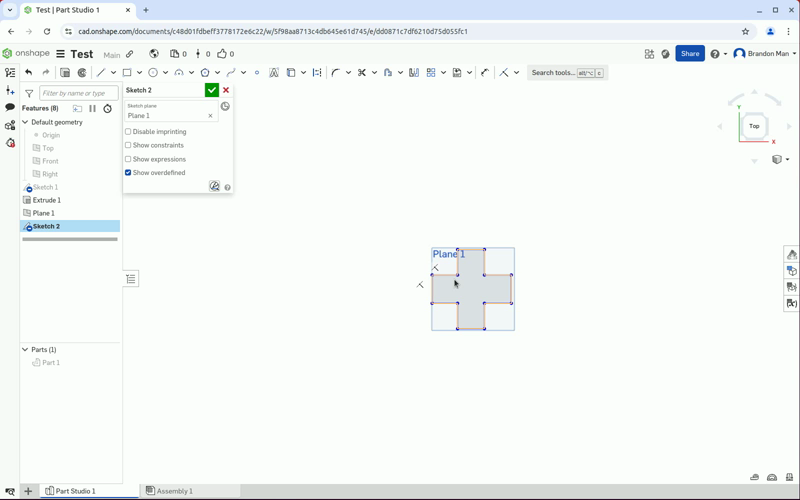
scroll(6)
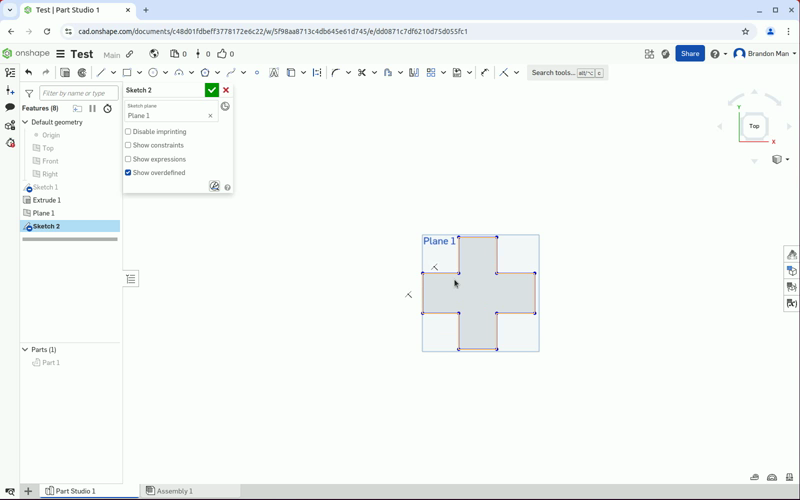
scroll(6)
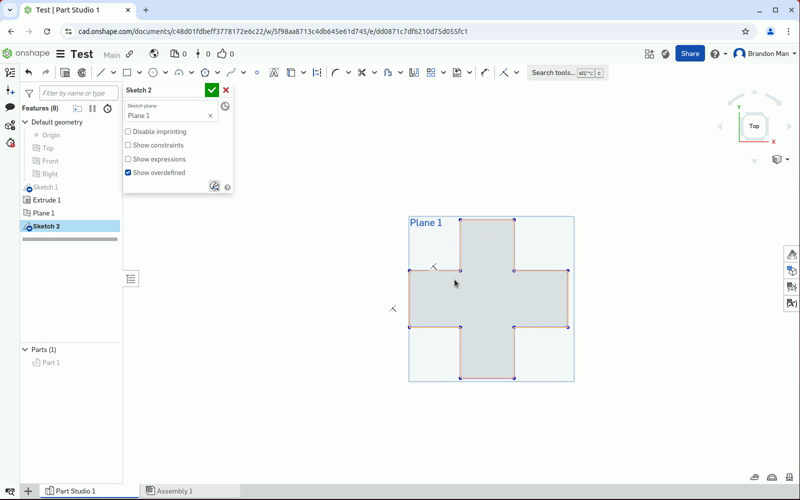
scroll(6)
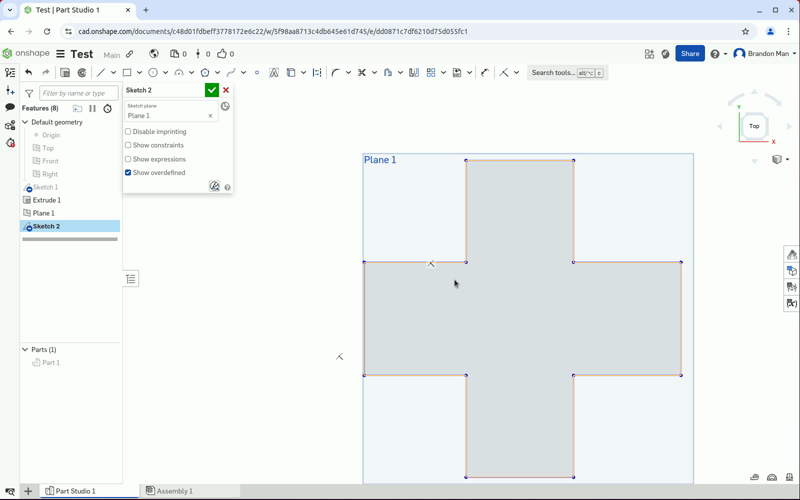
click(454, 279)
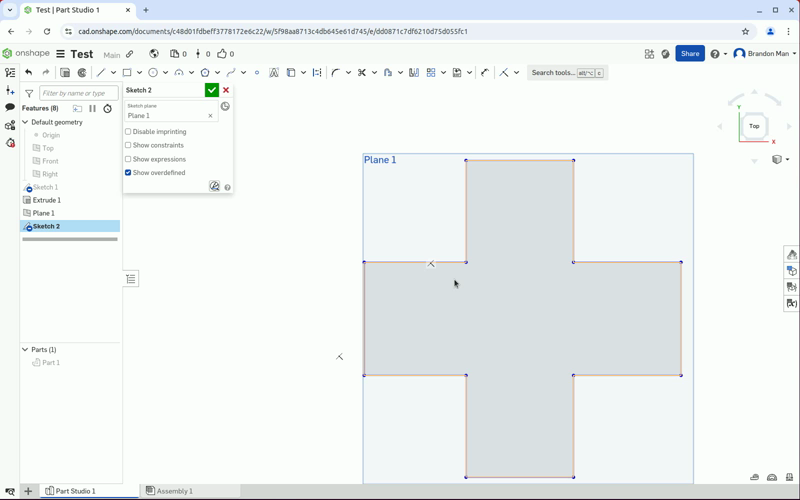
scroll(-6)
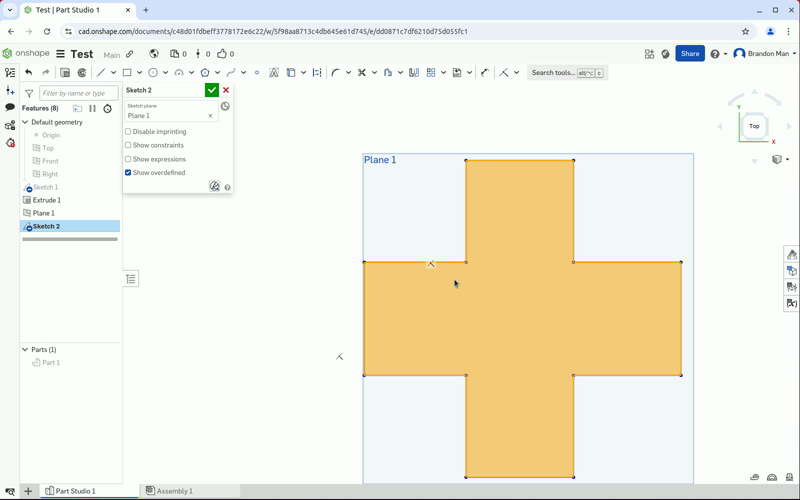
scroll(-6)
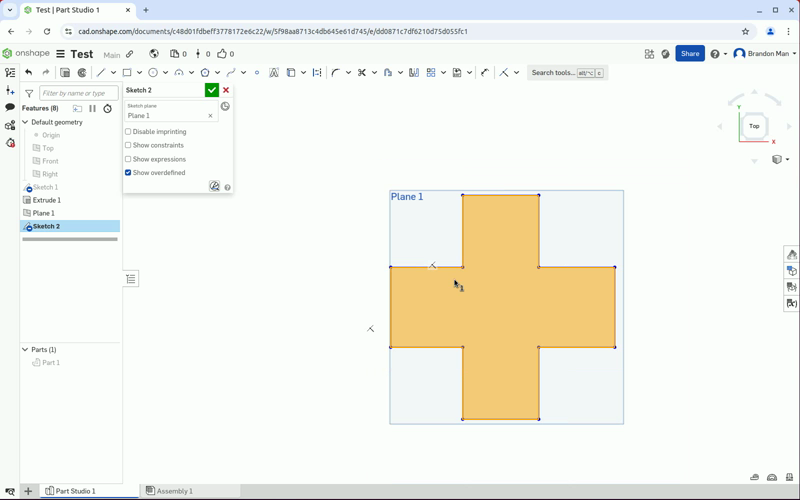
scroll(-6)
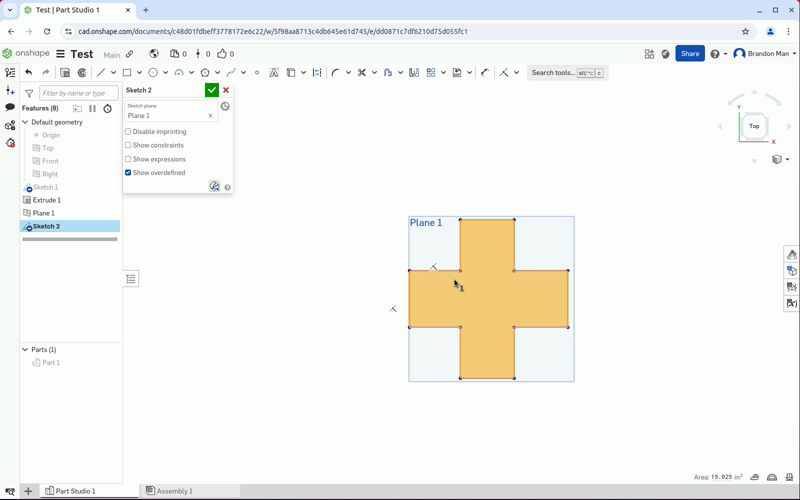
scroll(-6)
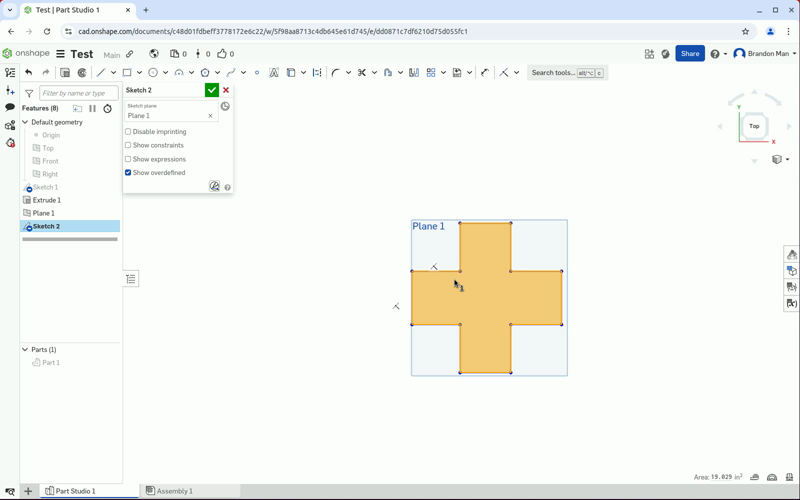
scroll(-6)
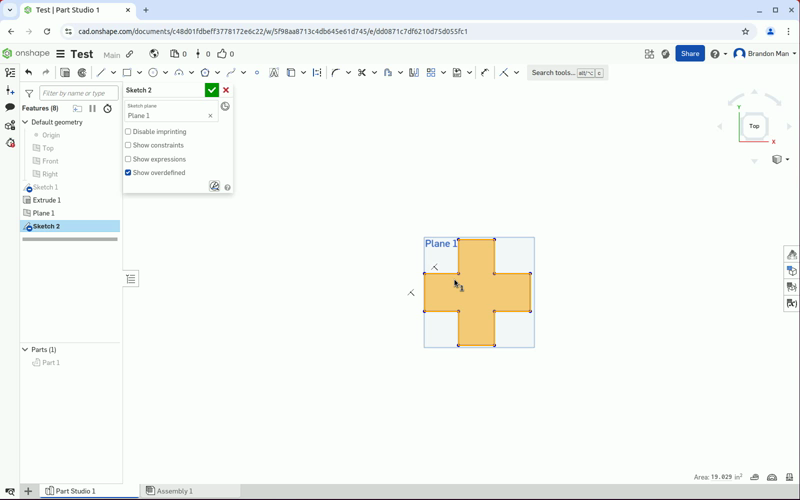
scroll(-6)
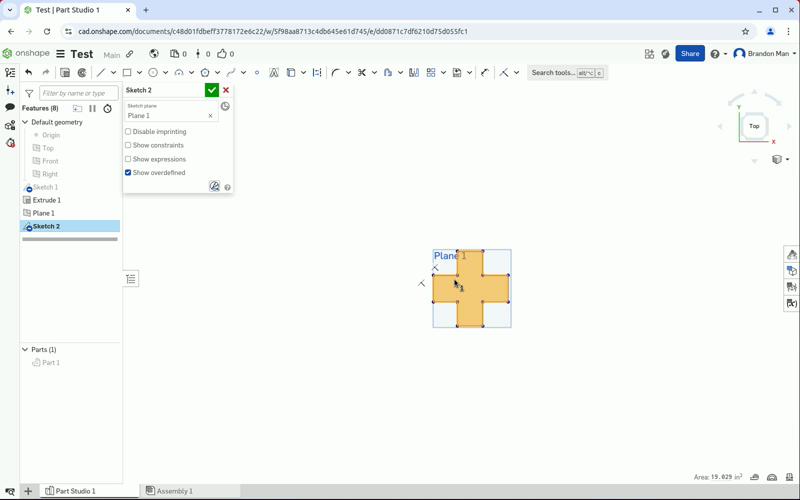
scroll(-6)
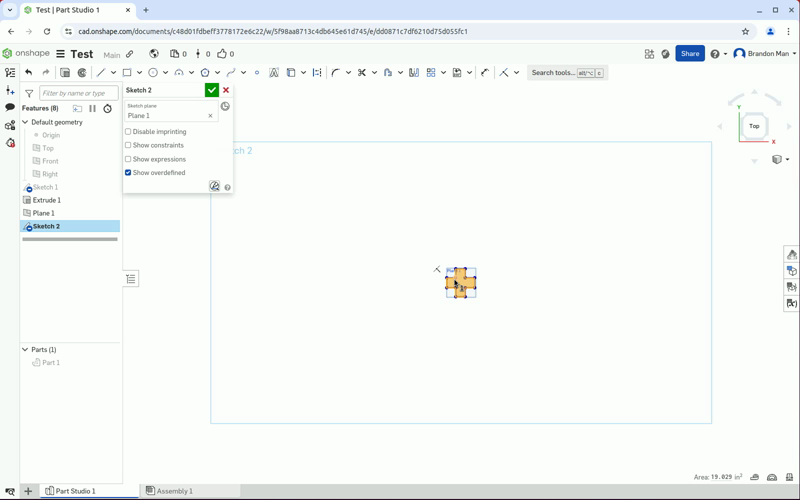
mouse_move(73, 352)
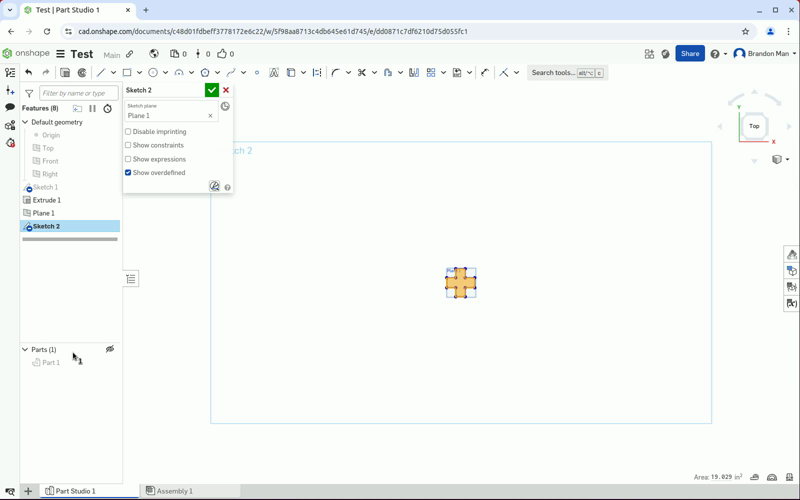
key(shift+y)
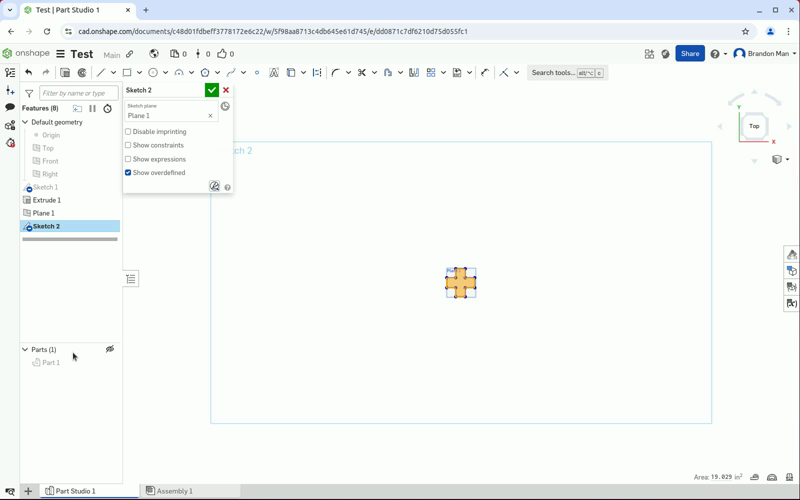
key(shift+e)
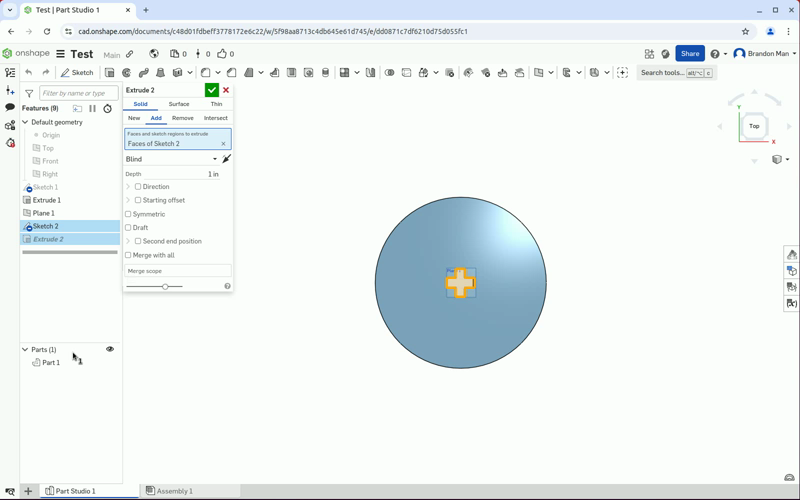
mouse_move(143, 106)
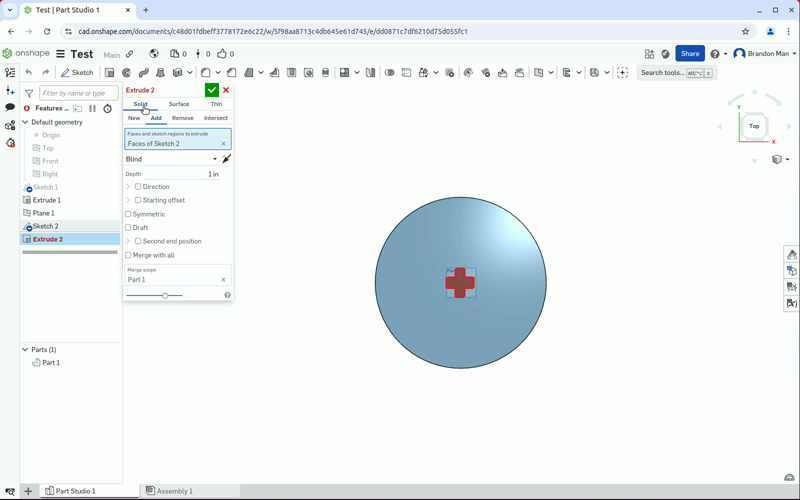
click(143, 106)
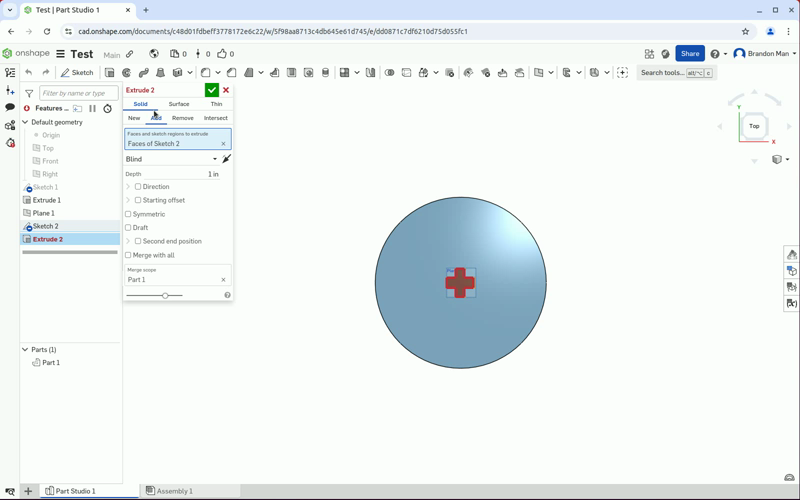
mouse_move(186, 120)
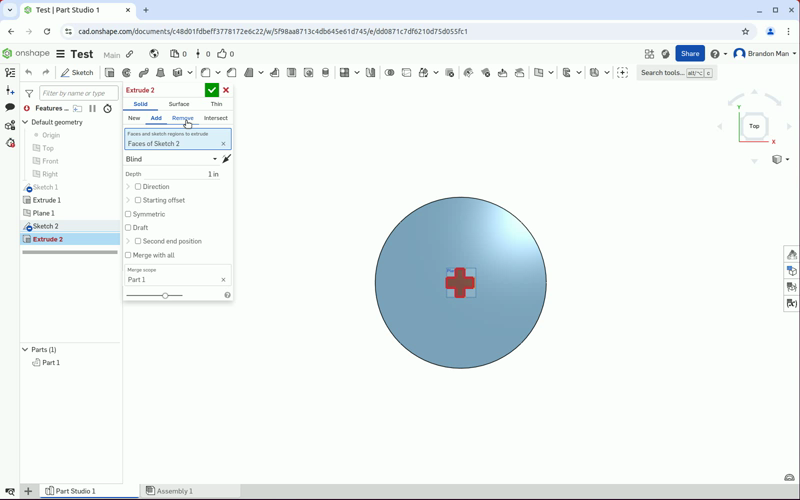
click(186, 120)
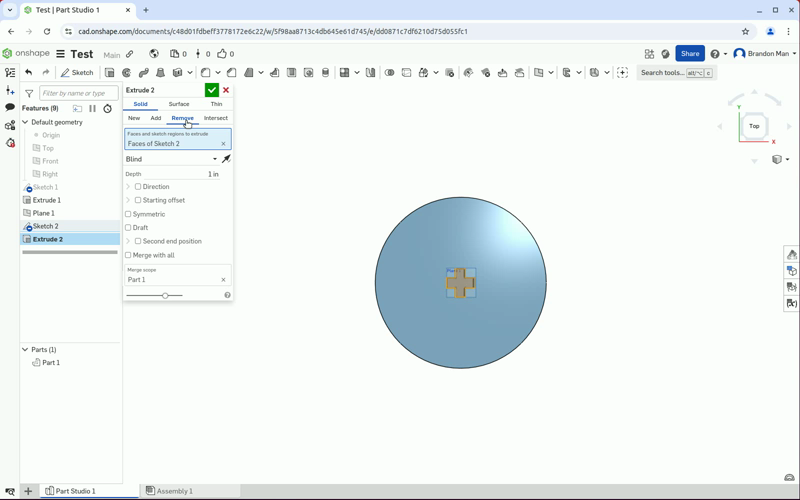
key(tab, 4)
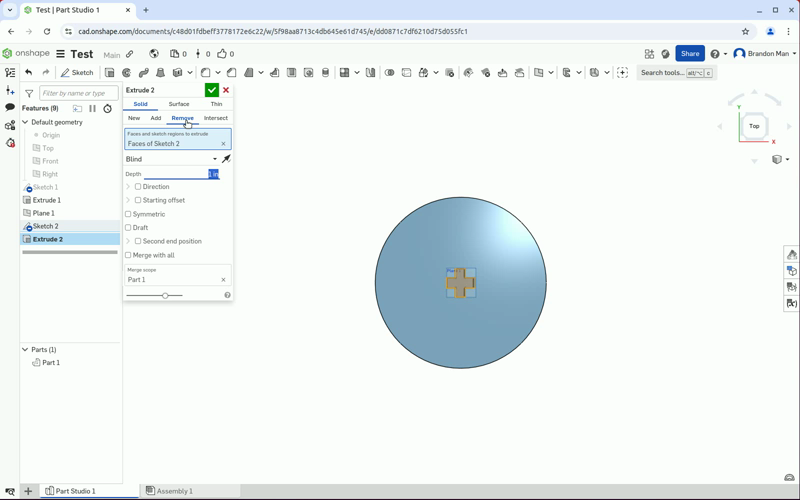
text(9.388)
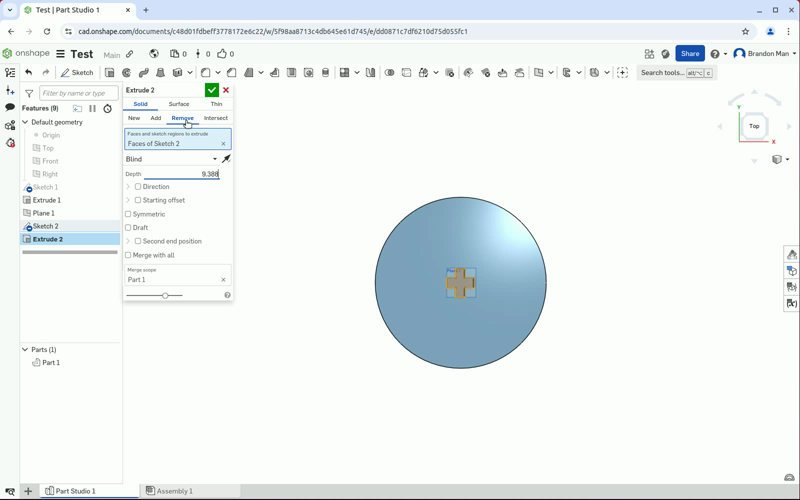
key(tab, 6)
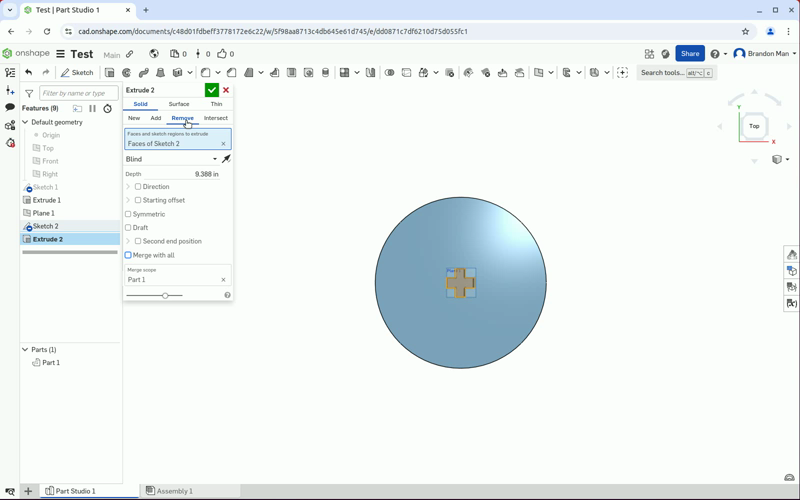
key(space)
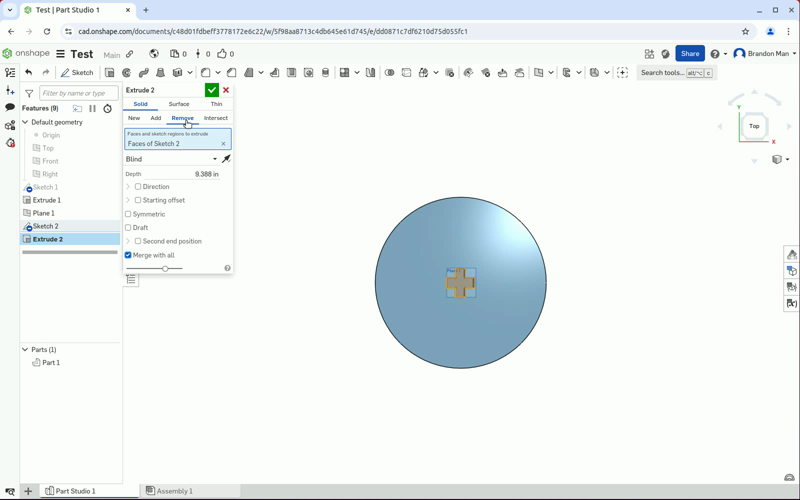
key(enter)
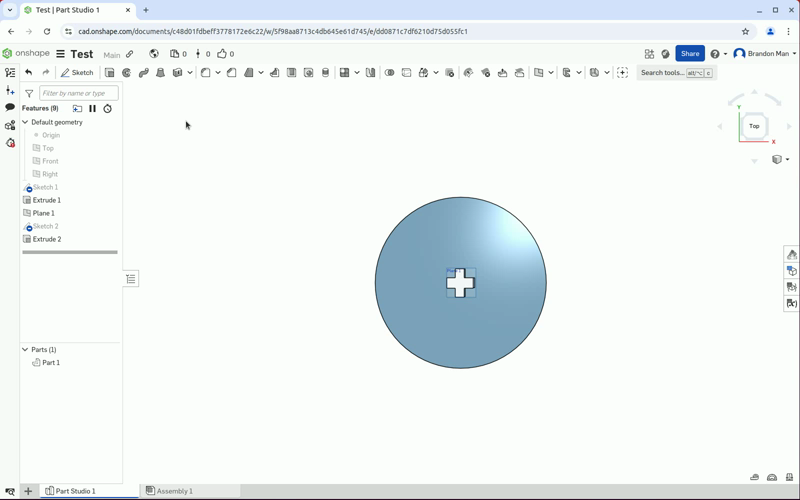
key(shift+h)
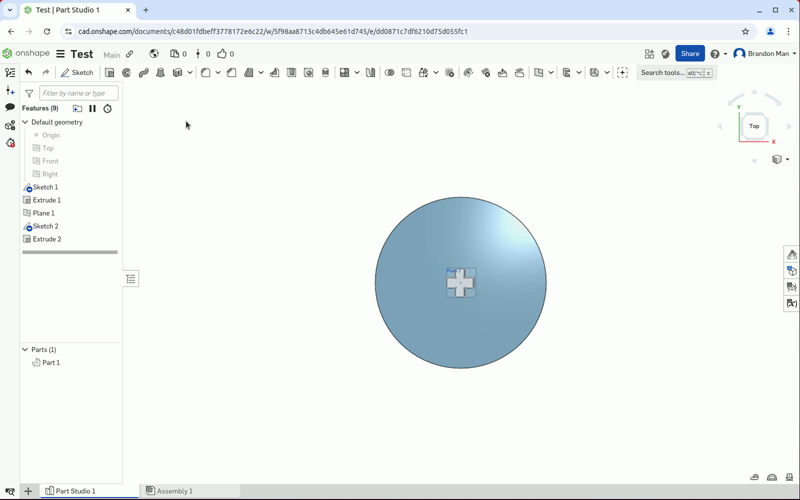
key(shift+h)
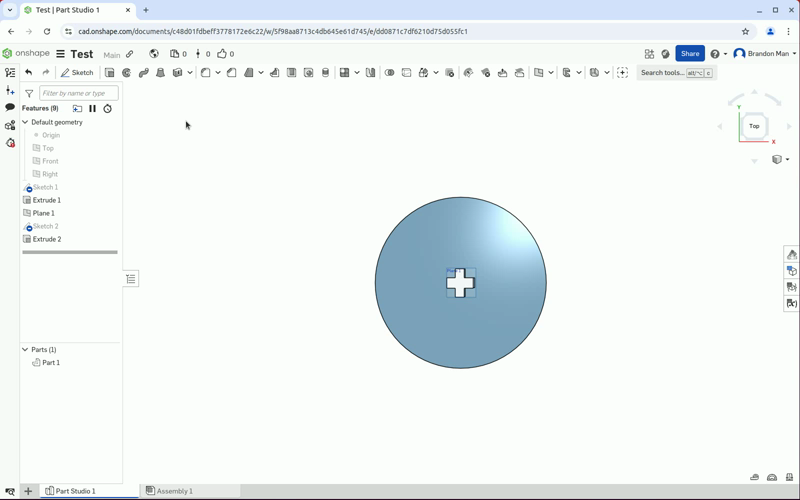
mouse_move(73, 189)
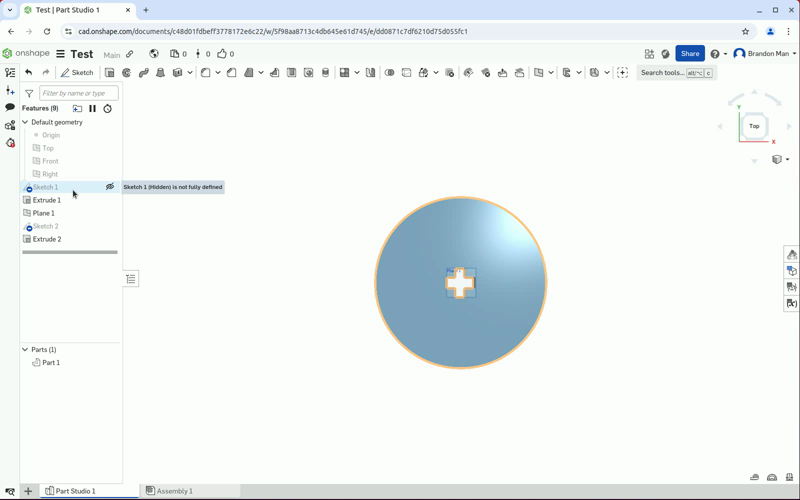
click(73, 189)
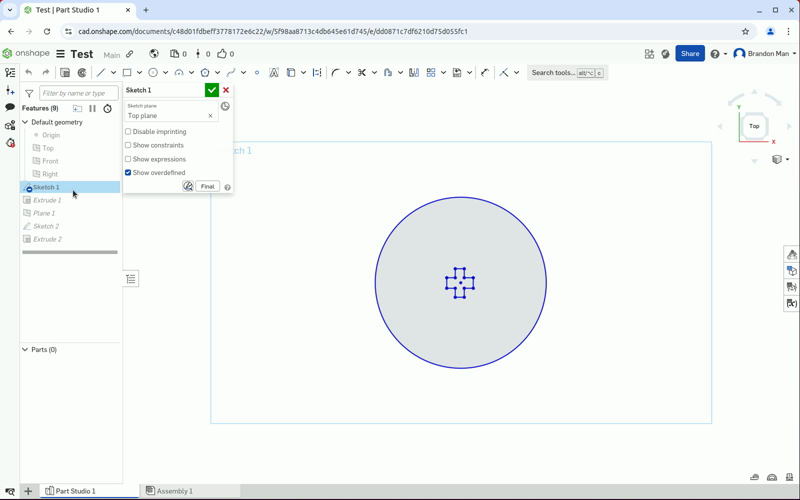
mouse_move(229, 92)
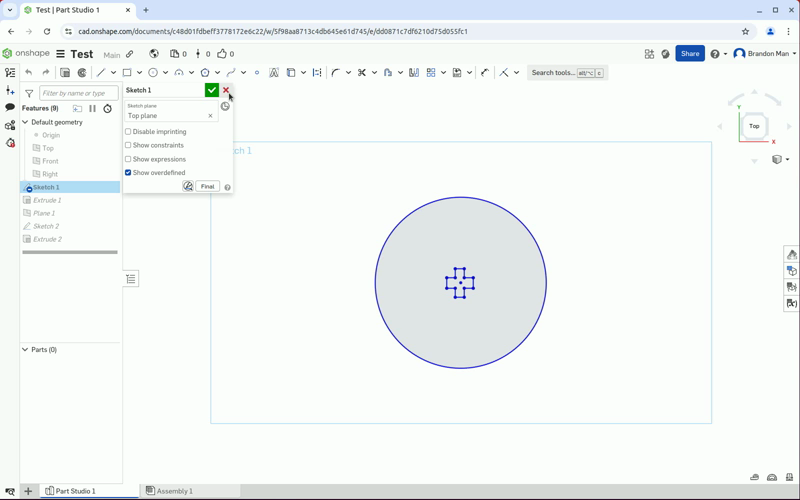
click(229, 92)
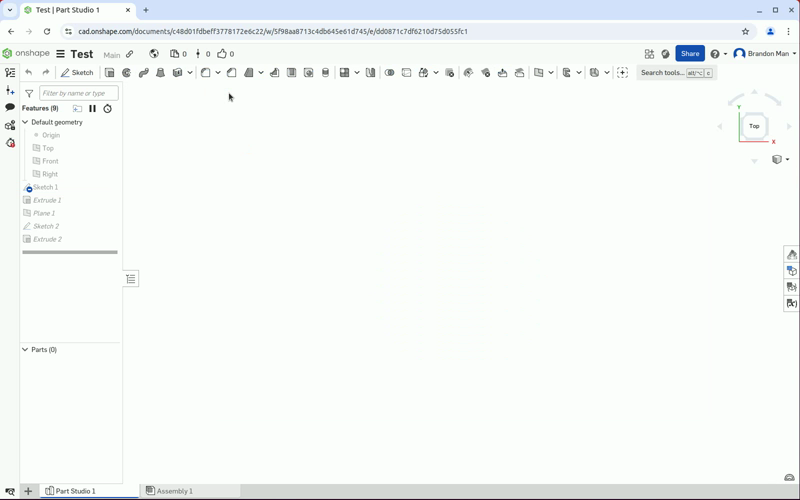
key(shift+s)
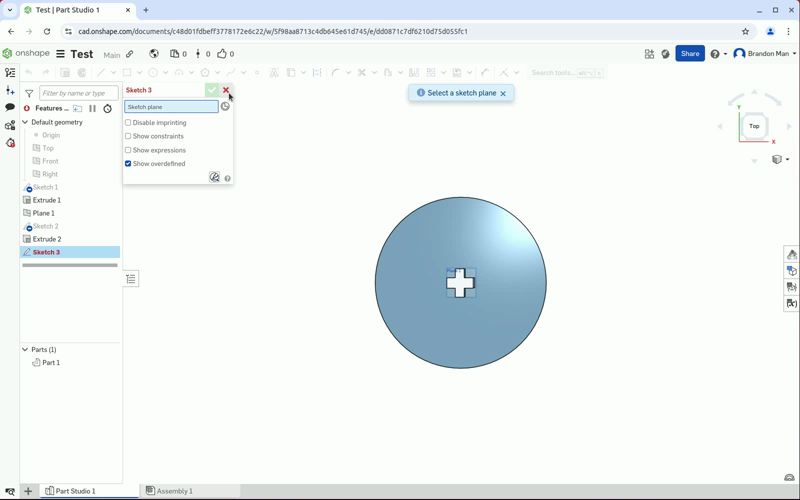
mouse_move(73, 215)
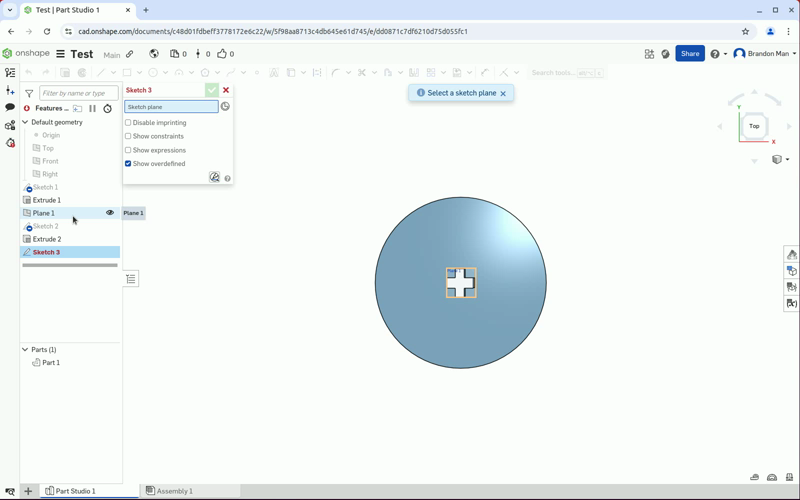
click(73, 215)
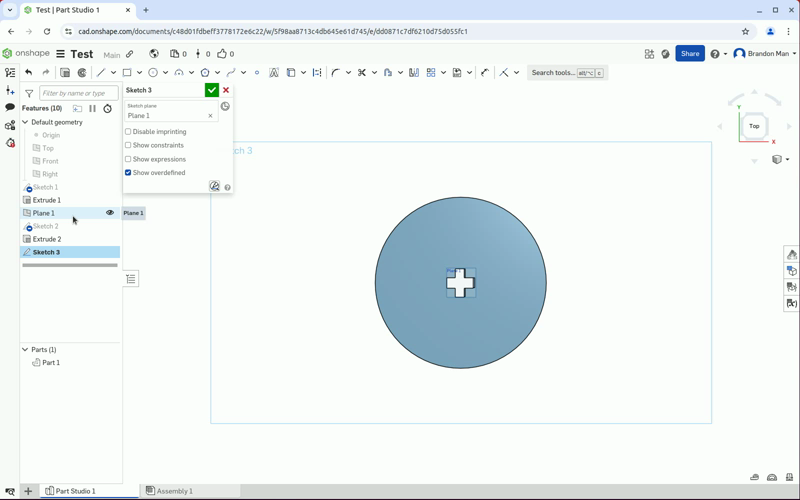
mouse_move(73, 352)
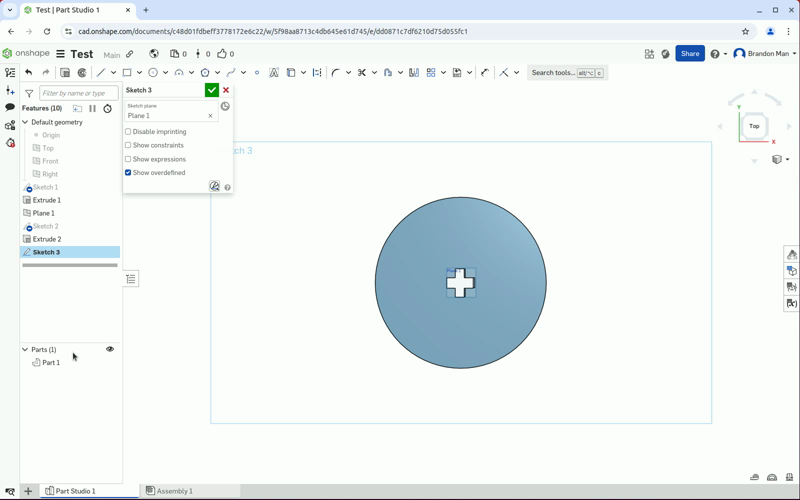
key(y)
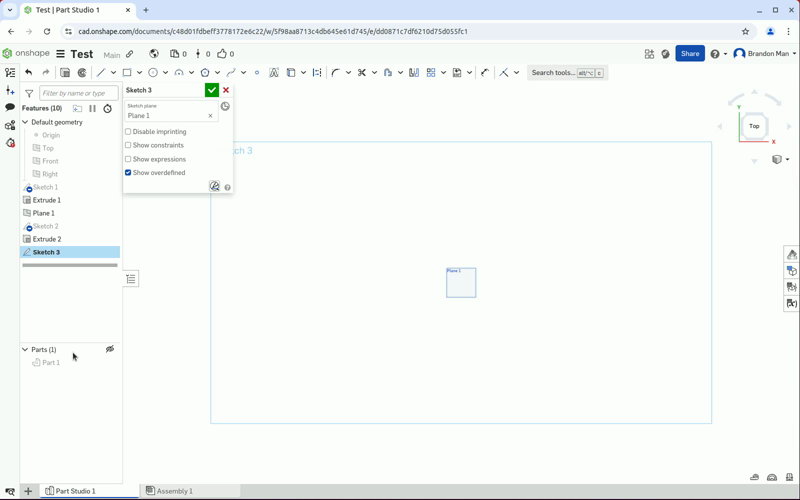
key(c)
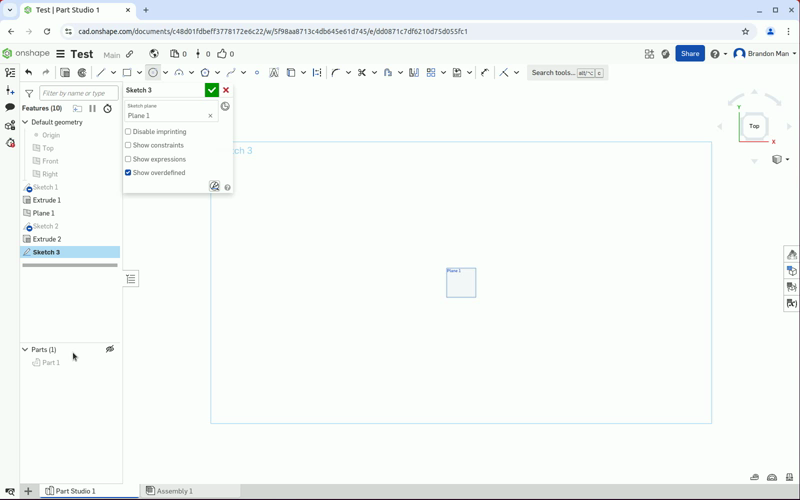
key_down(shift)
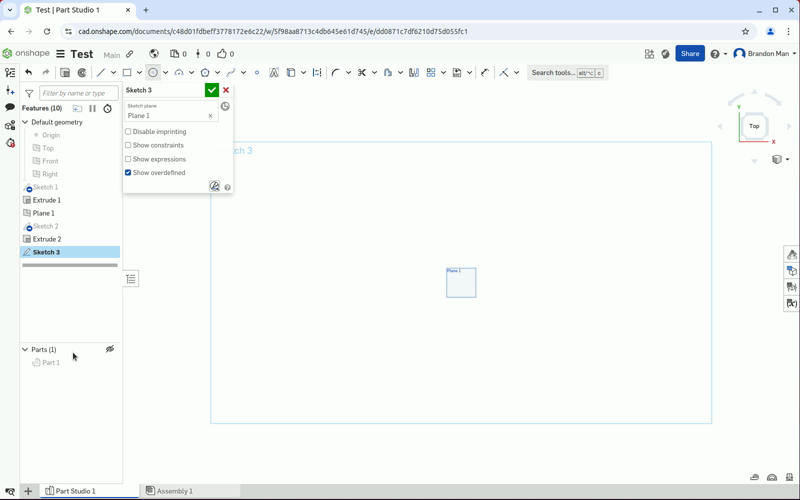
mouse_move(461, 282)
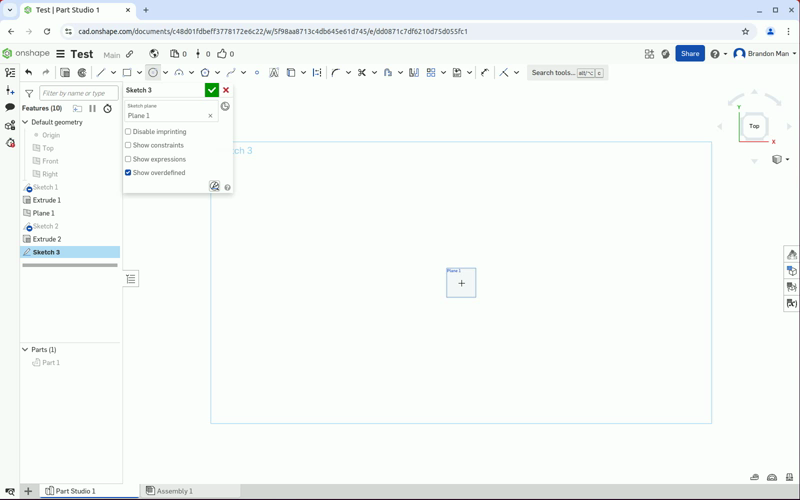
click(461, 282)
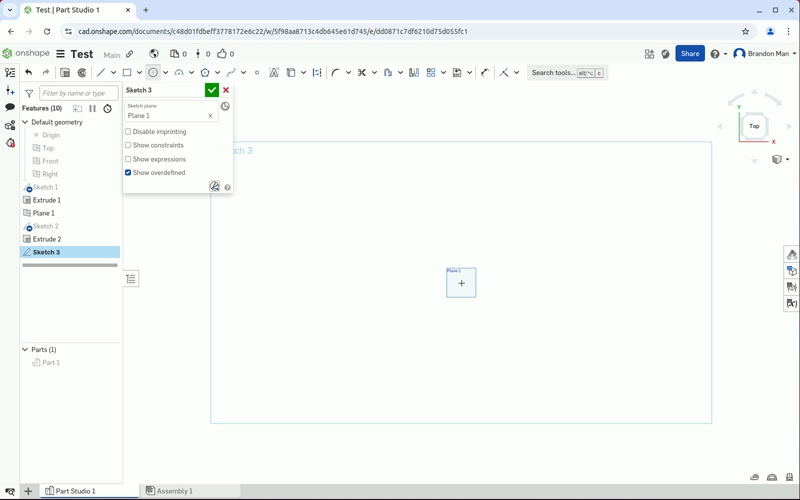
key_up(shift)
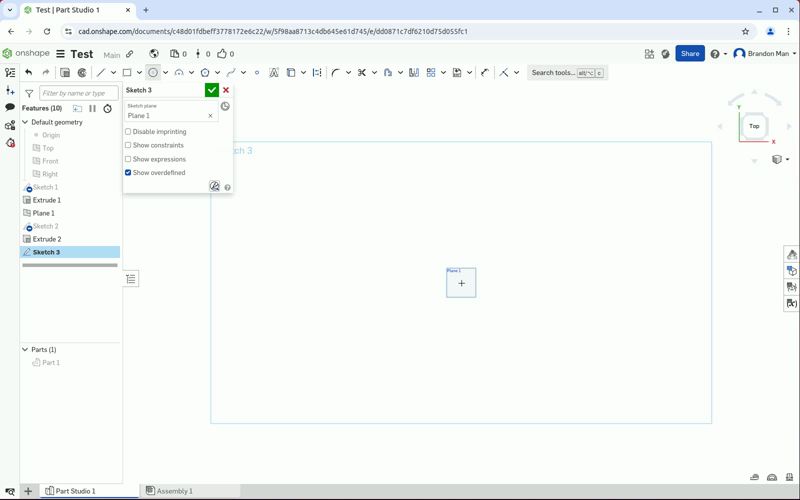
mouse_move(530, 282)
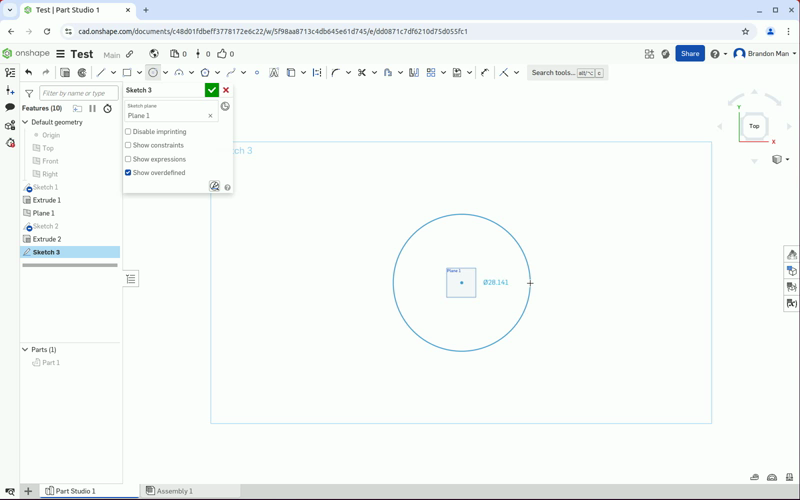
click(530, 282)
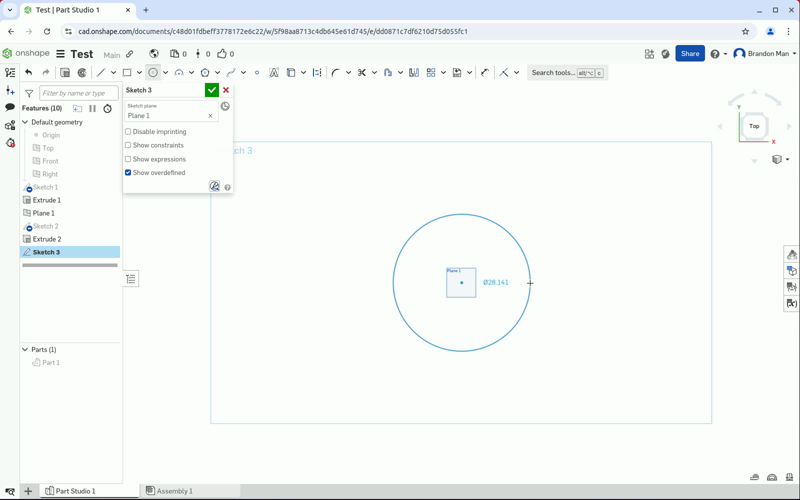
key(esc)
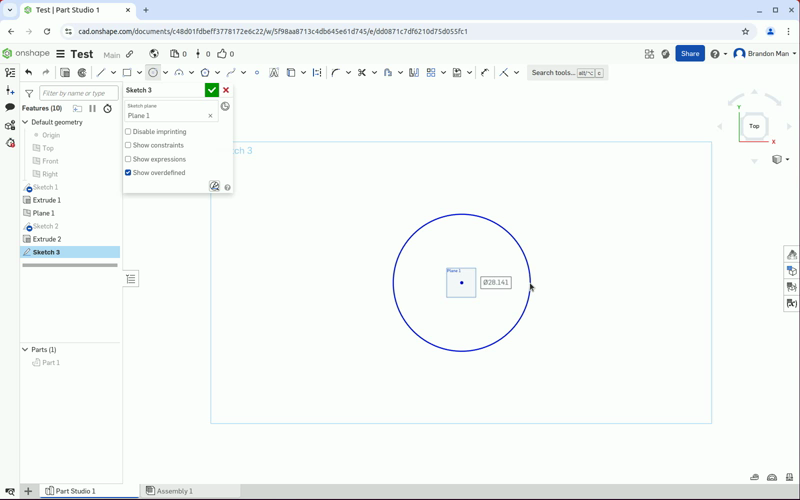
key(l)
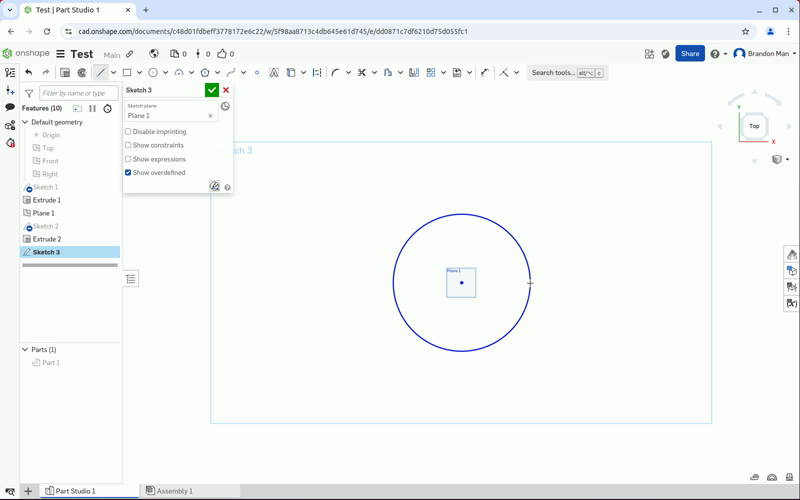
key_down(shift)
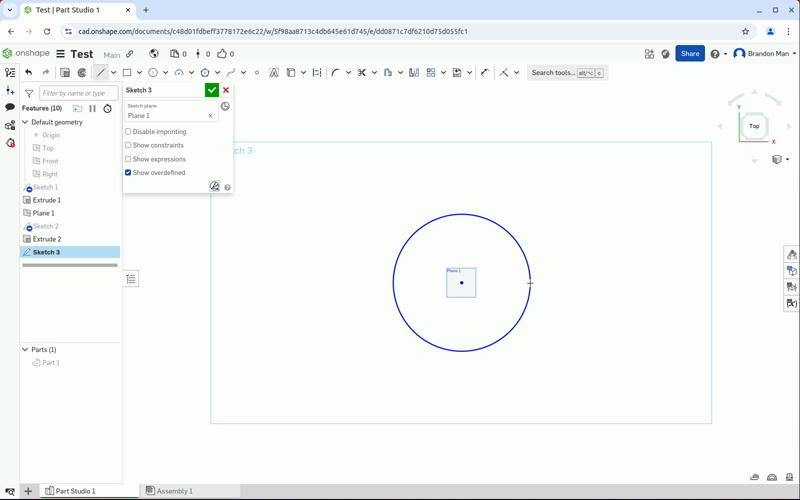
mouse_move(447, 287)
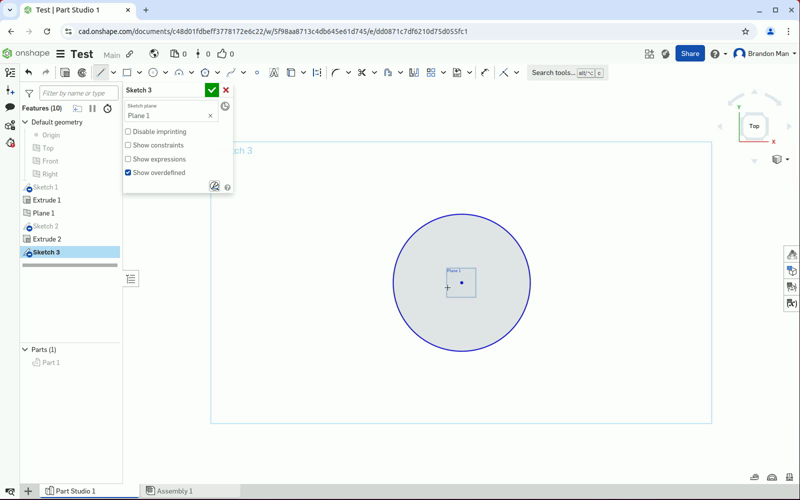
click(447, 287)
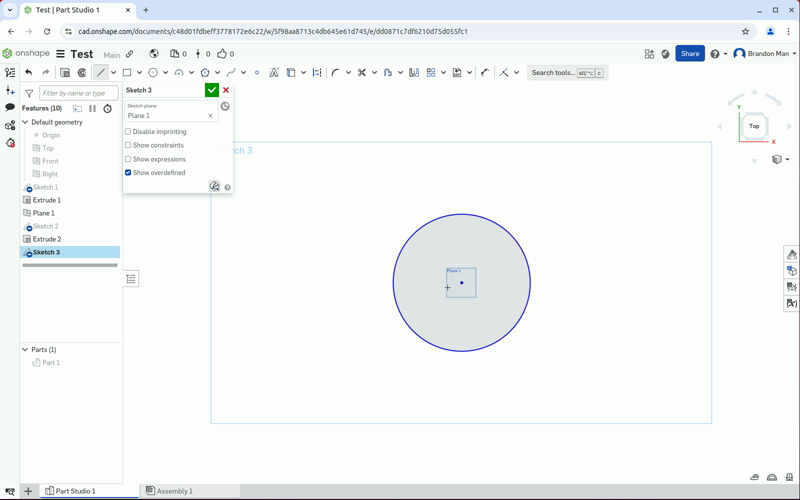
key_up(shift)
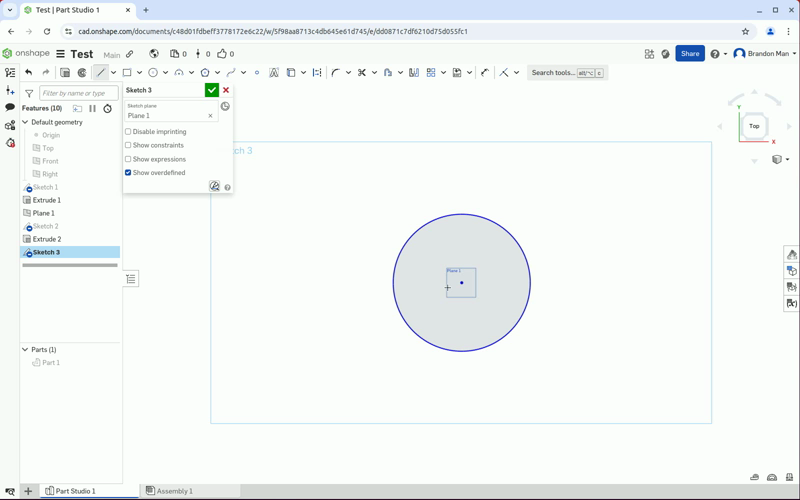
key_down(shift)
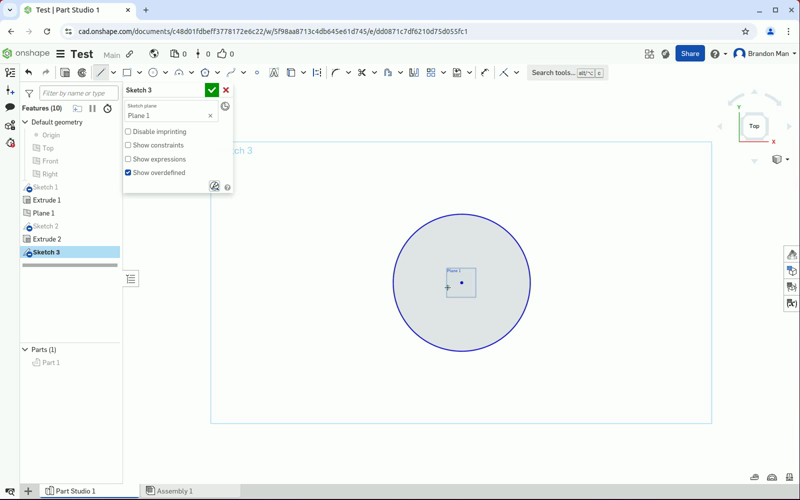
mouse_move(477, 287)
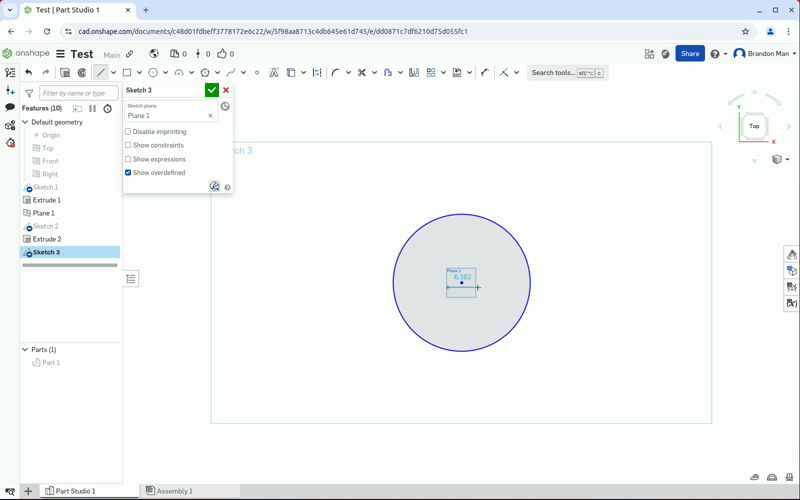
mouse_move(456, 287)
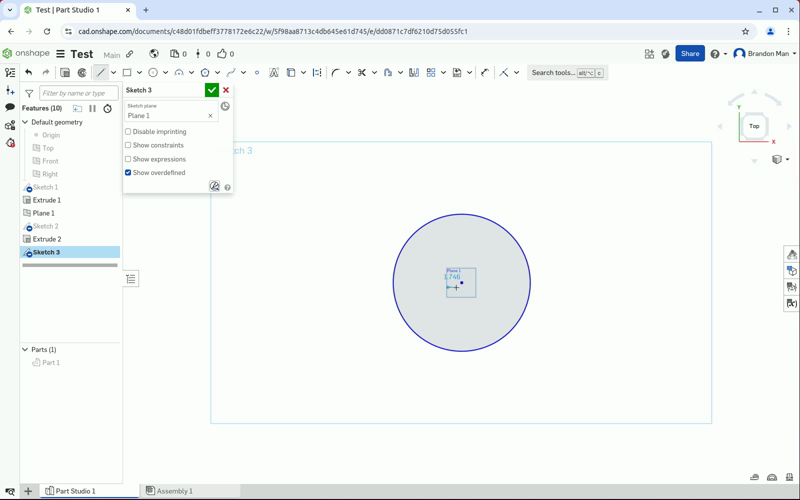
click(456, 287)
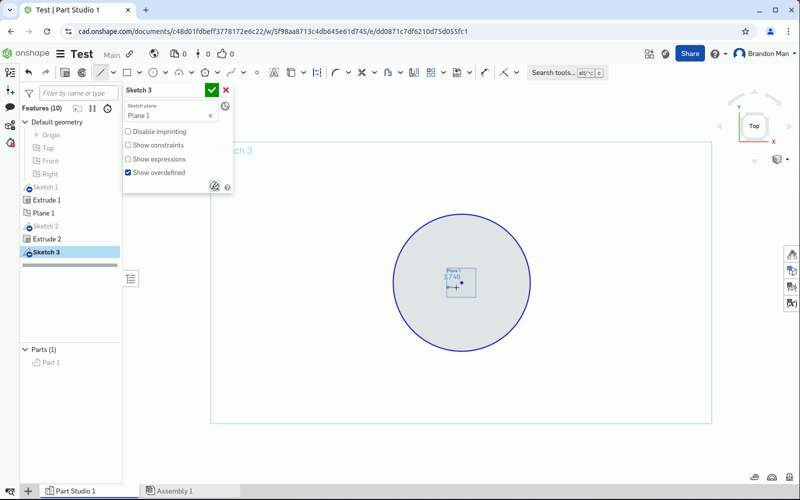
key_up(shift)
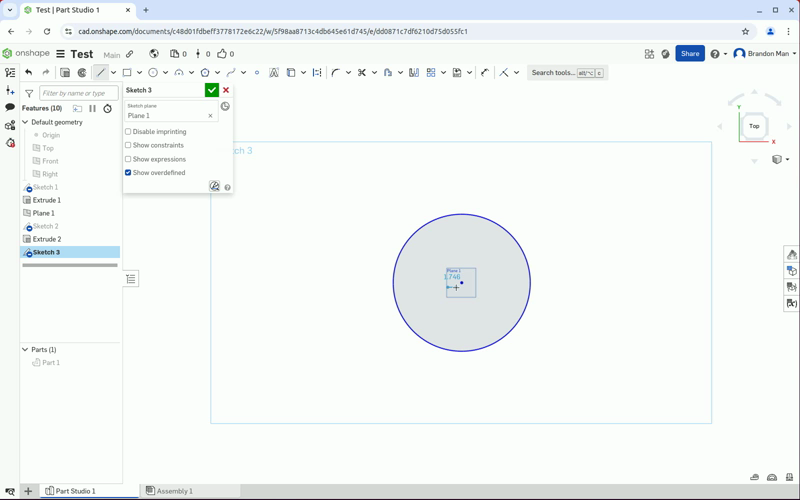
key_down(shift)
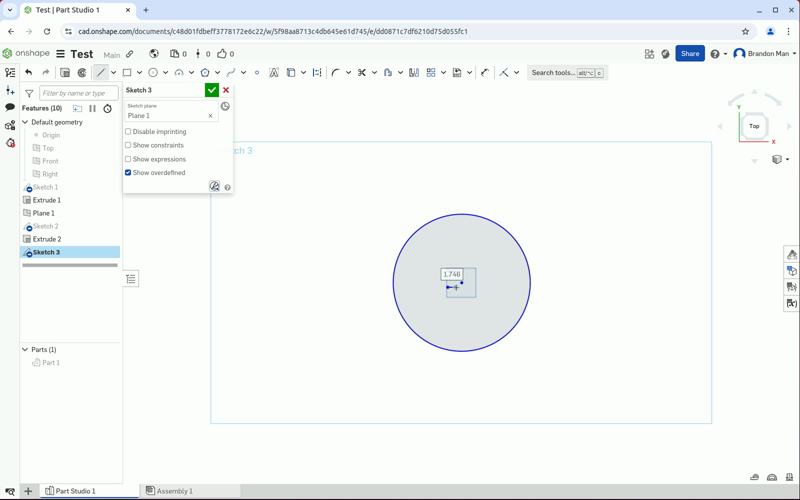
mouse_move(486, 287)
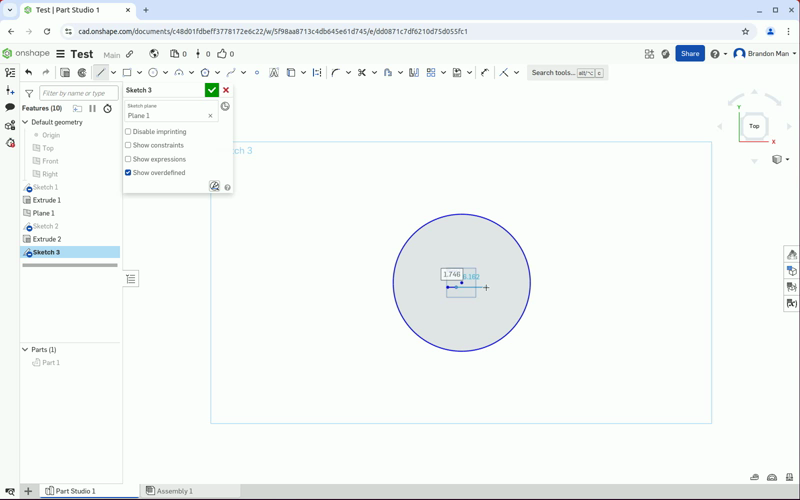
mouse_move(456, 297)
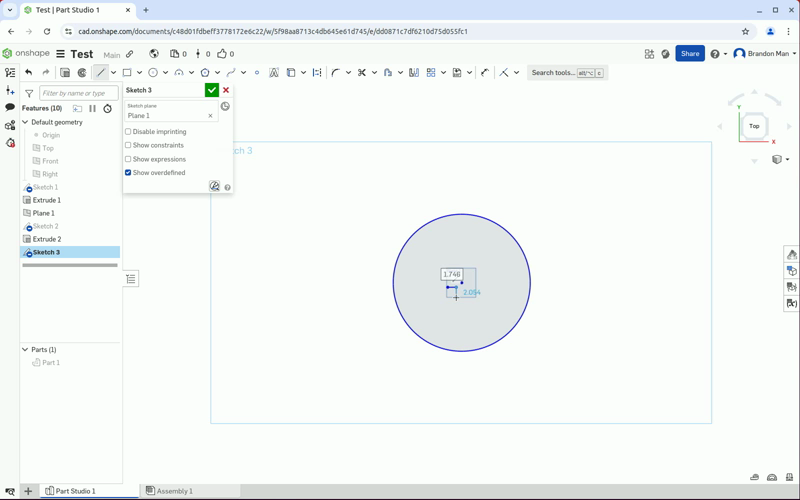
click(456, 297)
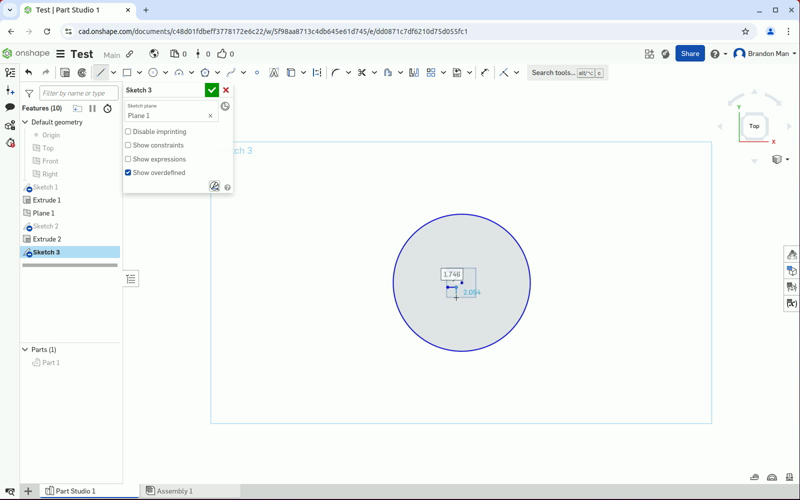
key_up(shift)
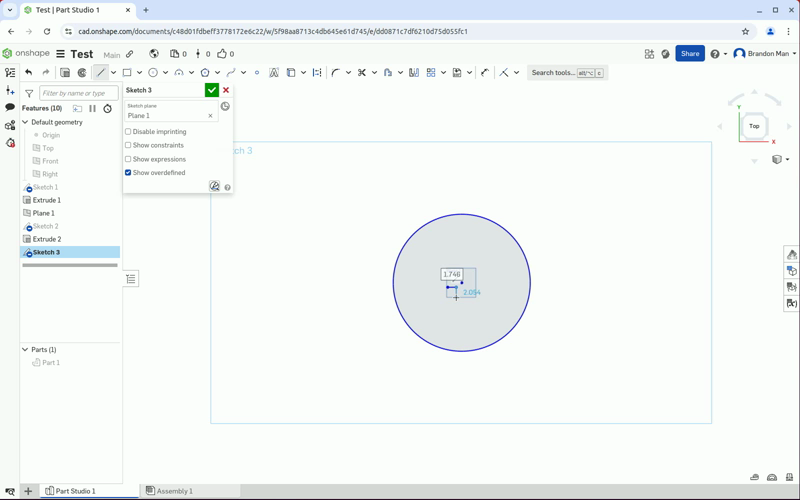
key_down(shift)
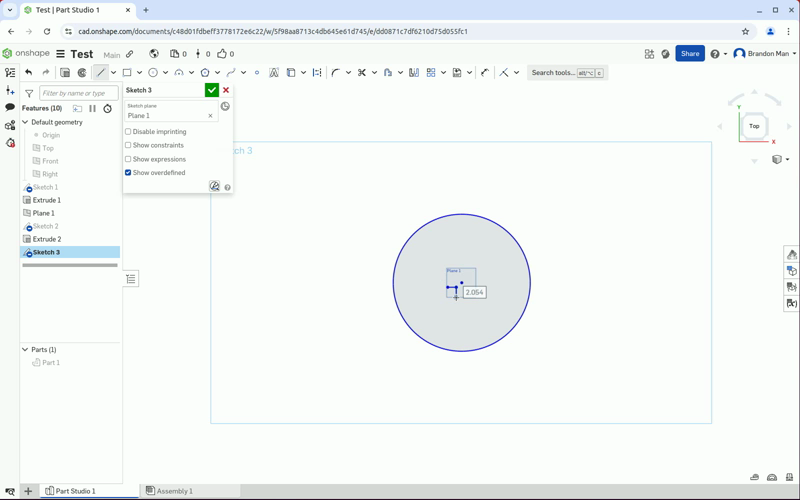
mouse_move(486, 297)
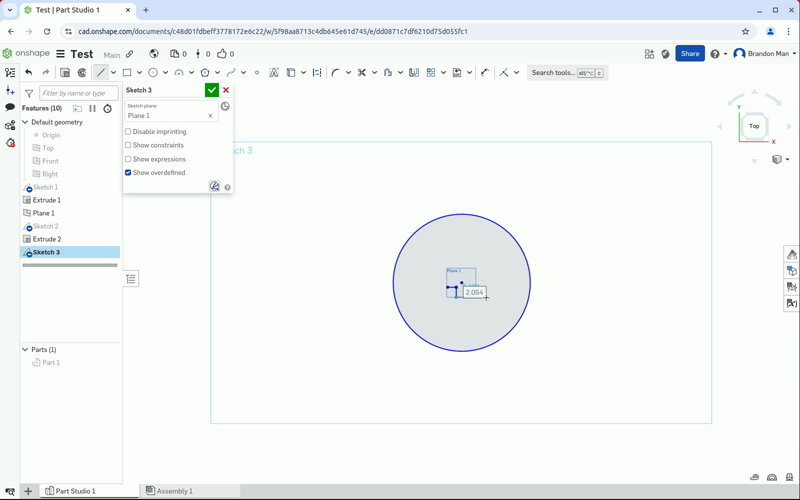
mouse_move(466, 297)
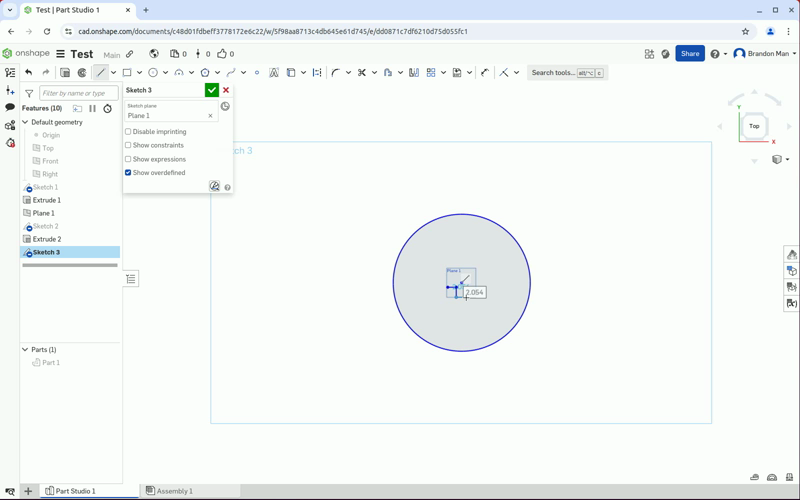
click(466, 297)
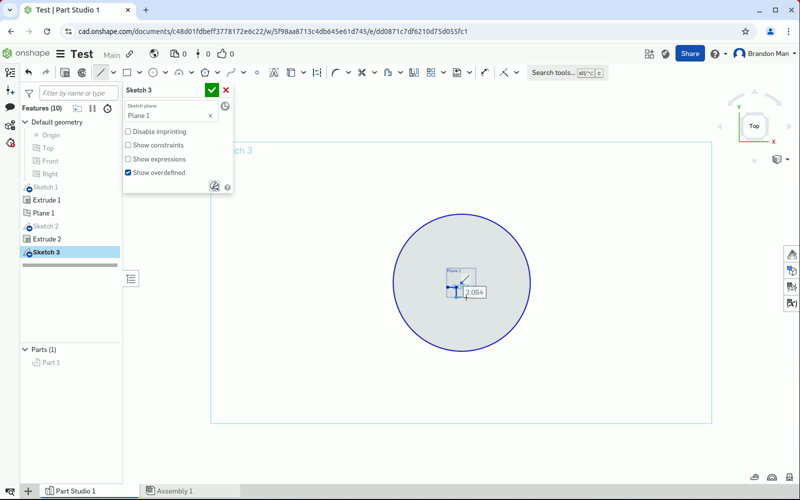
key_up(shift)
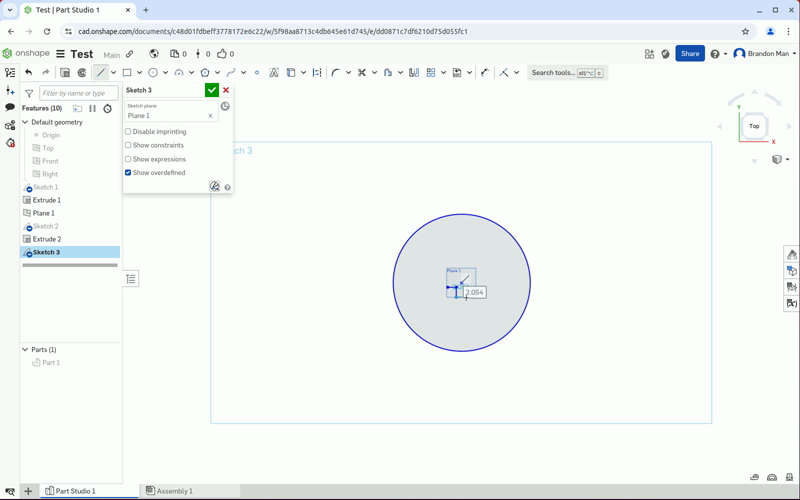
key_down(shift)
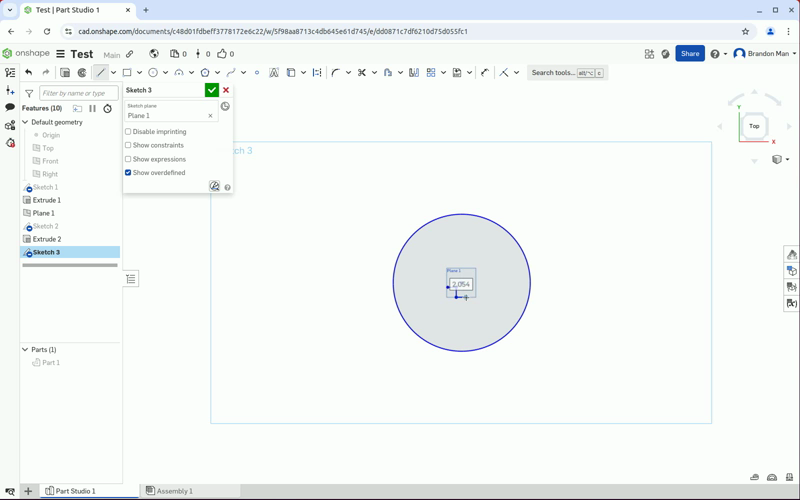
mouse_move(496, 297)
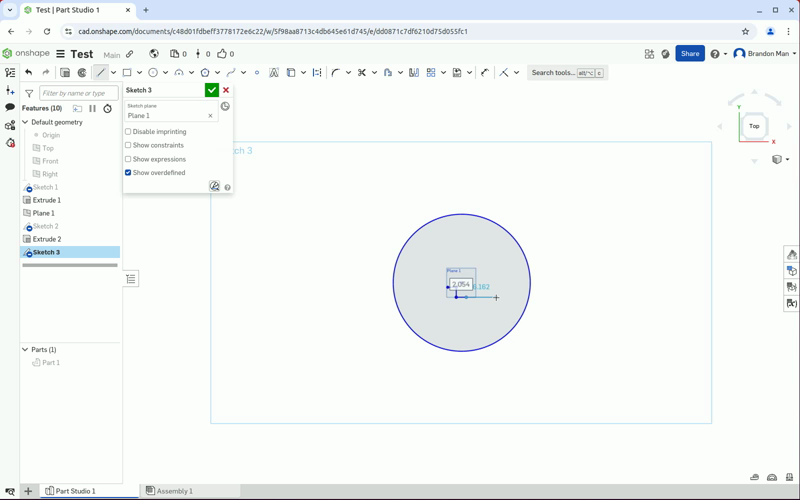
mouse_move(466, 287)
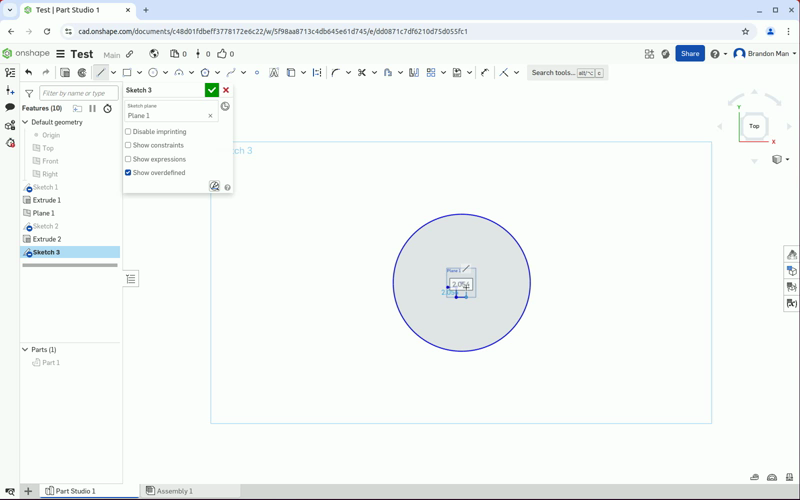
click(466, 287)
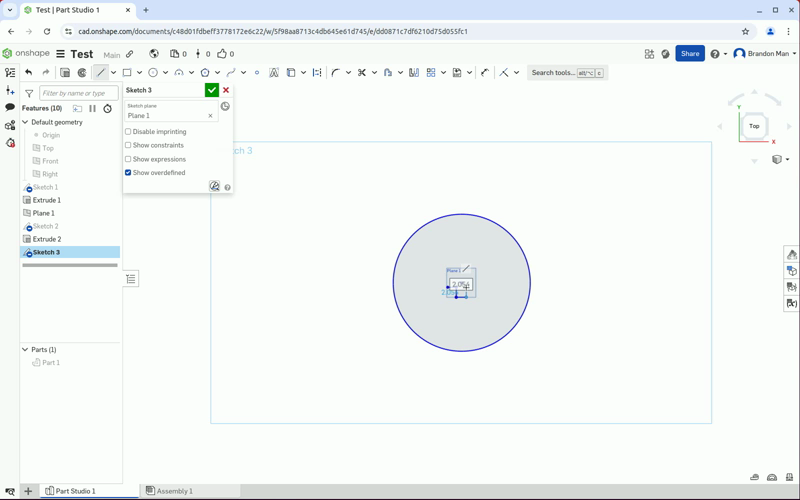
key_up(shift)
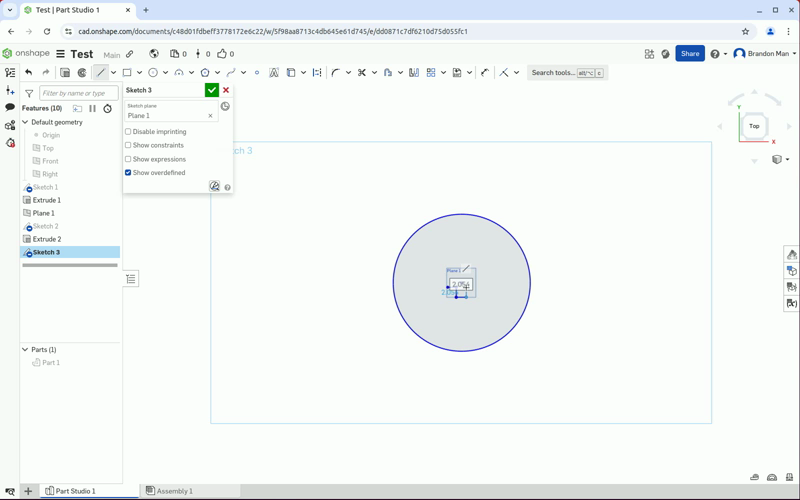
key_down(shift)
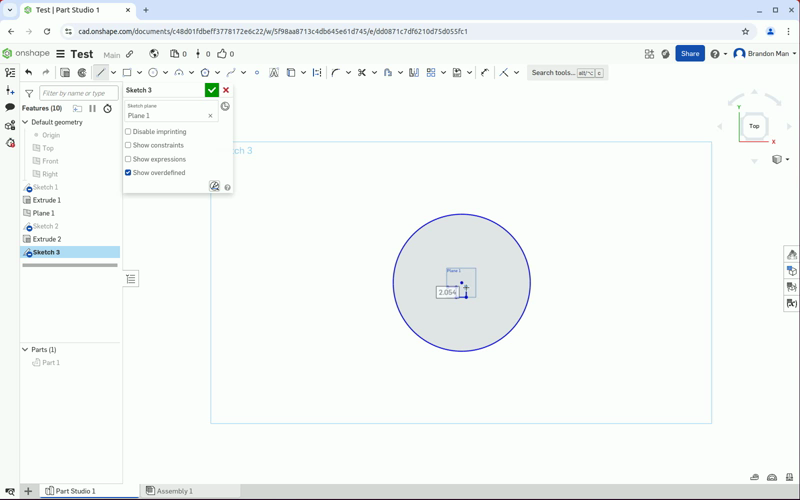
mouse_move(496, 287)
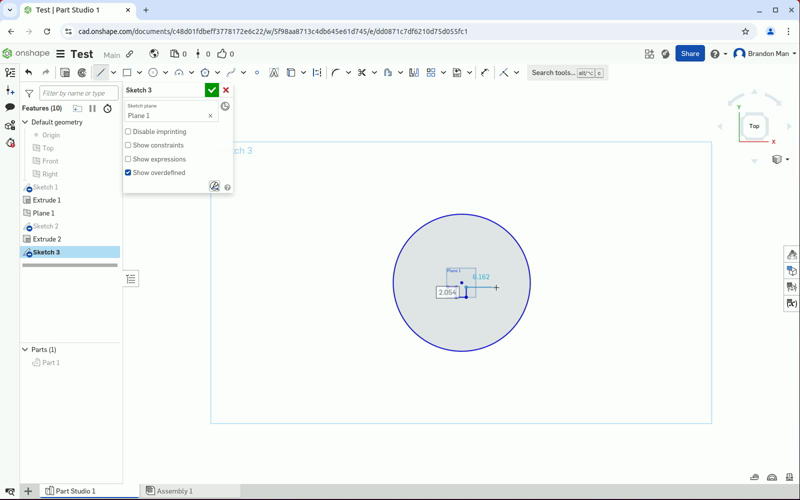
mouse_move(474, 287)
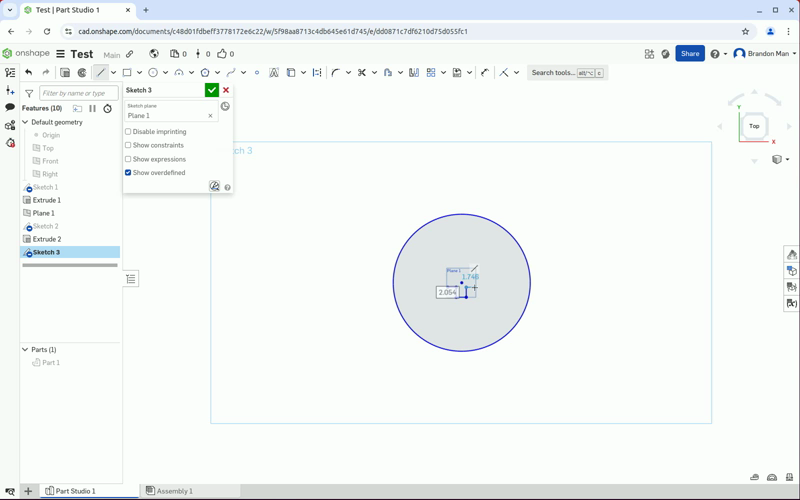
click(474, 287)
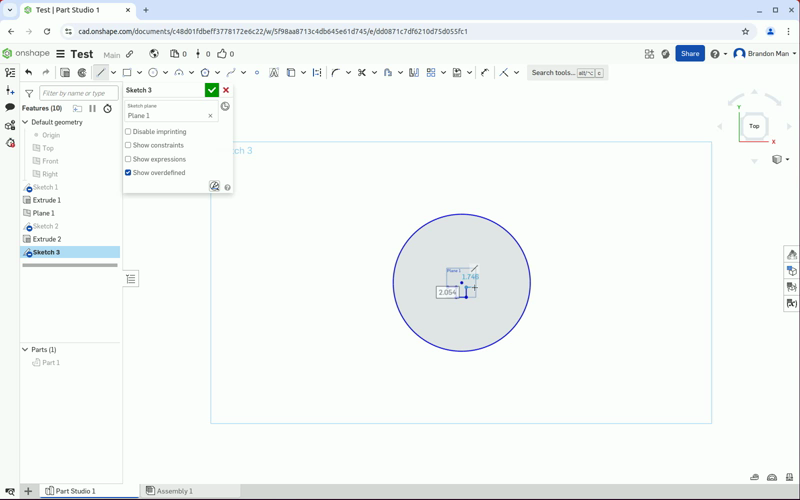
key_up(shift)
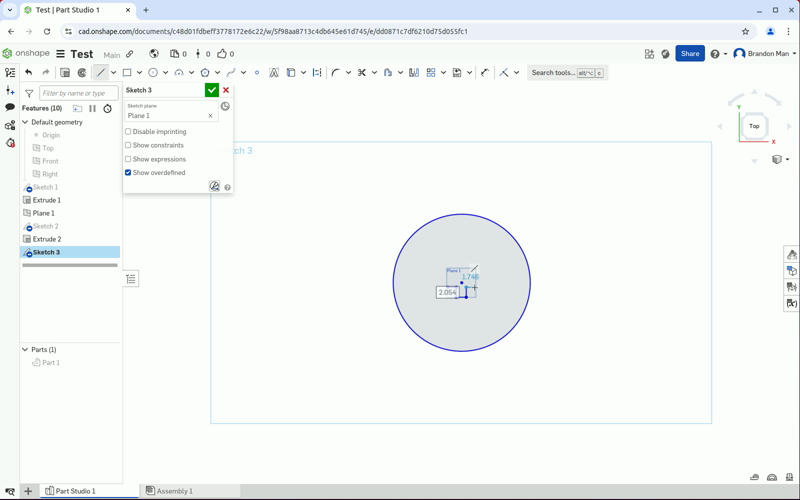
key_down(shift)
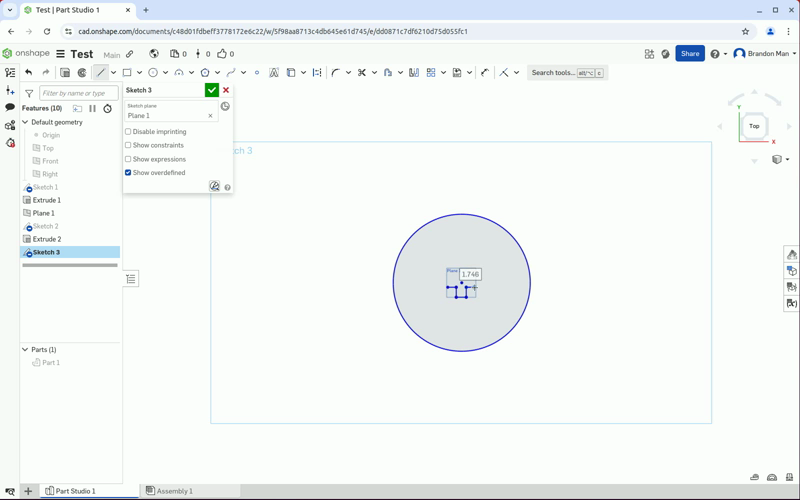
mouse_move(504, 287)
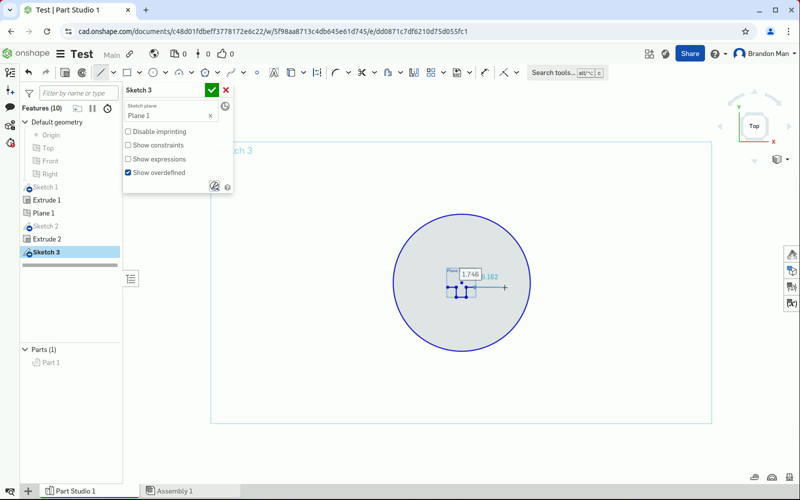
mouse_move(474, 278)
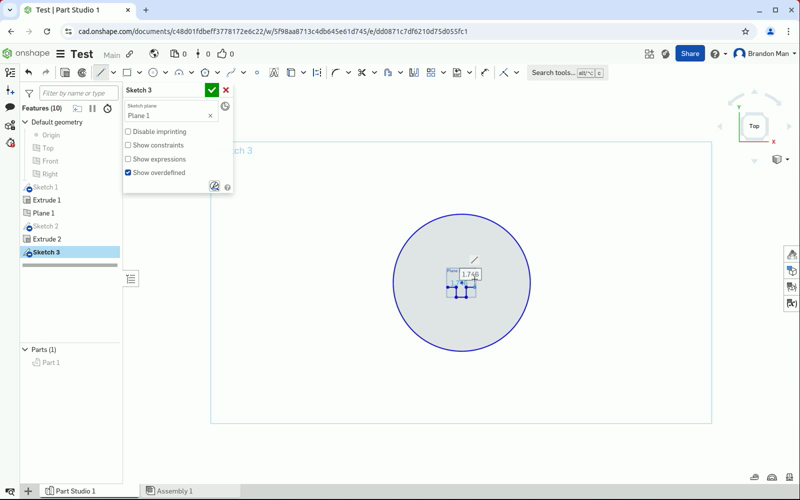
click(474, 278)
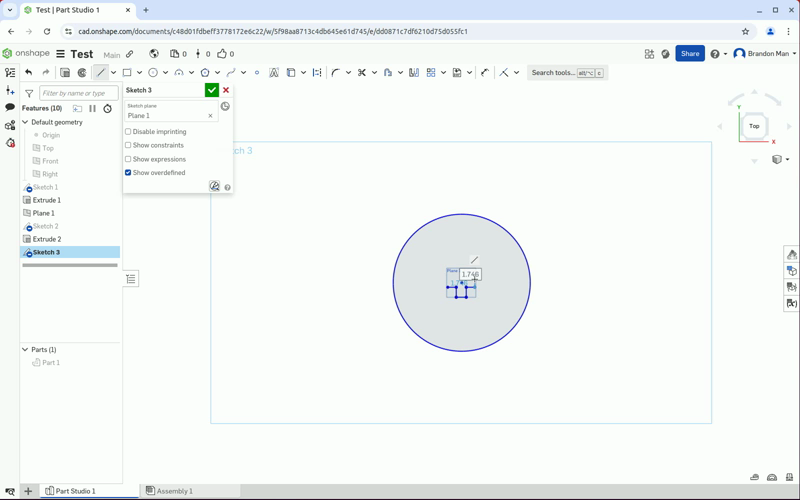
key_up(shift)
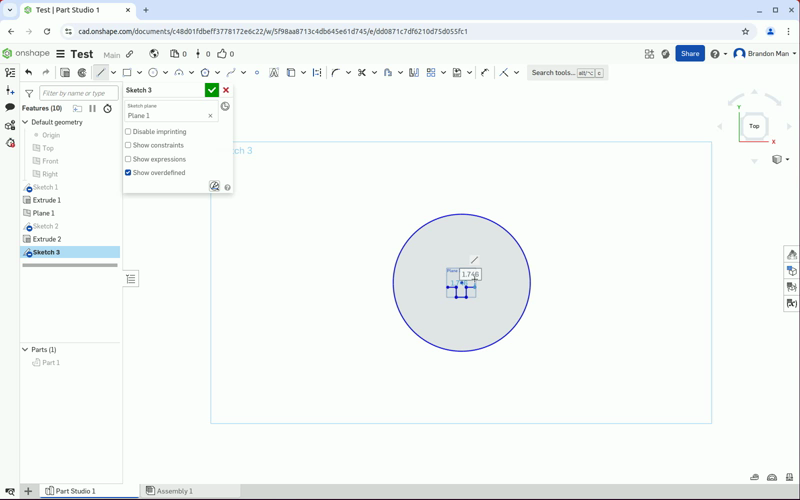
key_down(shift)
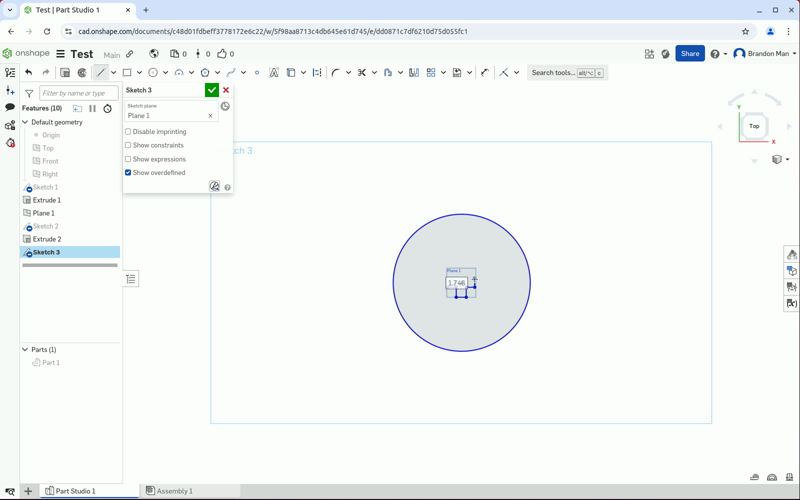
mouse_move(504, 278)
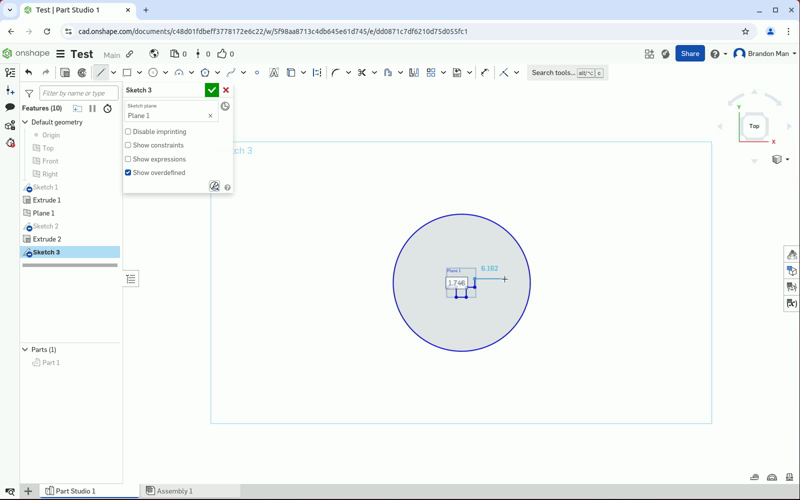
mouse_move(466, 278)
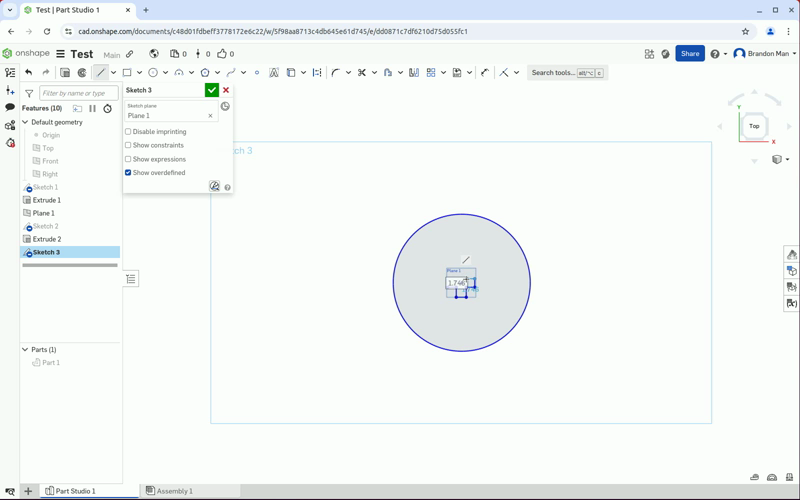
click(466, 278)
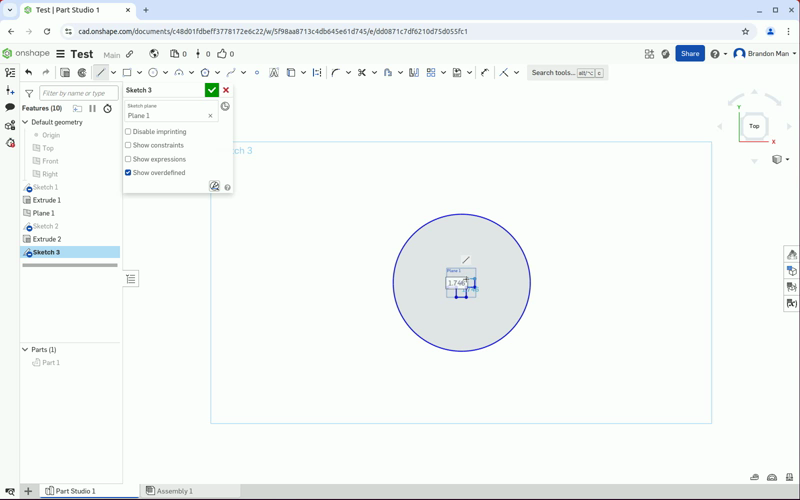
key_up(shift)
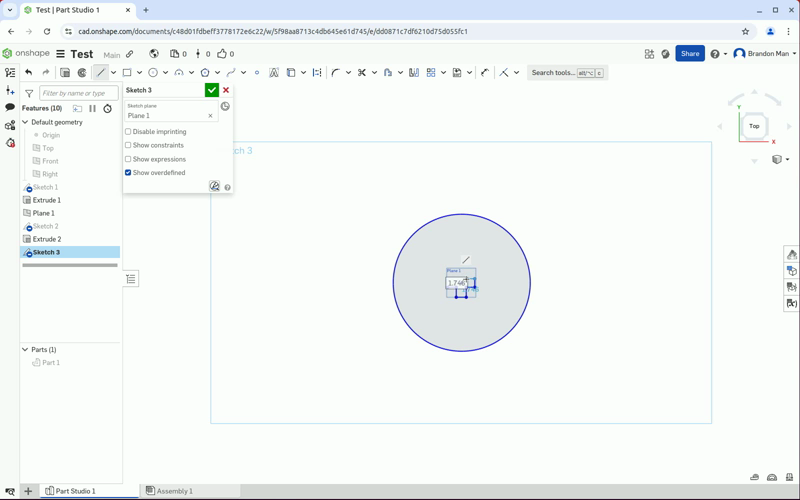
key_down(shift)
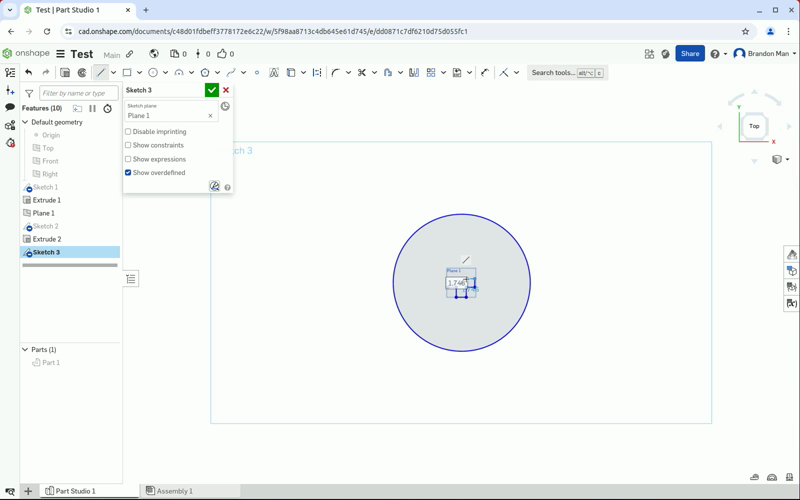
mouse_move(496, 278)
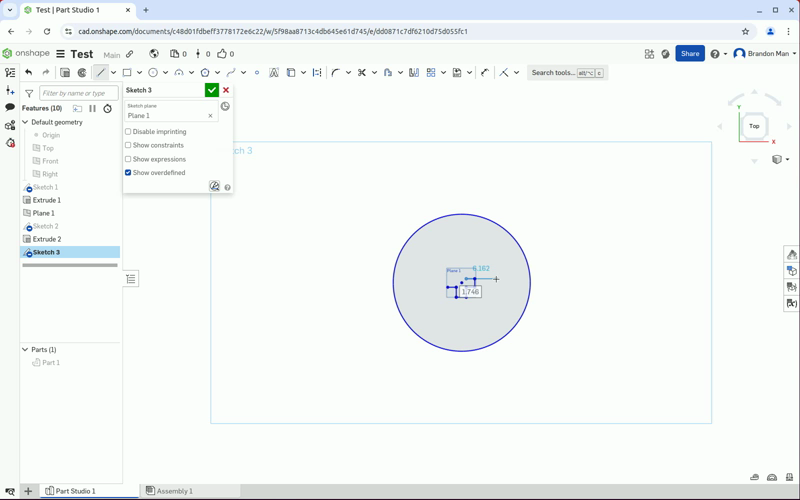
mouse_move(466, 268)
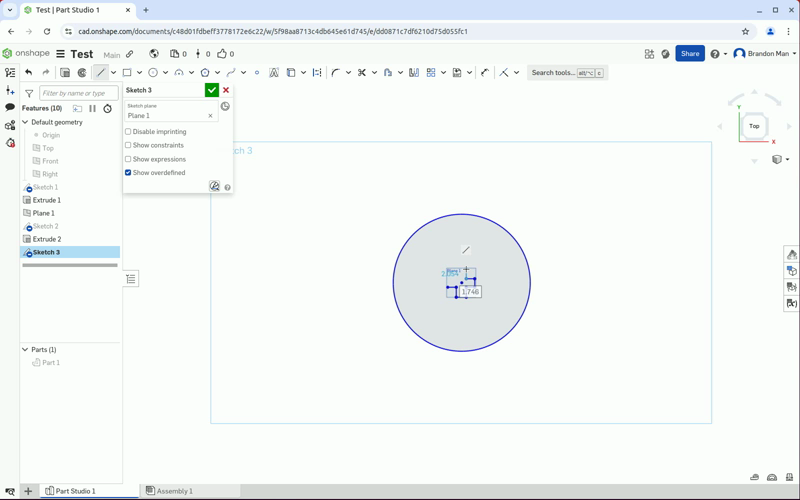
click(466, 268)
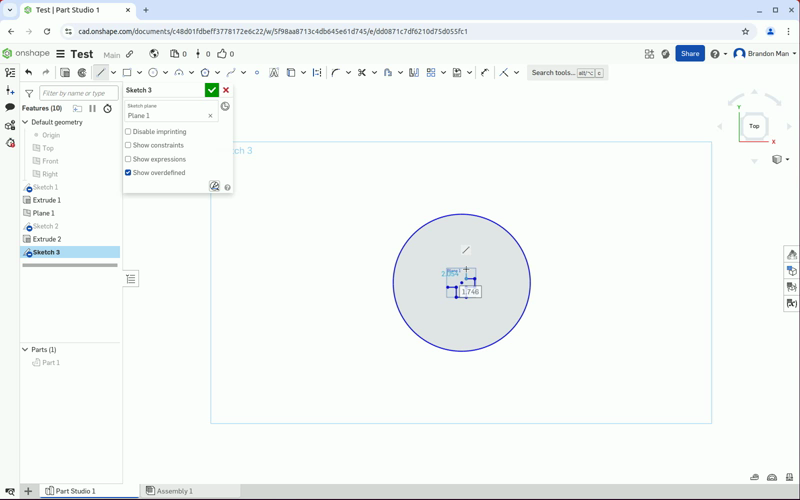
key_up(shift)
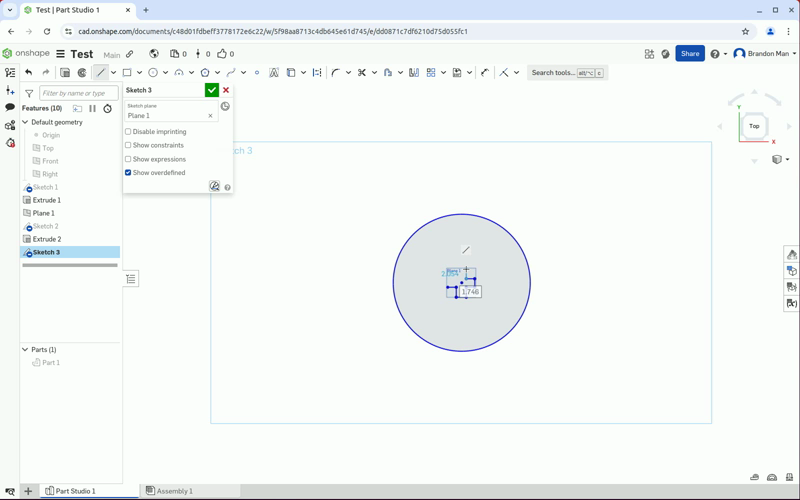
key_down(shift)
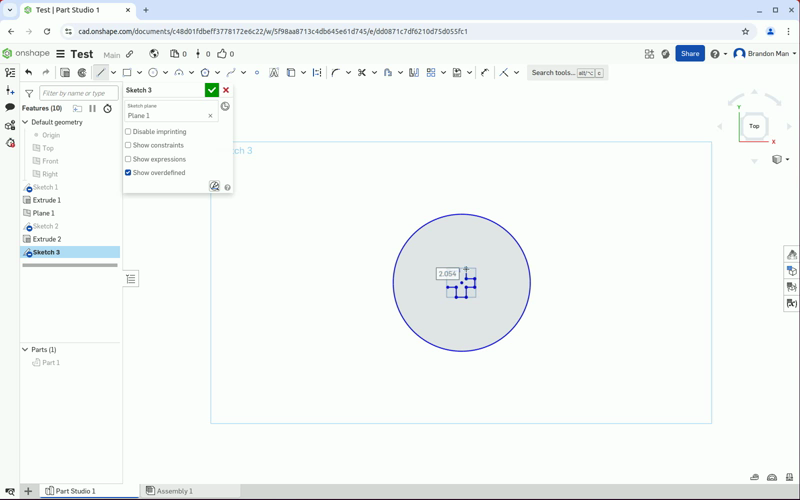
mouse_move(496, 268)
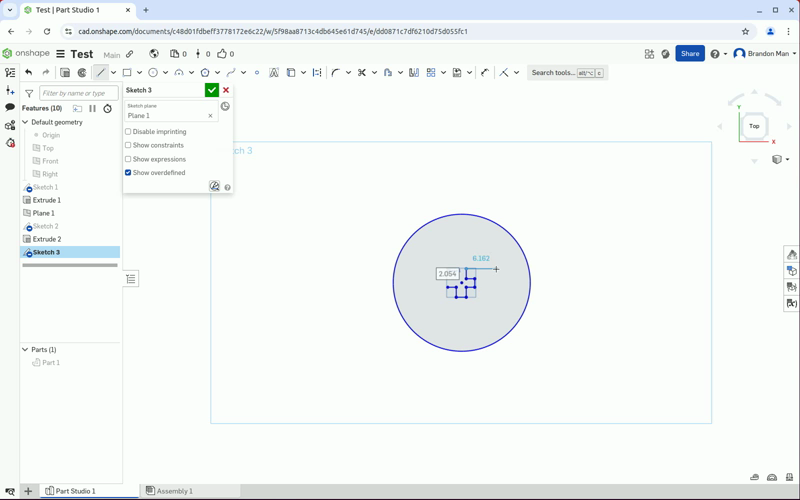
mouse_move(456, 268)
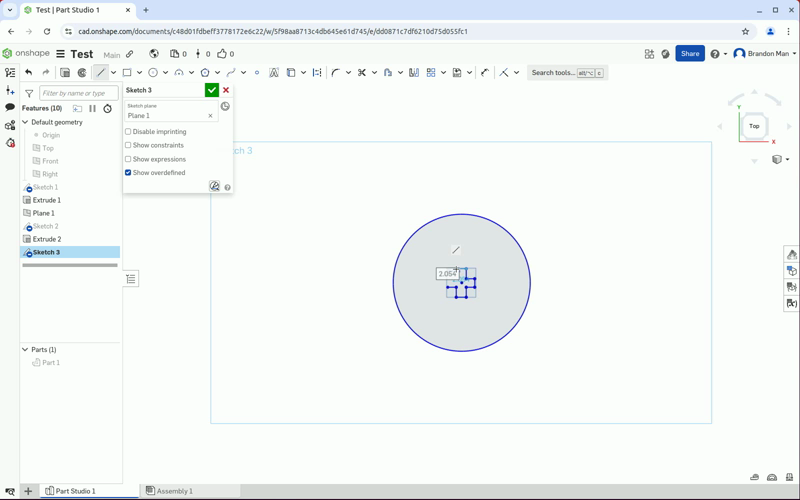
click(456, 268)
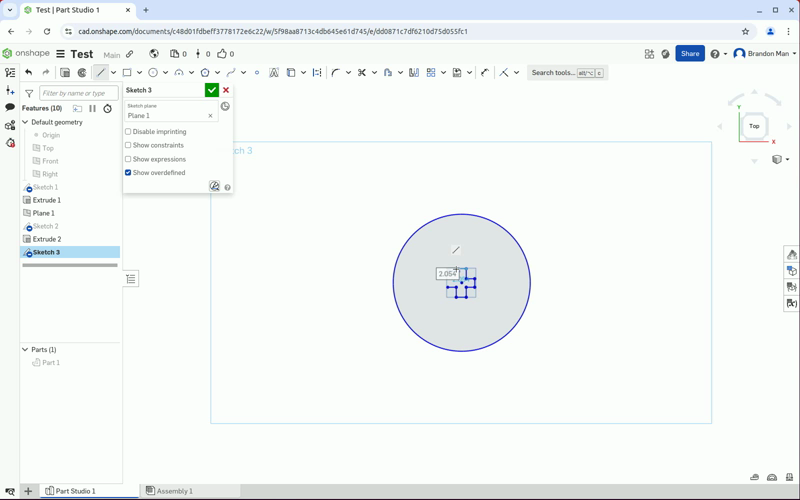
key_up(shift)
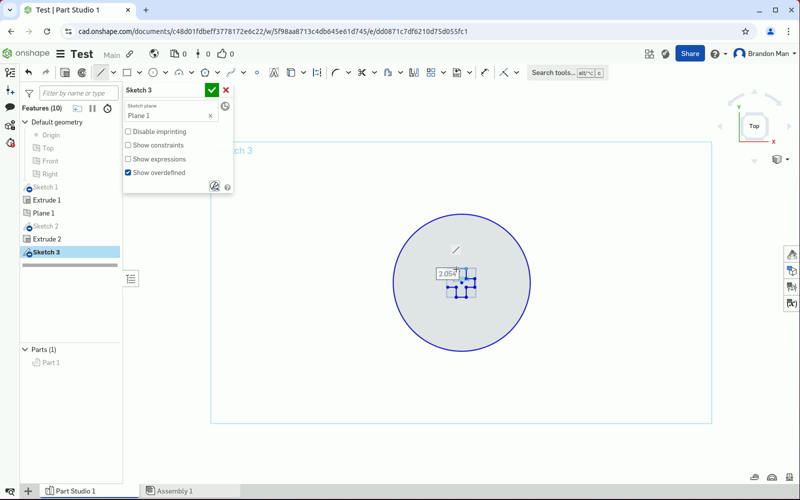
key_down(shift)
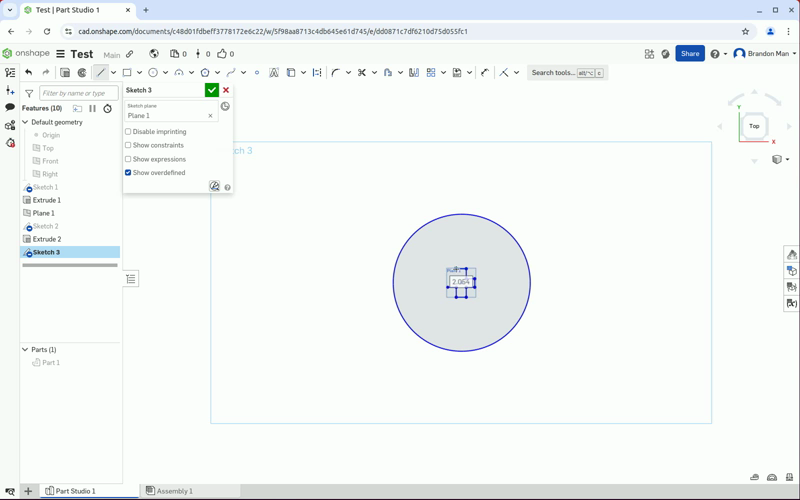
mouse_move(486, 268)
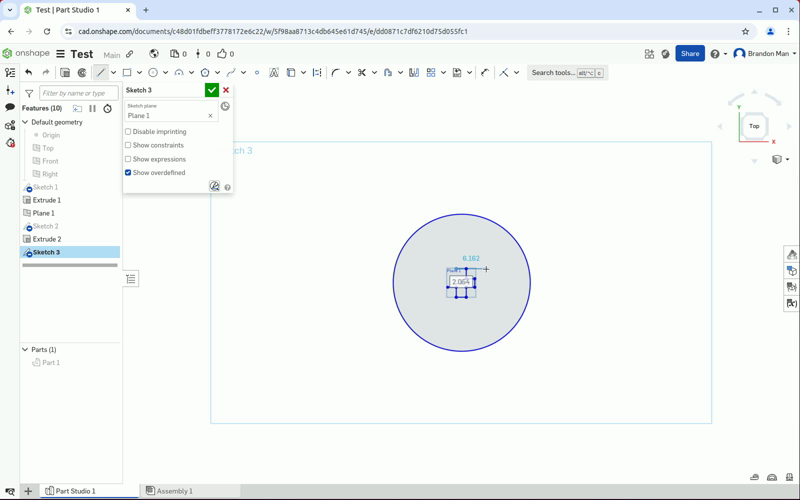
mouse_move(456, 278)
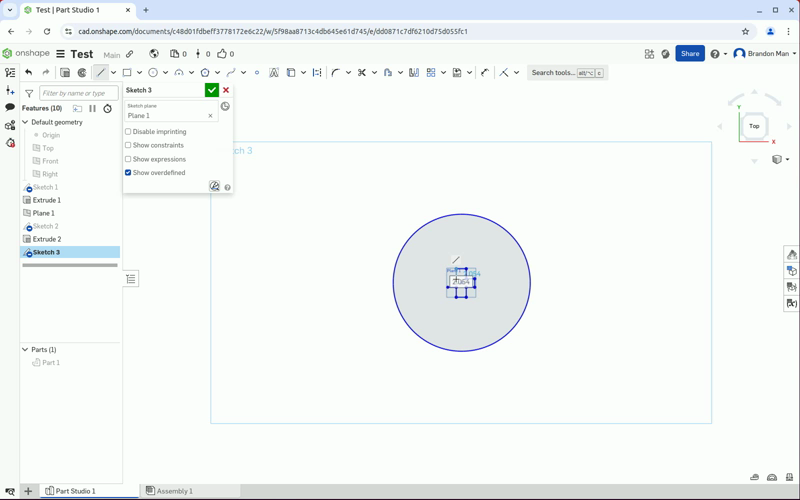
click(456, 278)
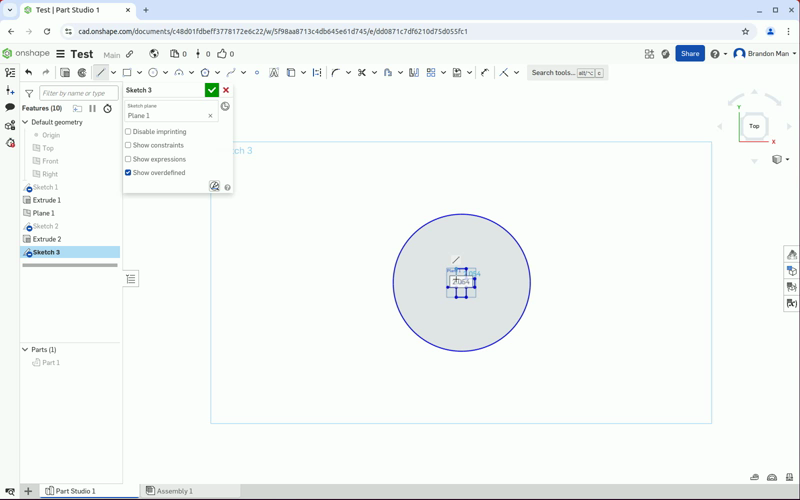
key_up(shift)
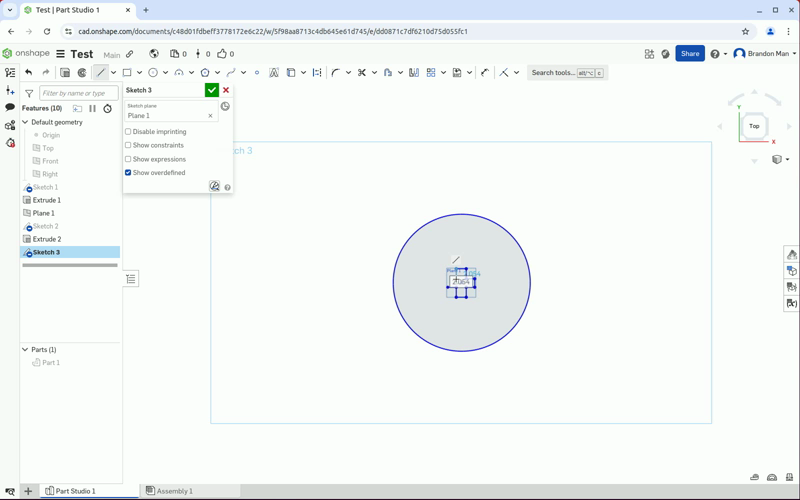
key_down(shift)
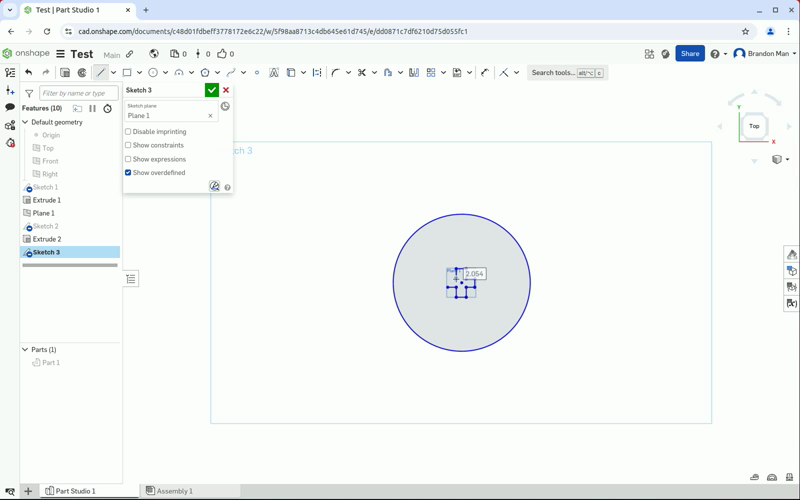
mouse_move(486, 278)
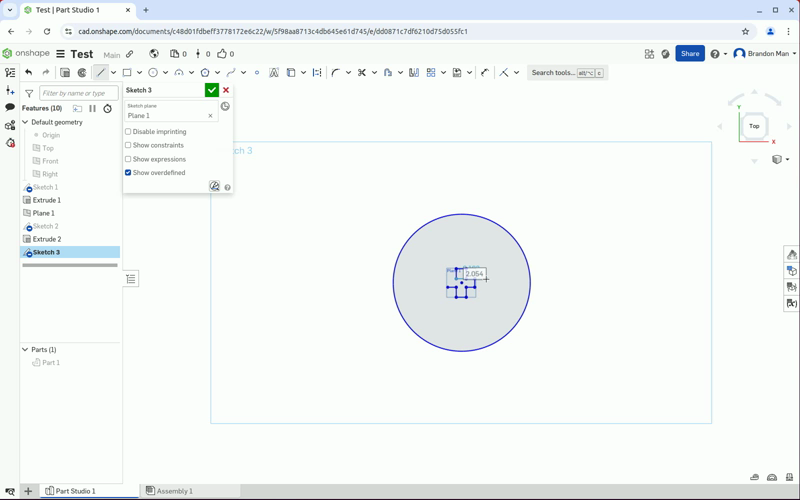
mouse_move(447, 278)
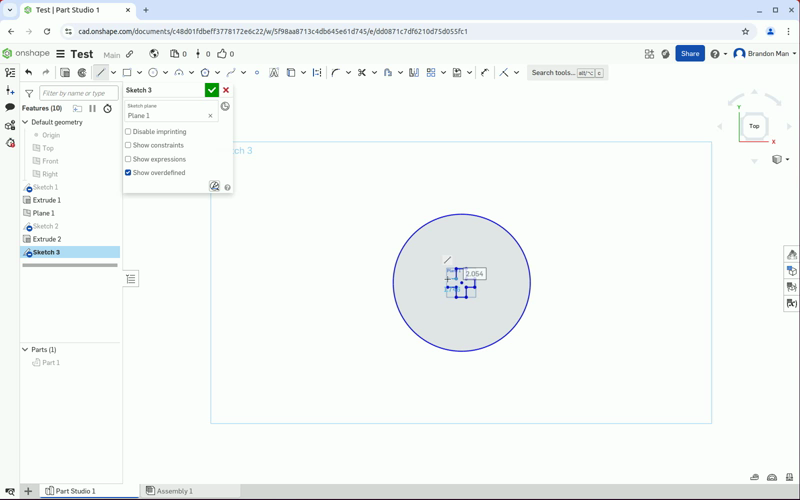
click(447, 278)
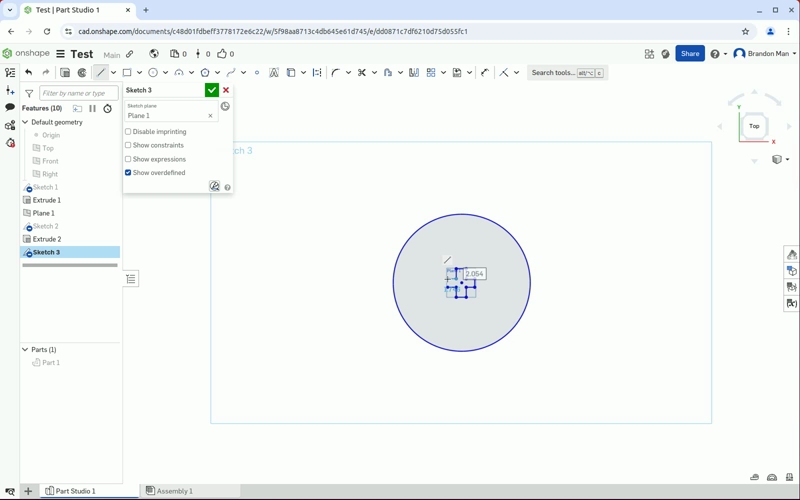
key_up(shift)
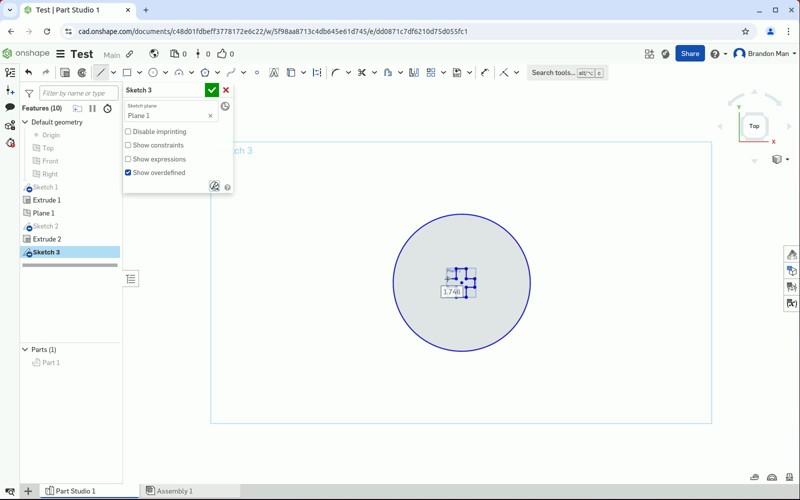
mouse_move(477, 278)
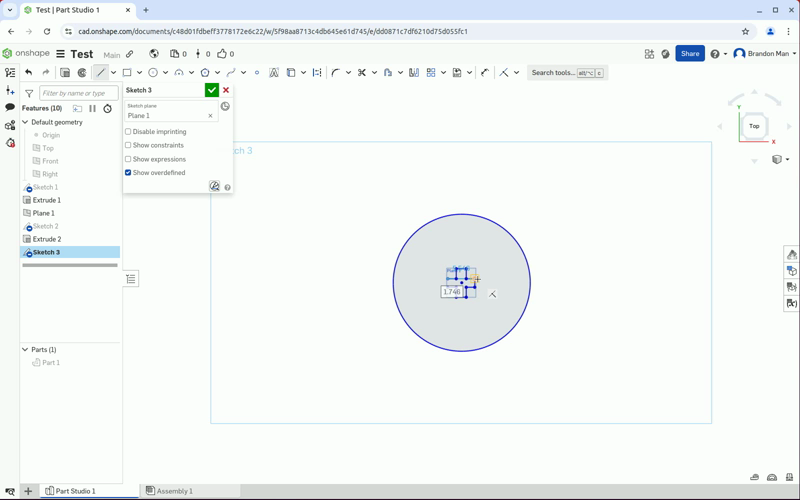
key_down(shift)
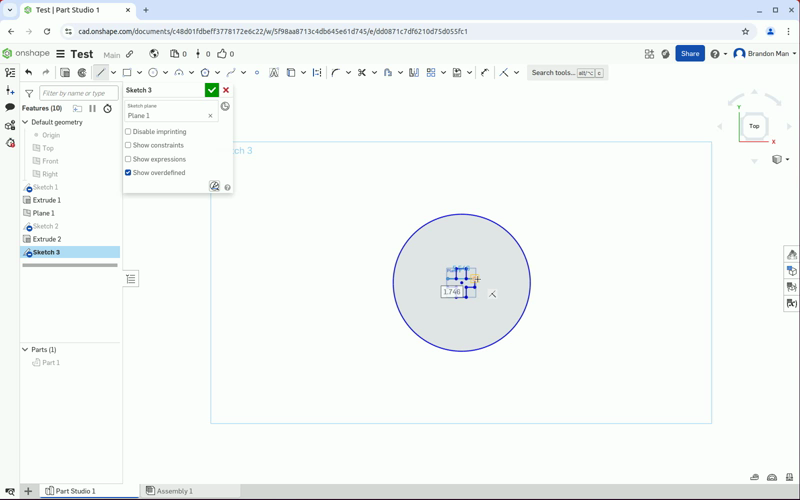
mouse_move(447, 287)
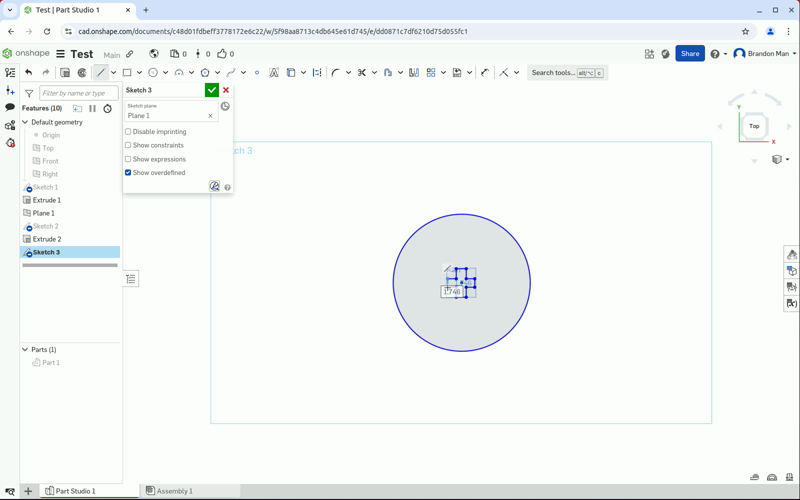
key_up(shift)
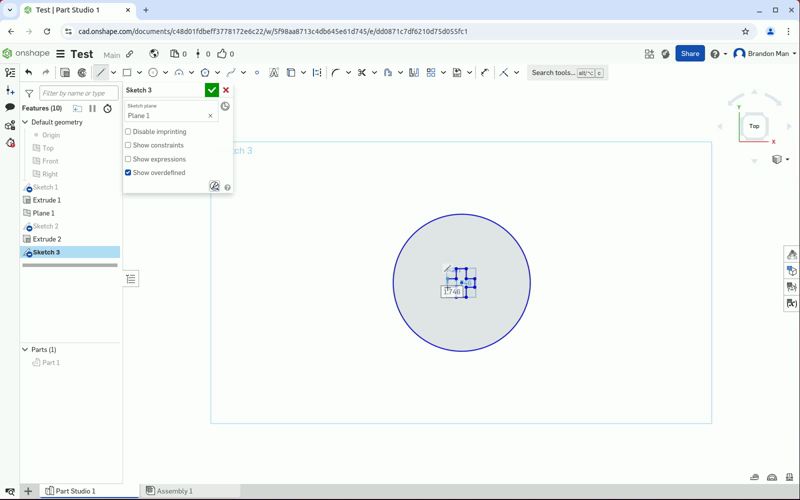
click(447, 287)
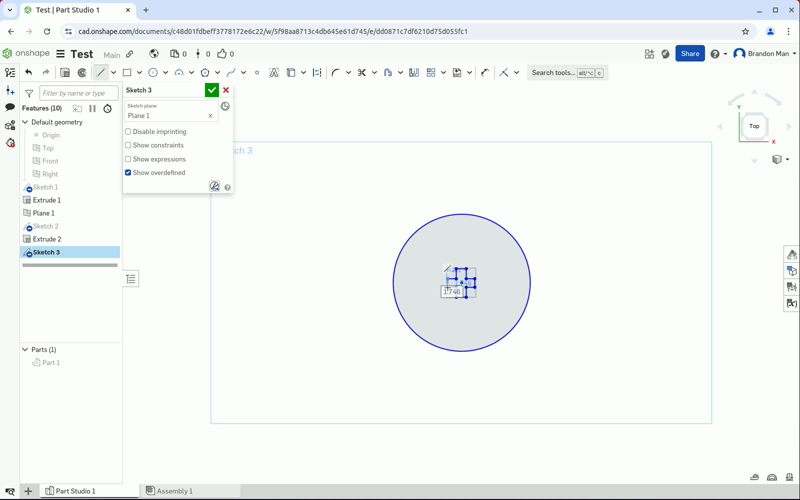
key(esc)
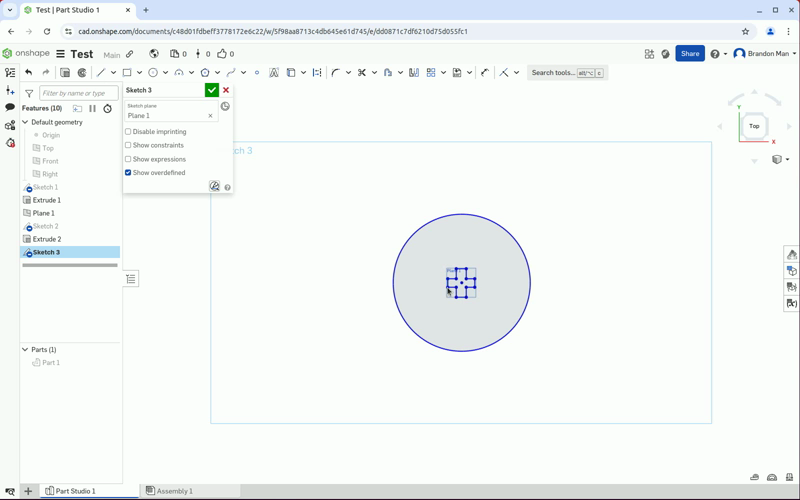
mouse_move(423, 245)
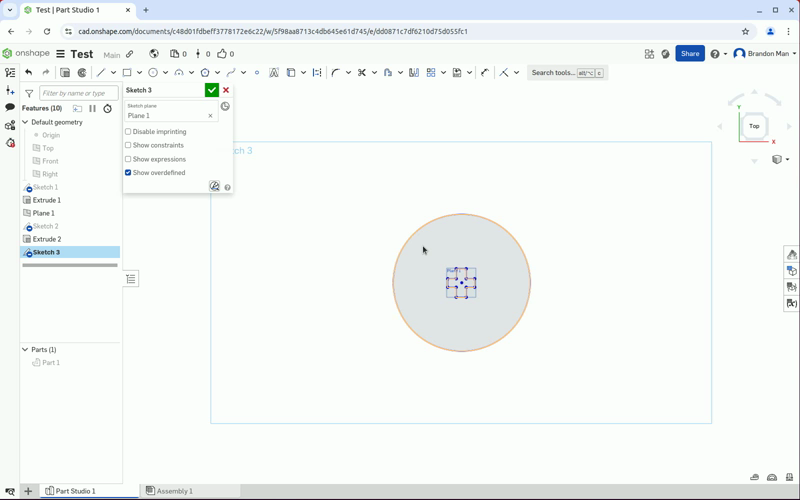
click(423, 245)
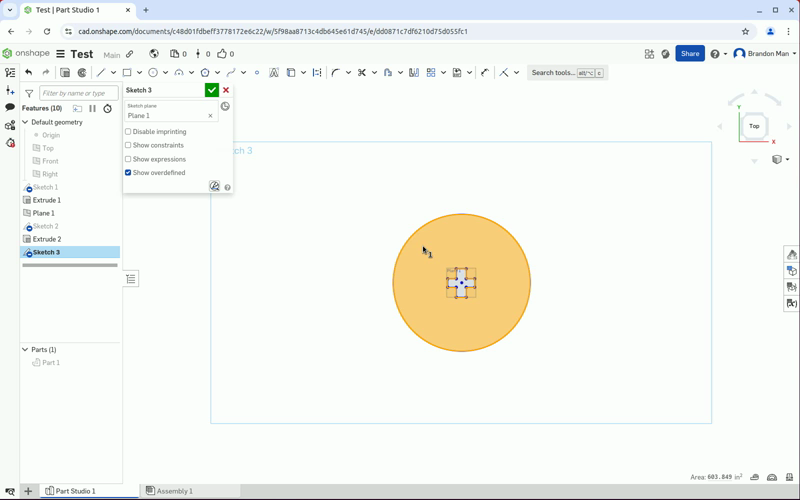
mouse_move(73, 352)
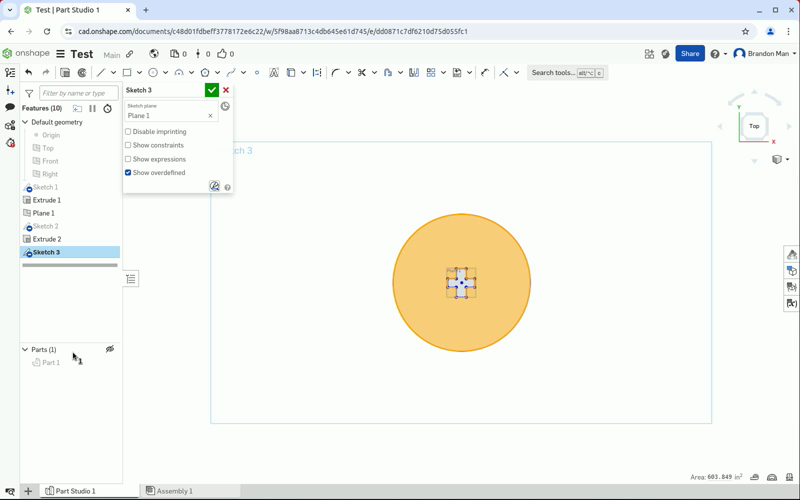
key(shift+y)
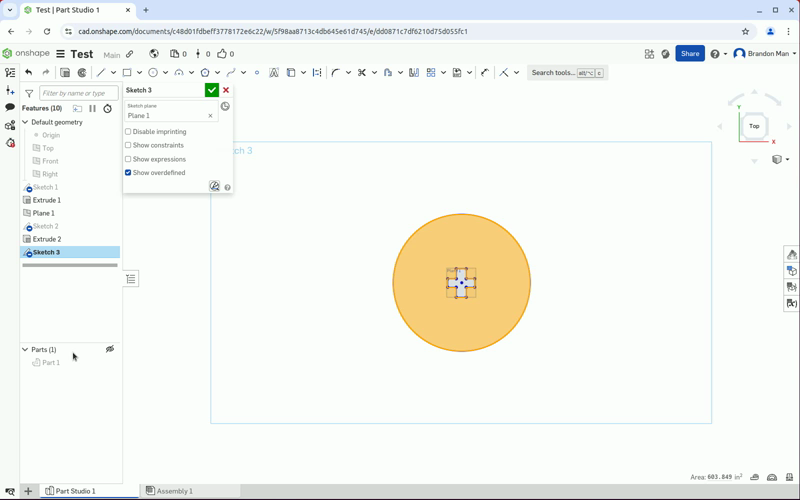
key(shift+e)
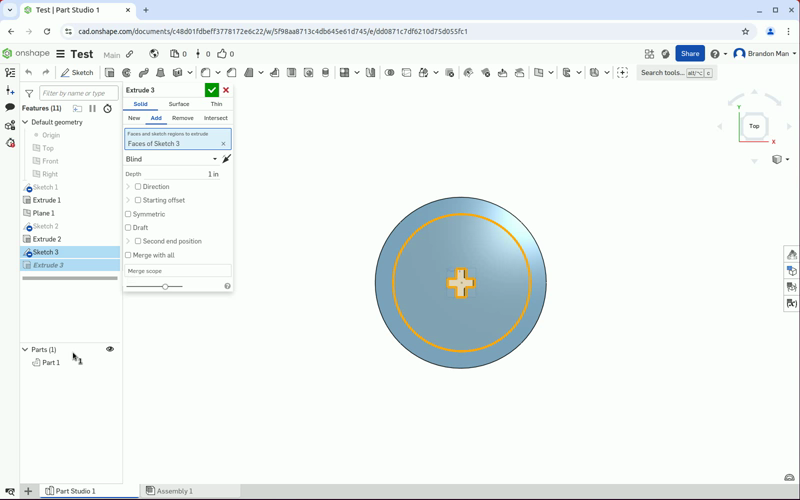
mouse_move(143, 106)
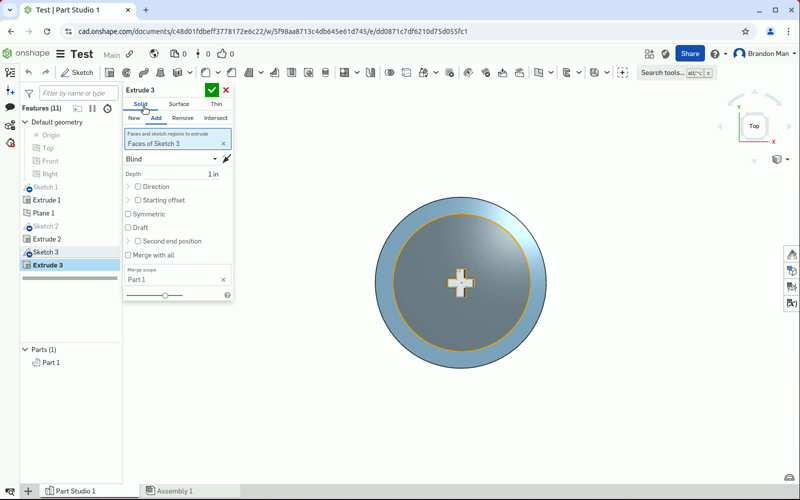
click(143, 106)
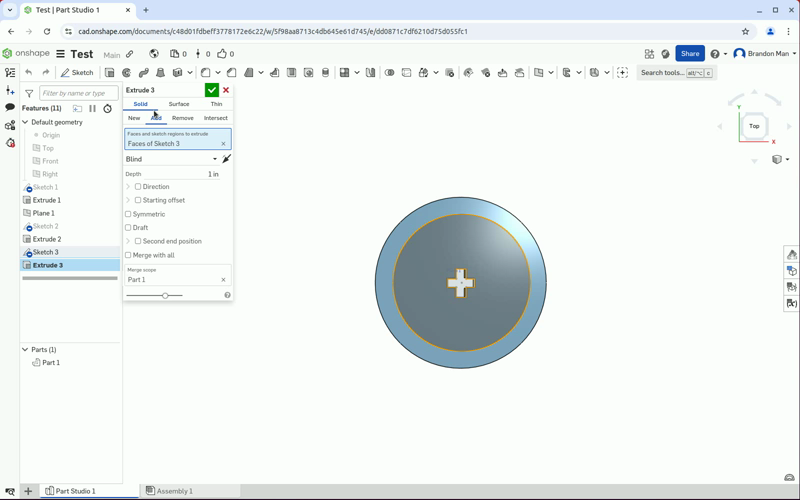
mouse_move(186, 120)
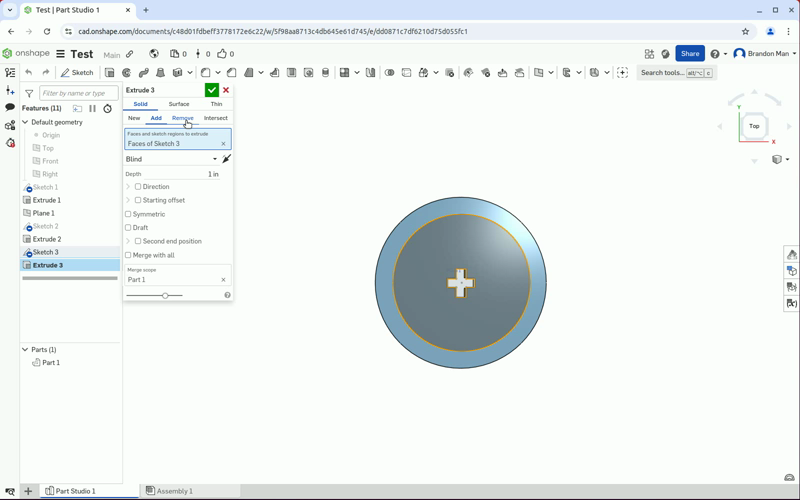
click(186, 120)
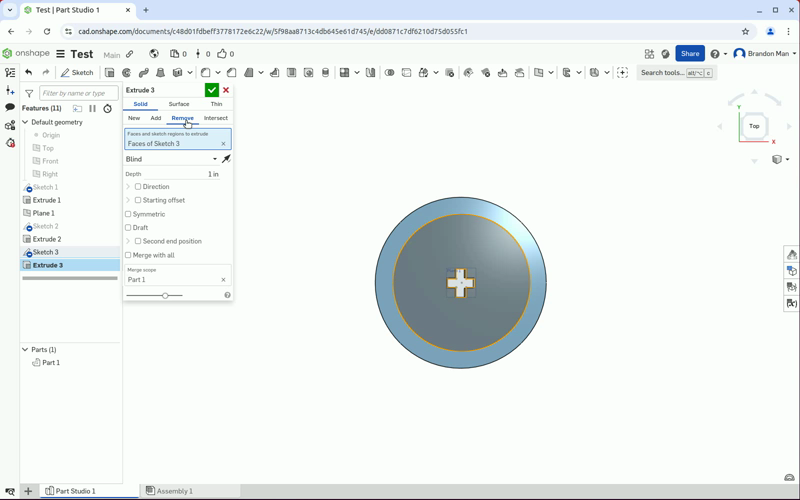
key(tab, 4)
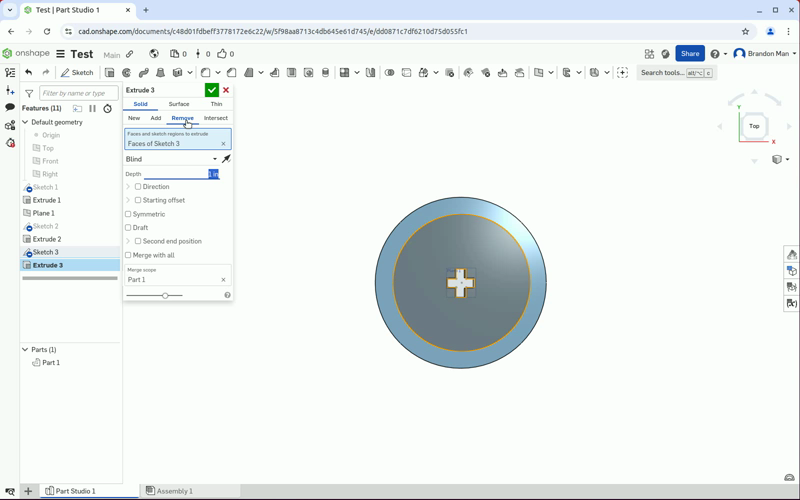
text(9.388)
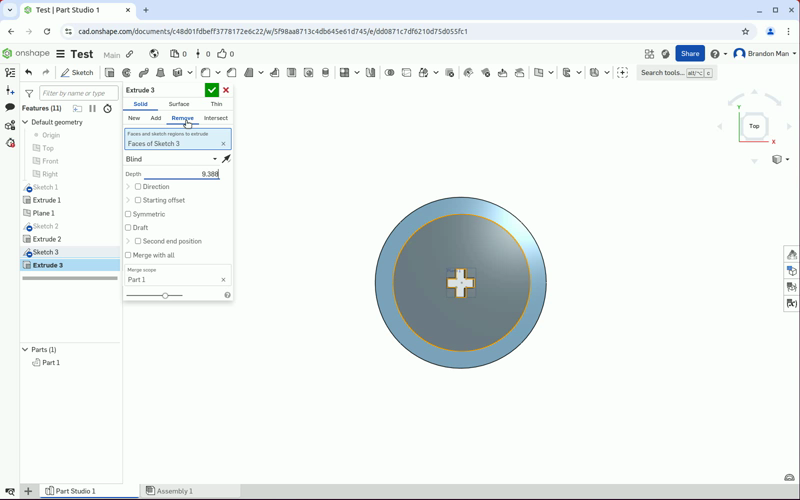
key(tab, 6)
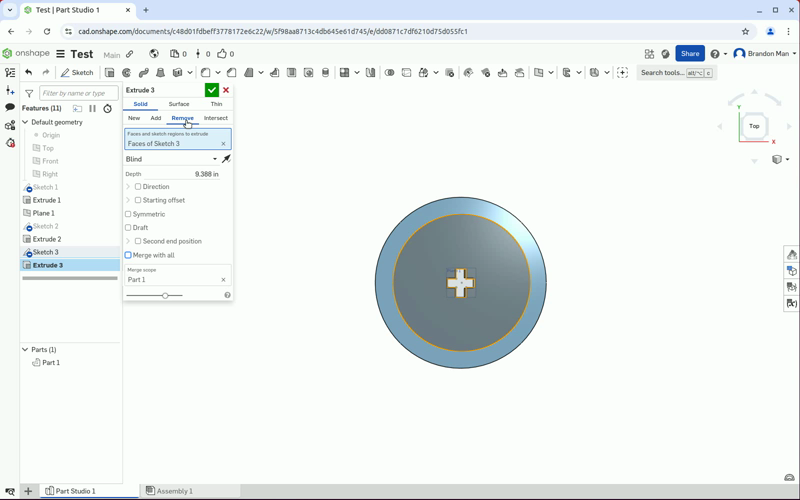
key(space)
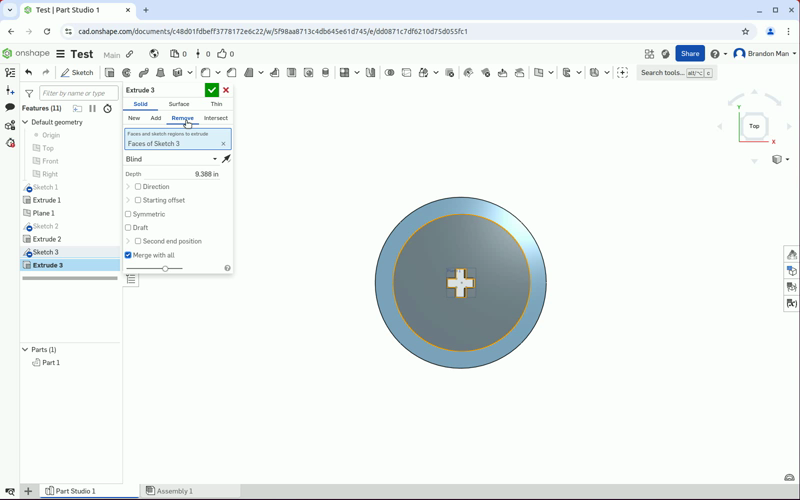
key(enter)
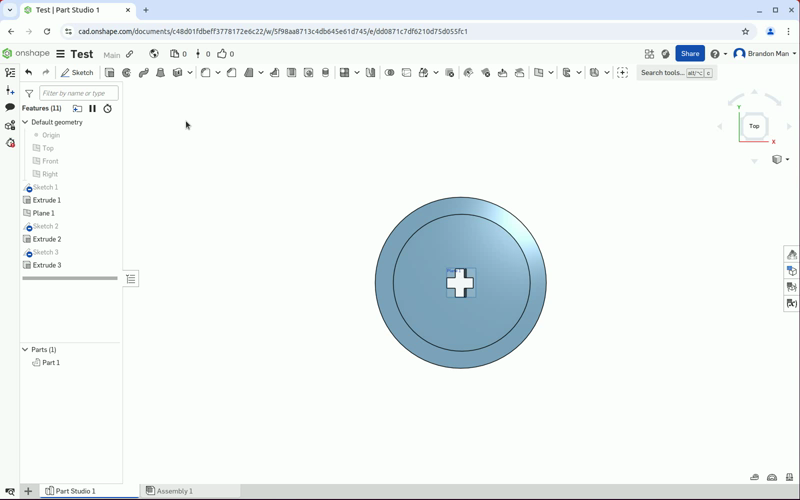
key(shift+h)
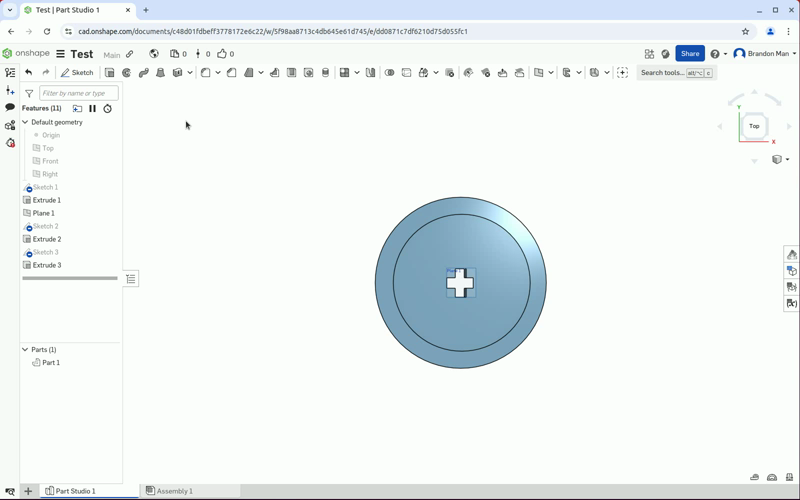
key(shift+h)
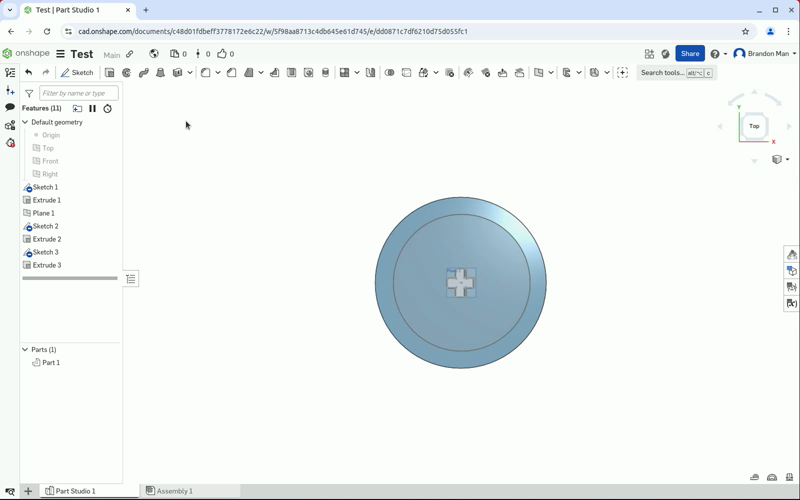
key(shift+7)
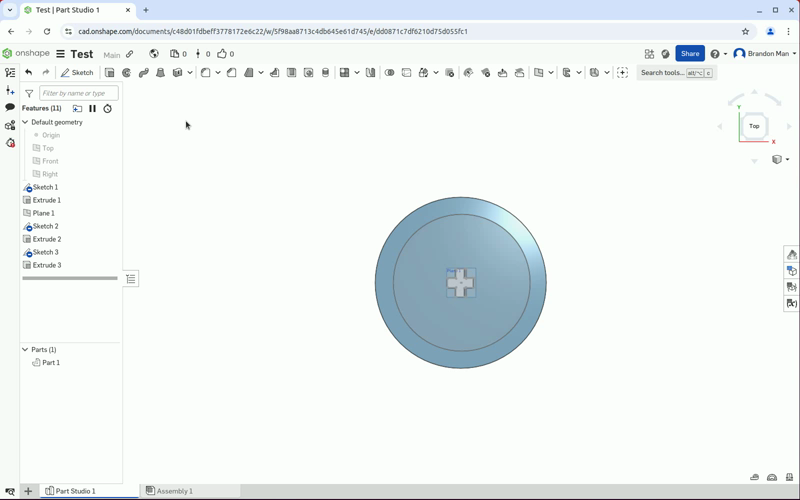
key(up, 3)
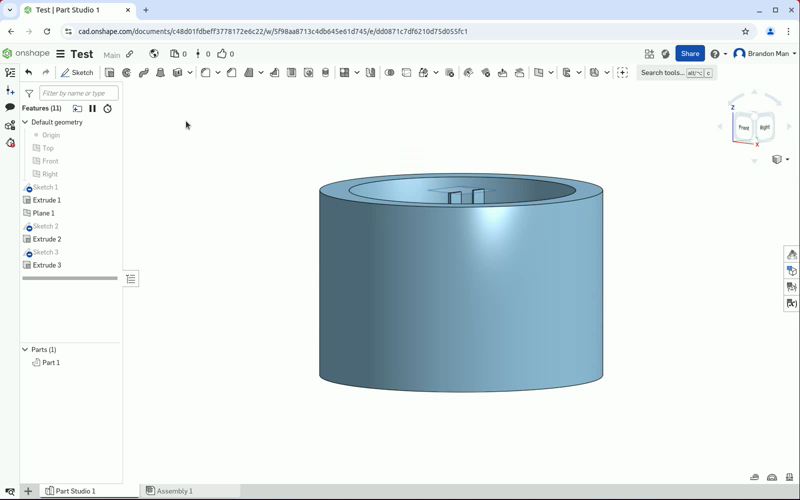
key(left, 3)
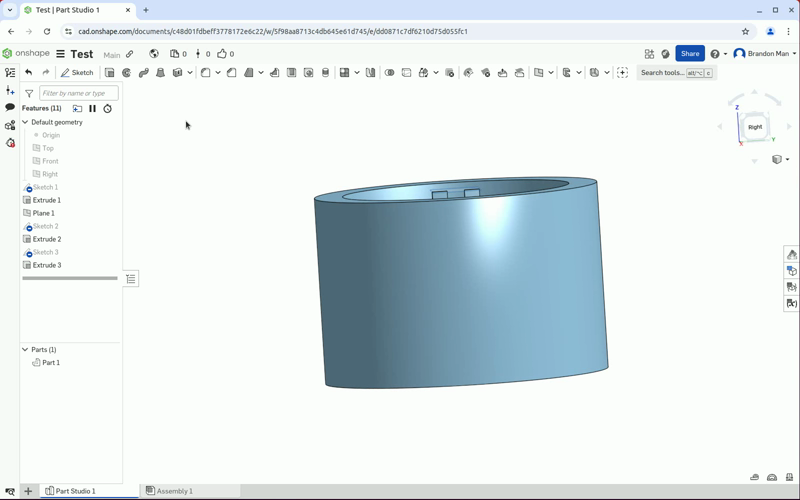
key(right, 3)
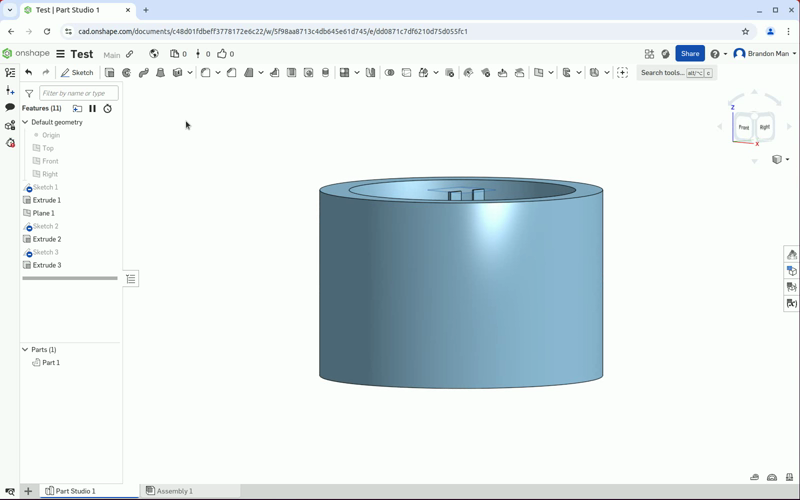
key(down, 3)
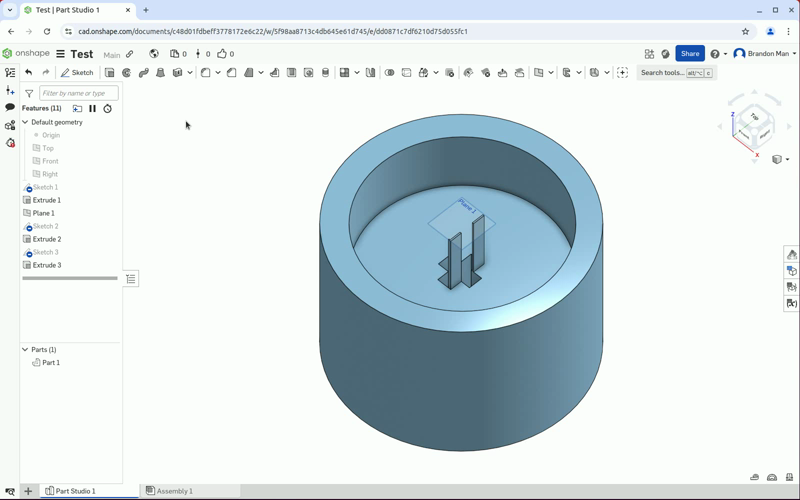
mouse_move(73, 189)
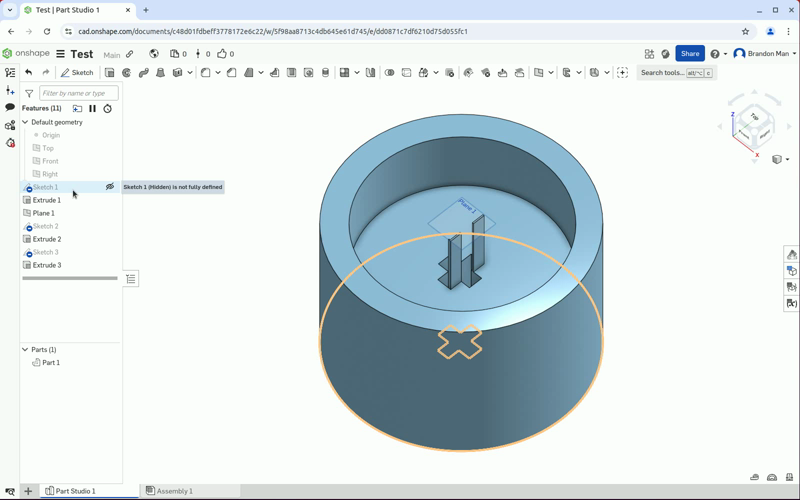
click(73, 189)